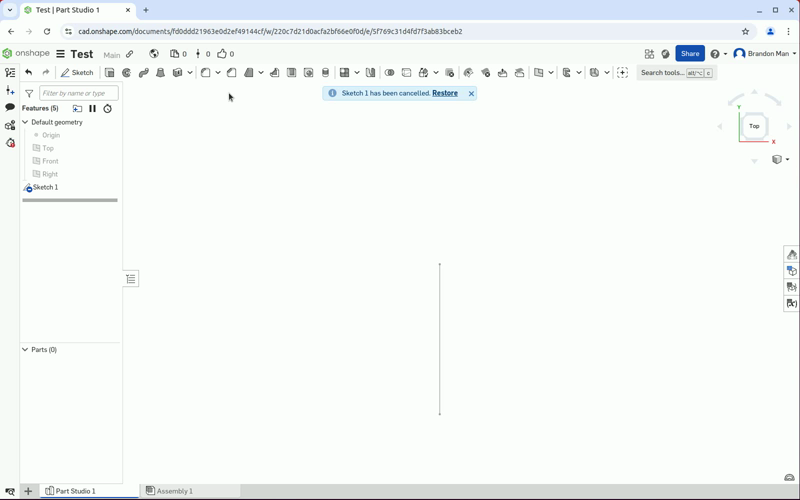
key(shift+h)
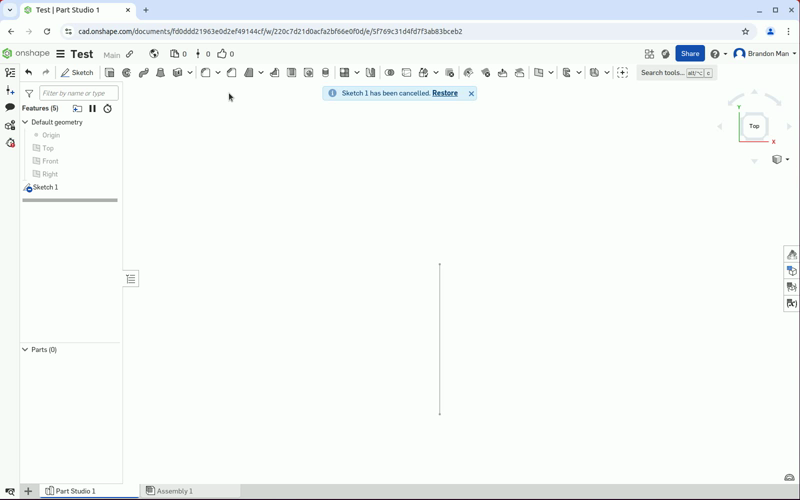
key(shift+s)
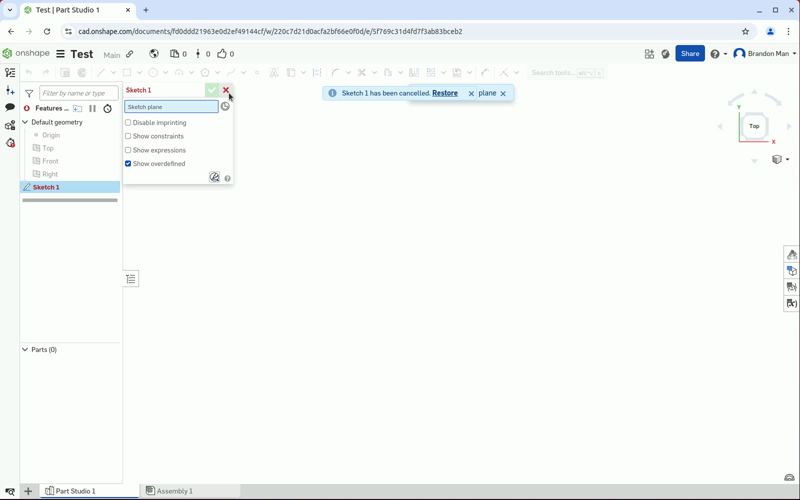
mouse_move(73, 150)
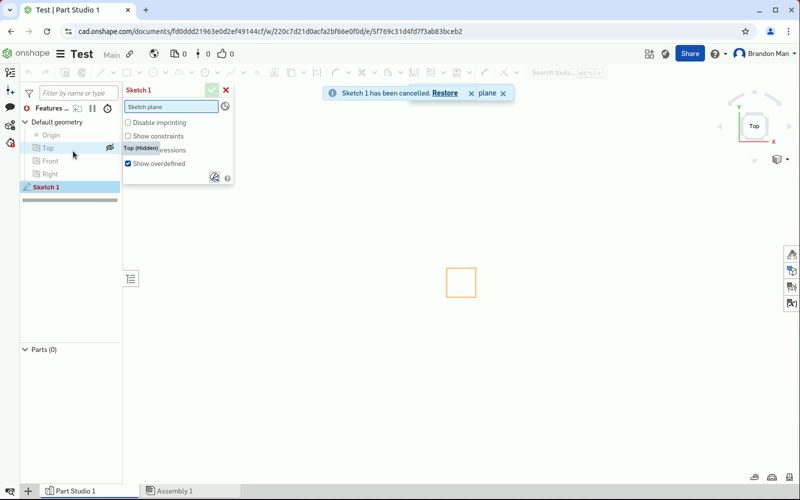
click(73, 150)
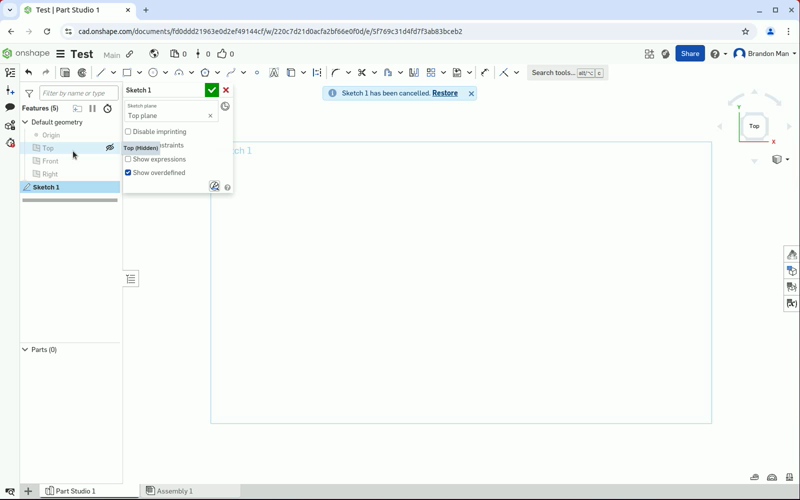
mouse_move(73, 352)
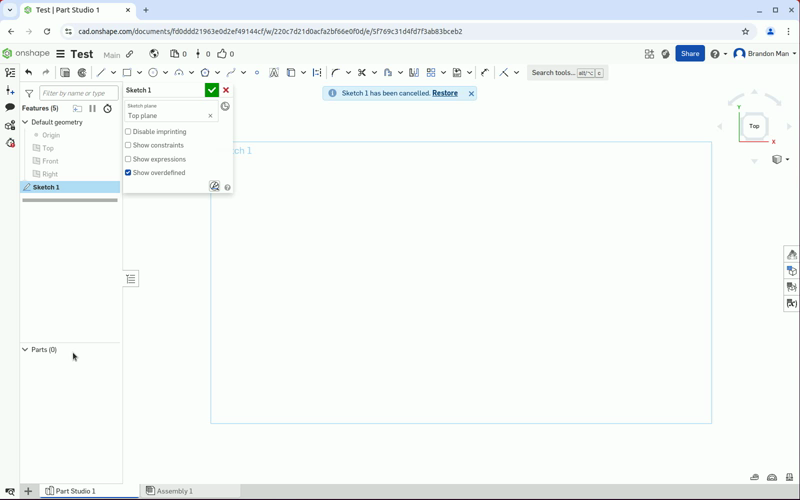
key(y)
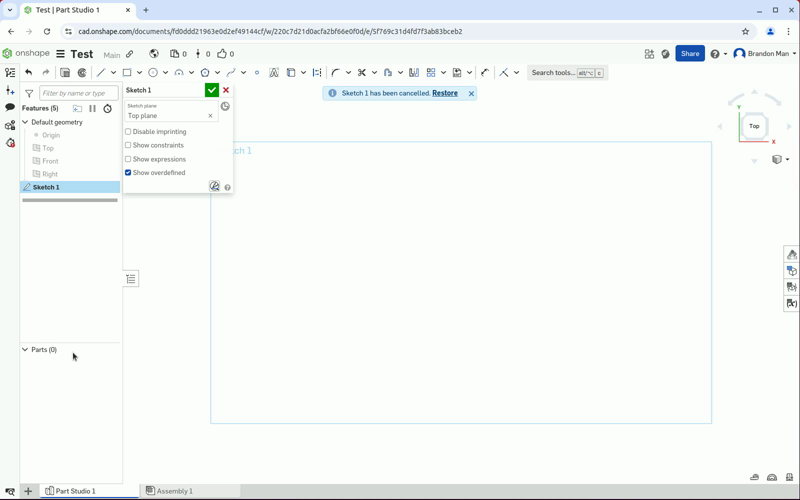
key(c)
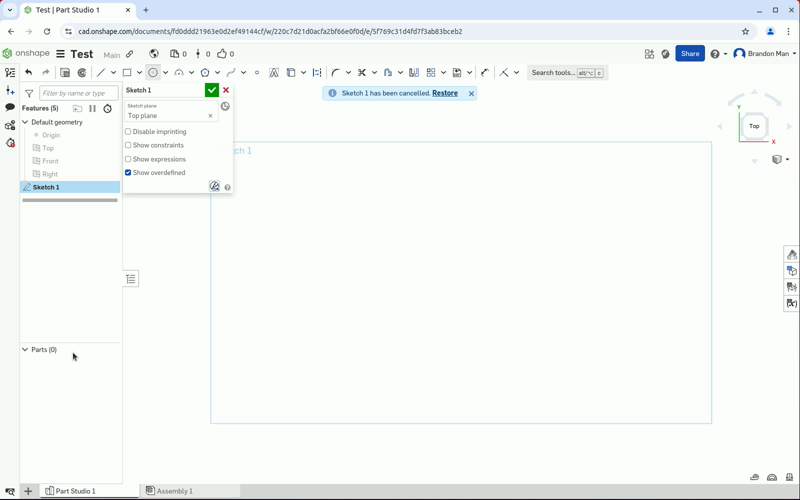
key_down(shift)
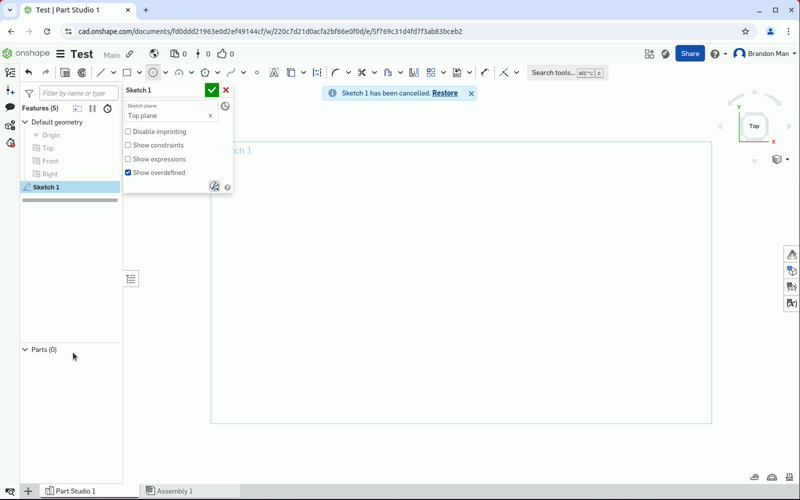
mouse_move(461, 282)
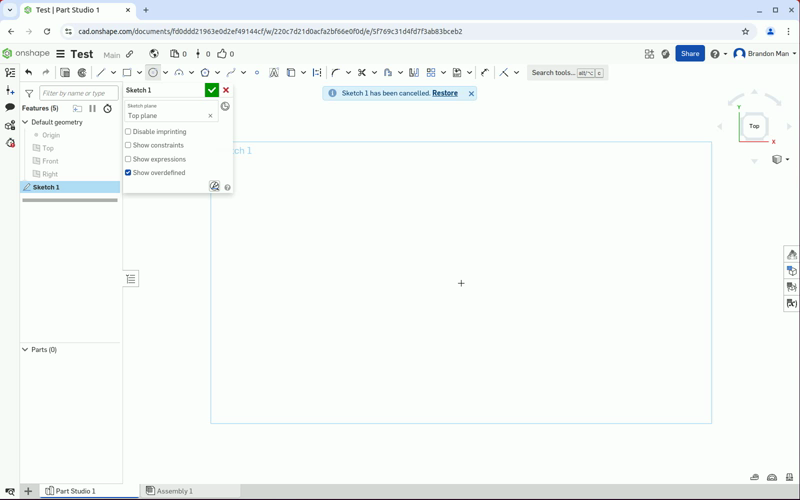
click(461, 282)
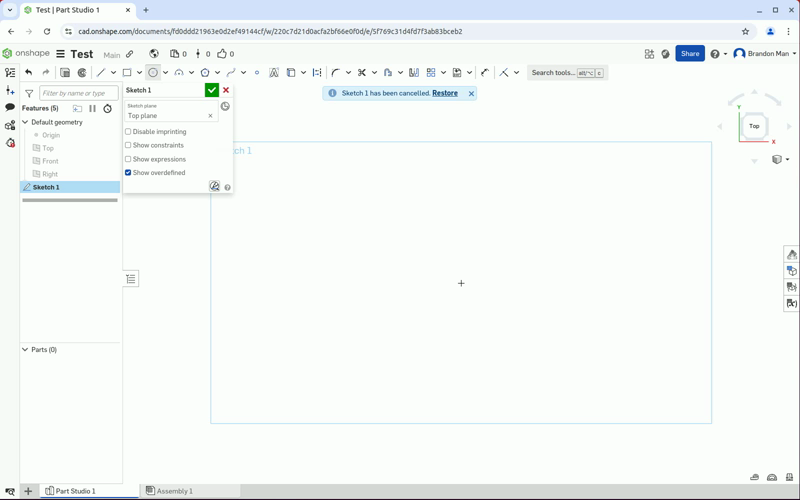
key_up(shift)
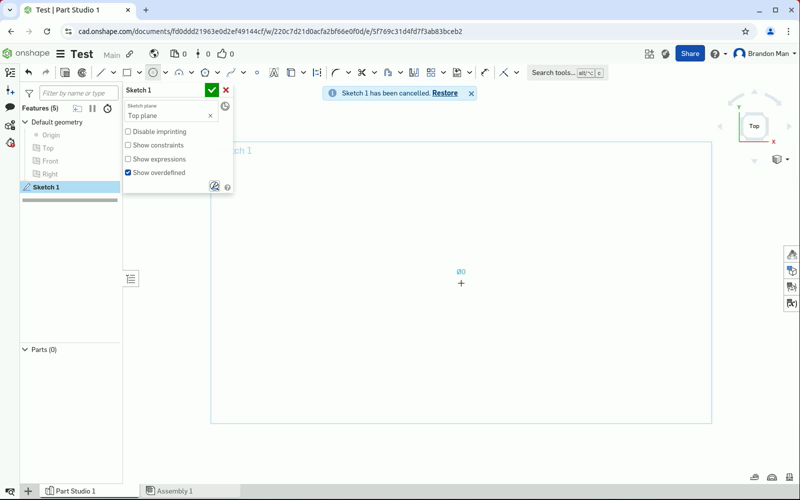
mouse_move(464, 282)
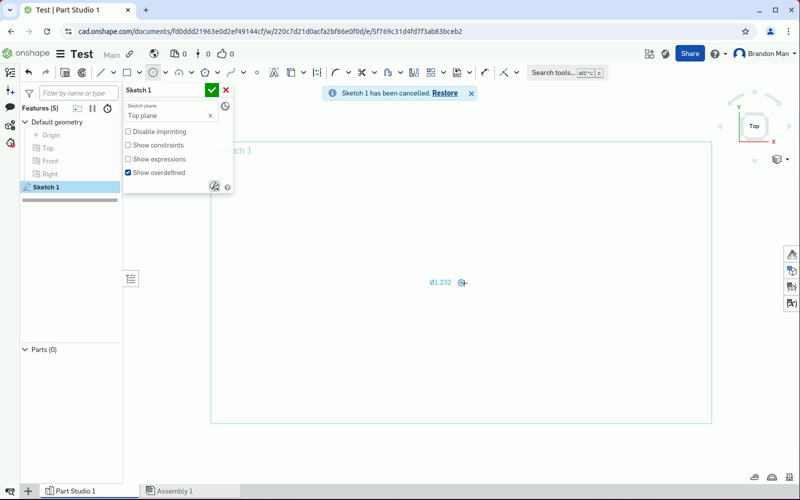
click(464, 282)
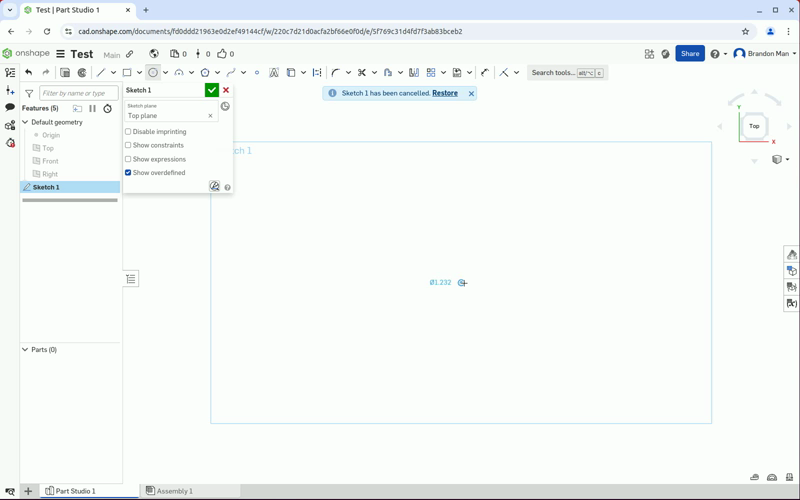
key(esc)
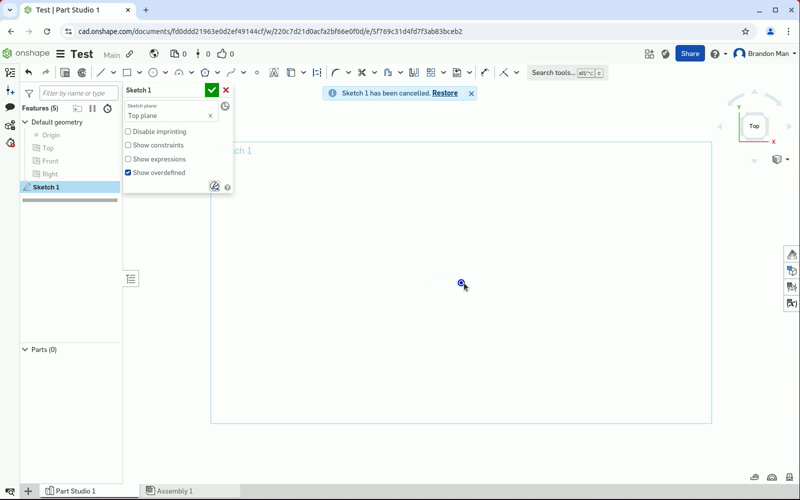
mouse_move(459, 283)
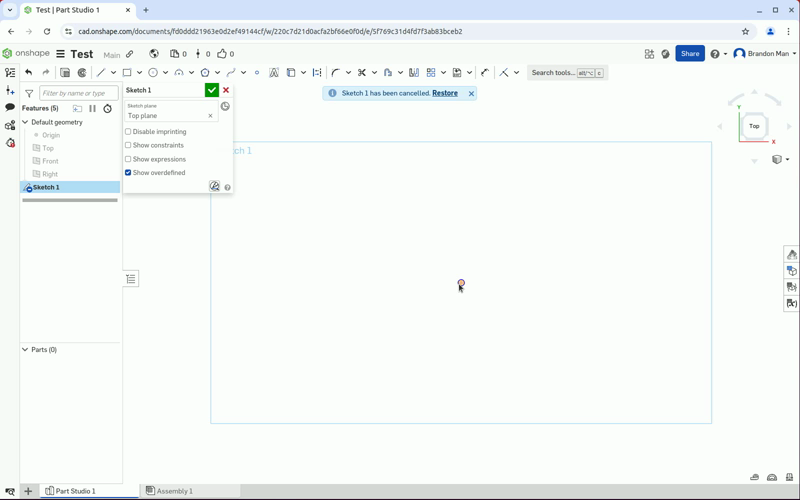
scroll(6)
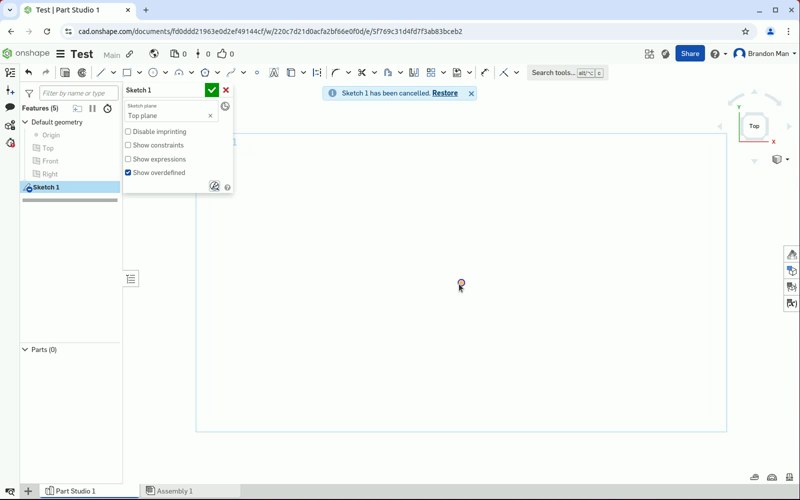
scroll(6)
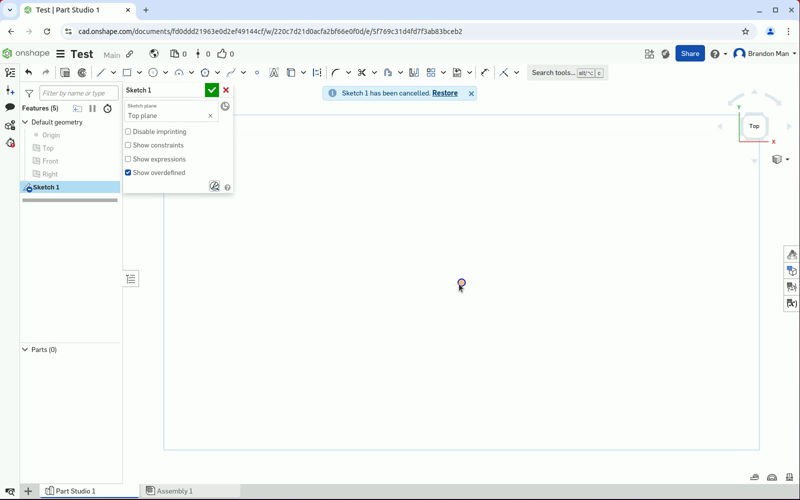
scroll(6)
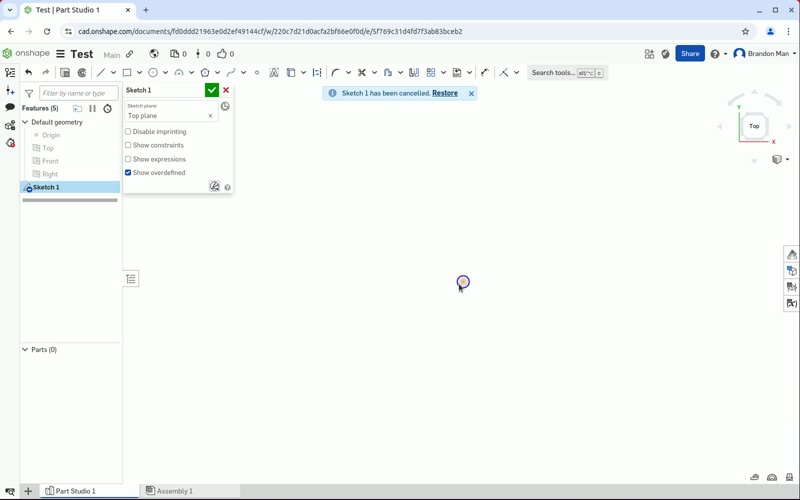
scroll(6)
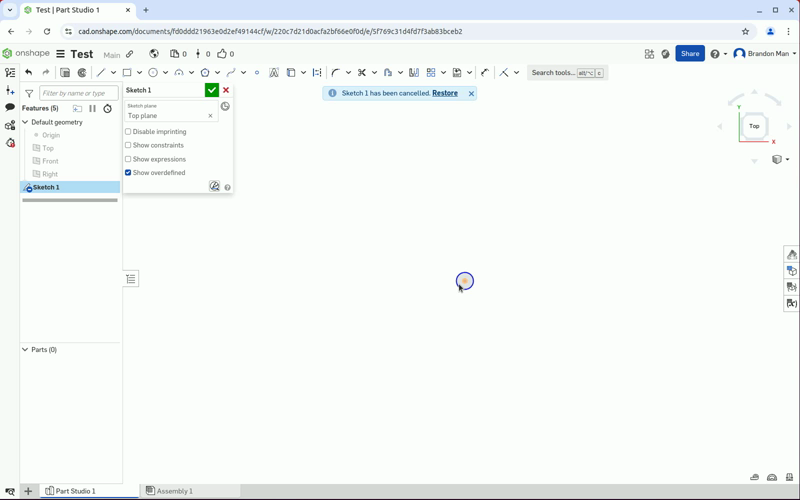
scroll(6)
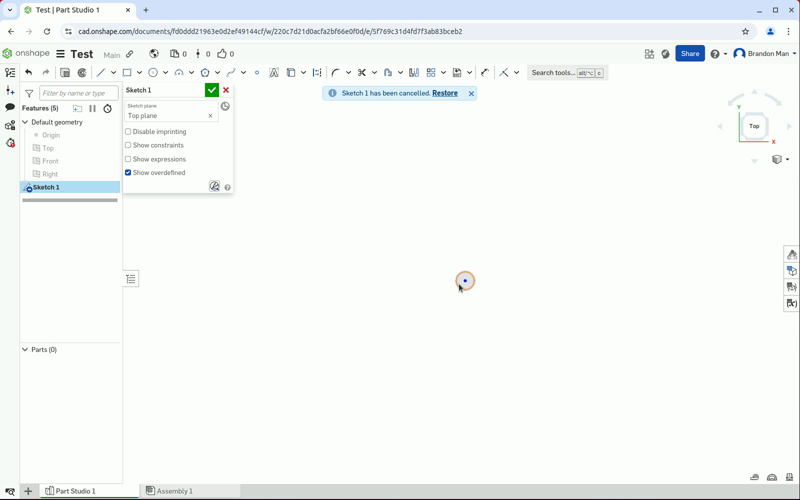
scroll(6)
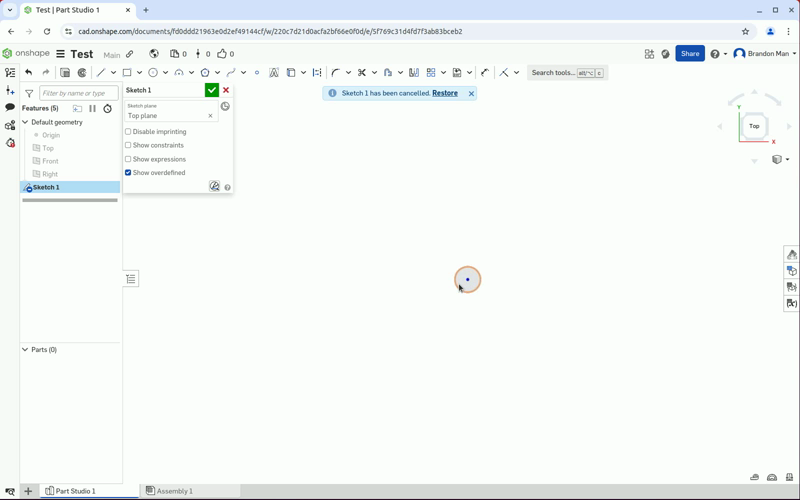
scroll(6)
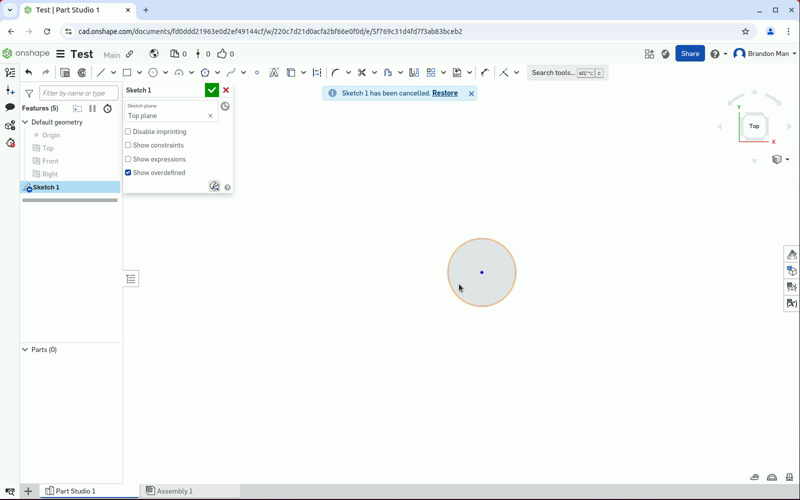
click(459, 283)
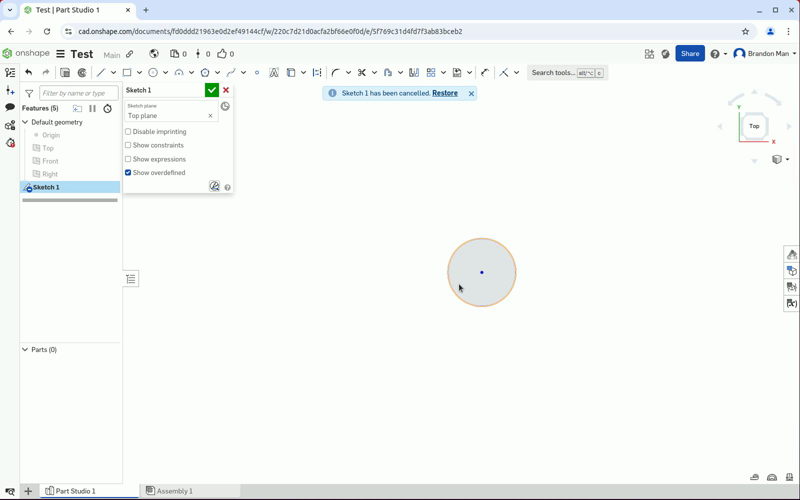
scroll(-6)
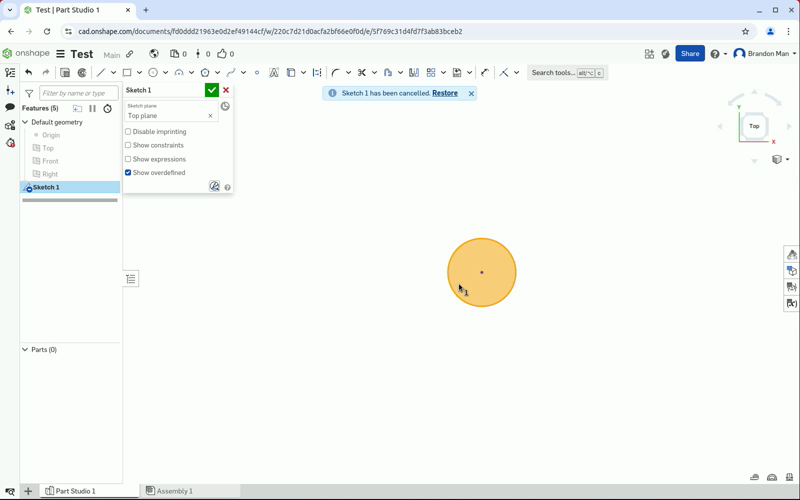
scroll(-6)
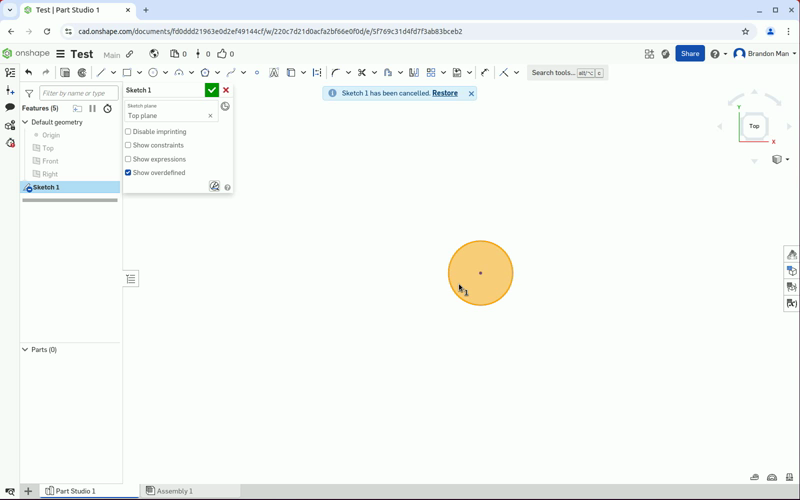
scroll(-6)
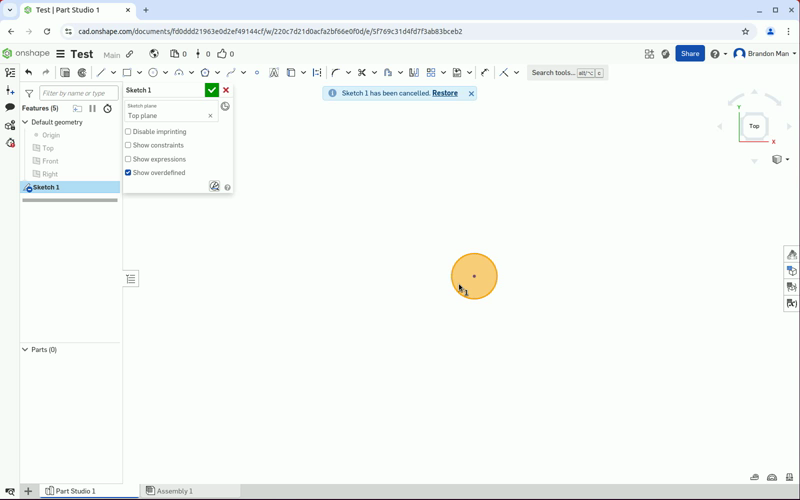
scroll(-6)
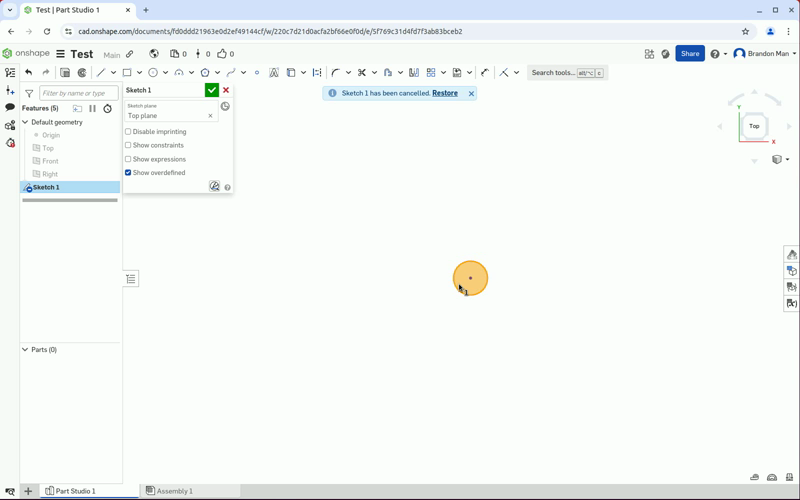
scroll(-6)
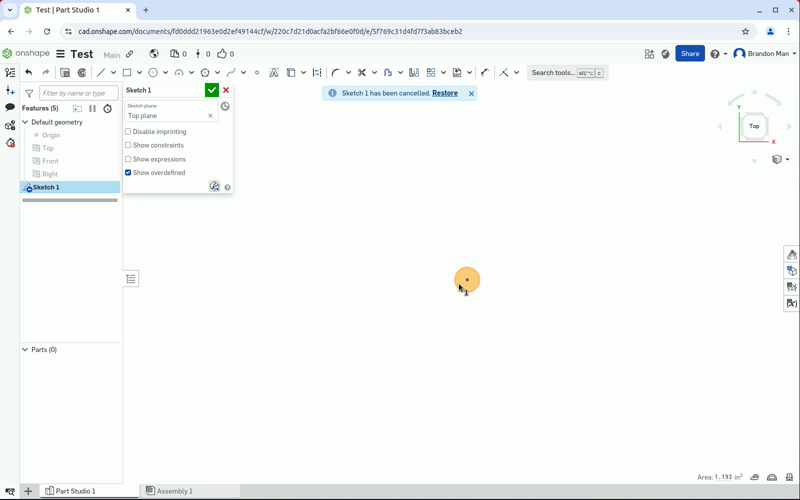
scroll(-6)
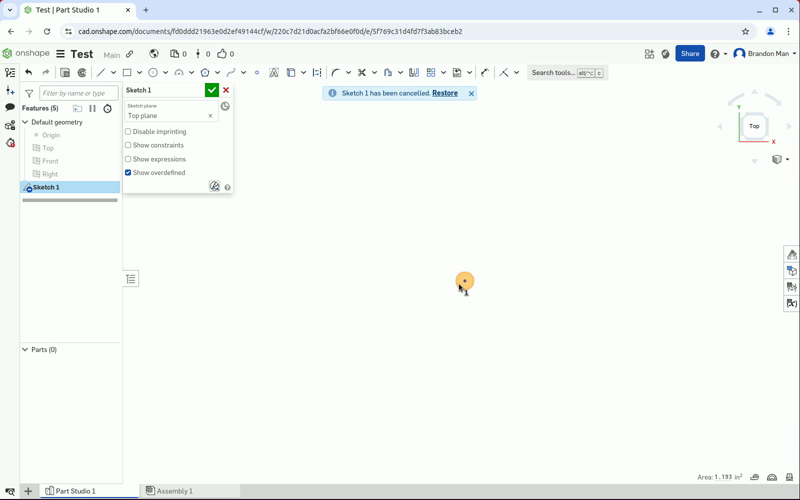
scroll(-6)
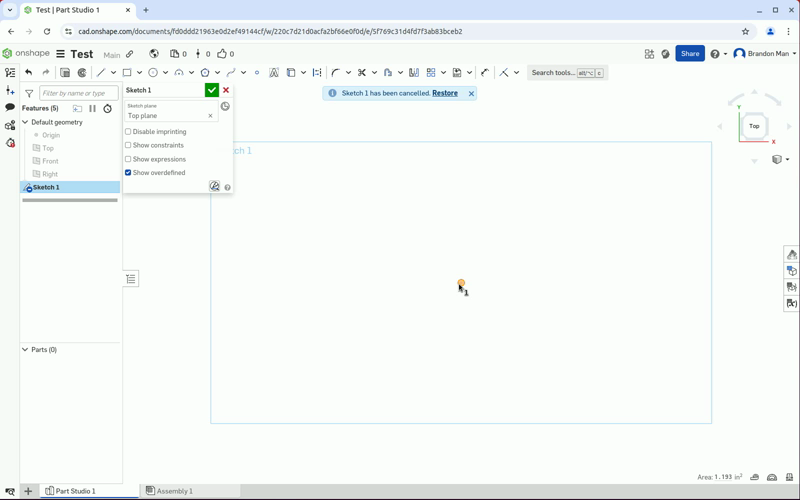
mouse_move(73, 352)
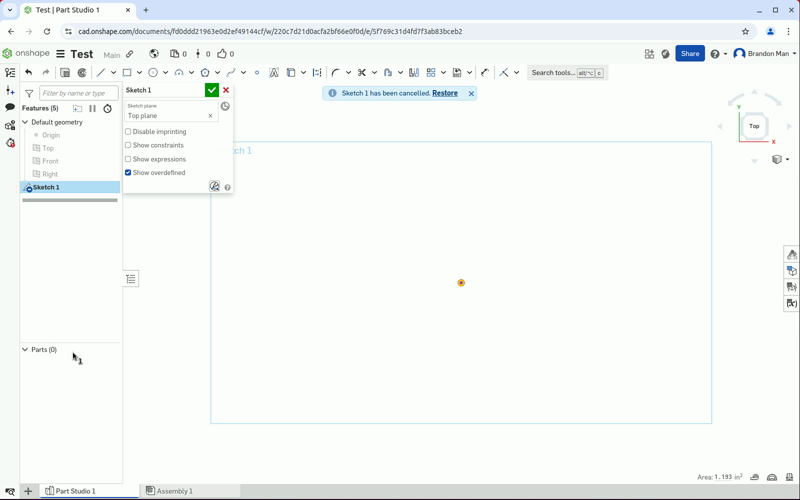
key(shift+y)
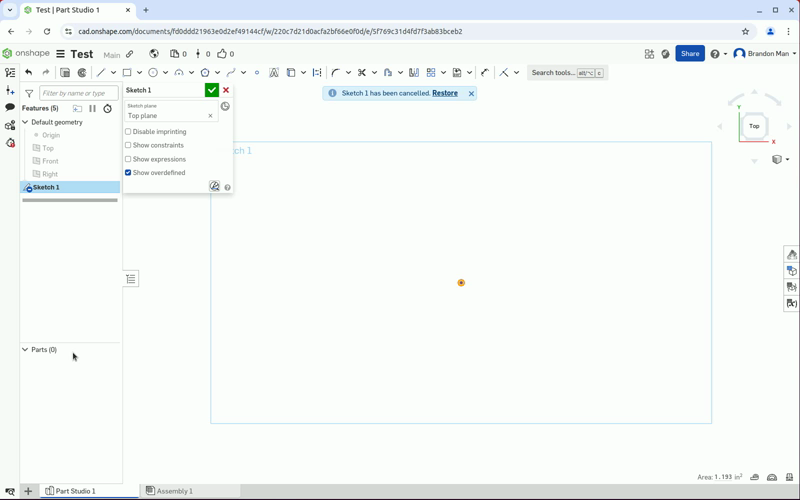
key(shift+e)
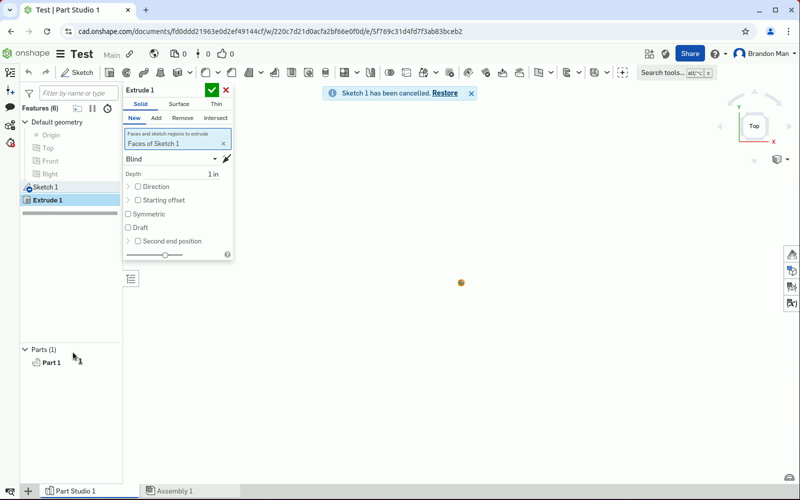
mouse_move(143, 106)
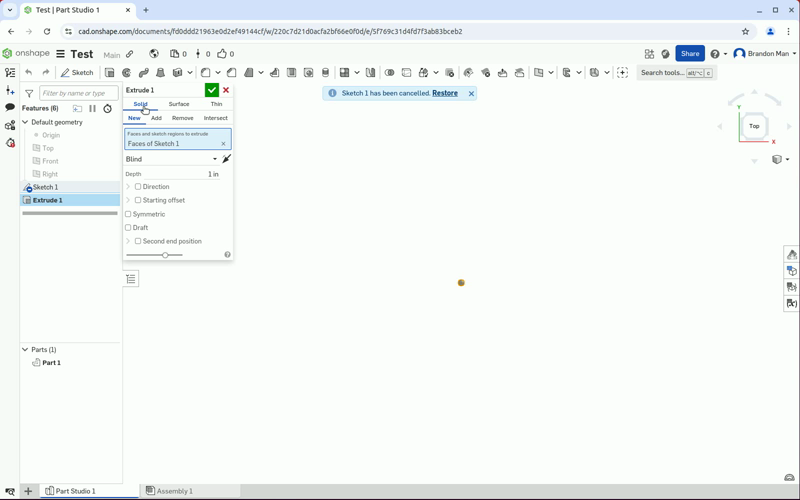
click(143, 106)
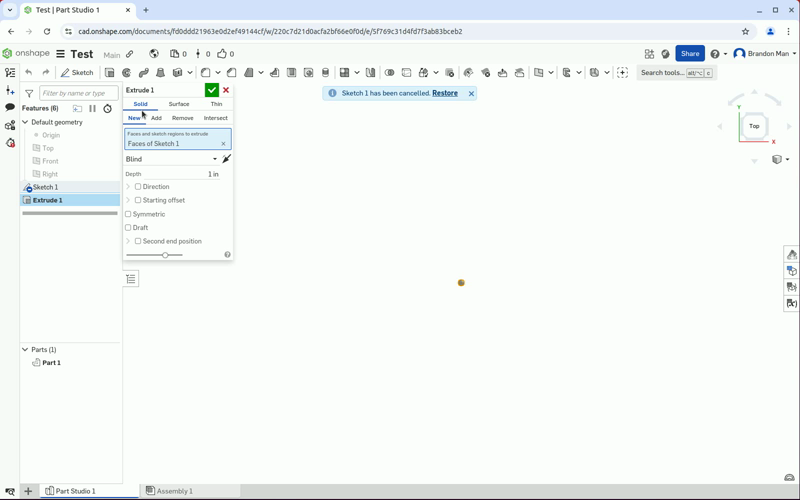
mouse_move(137, 120)
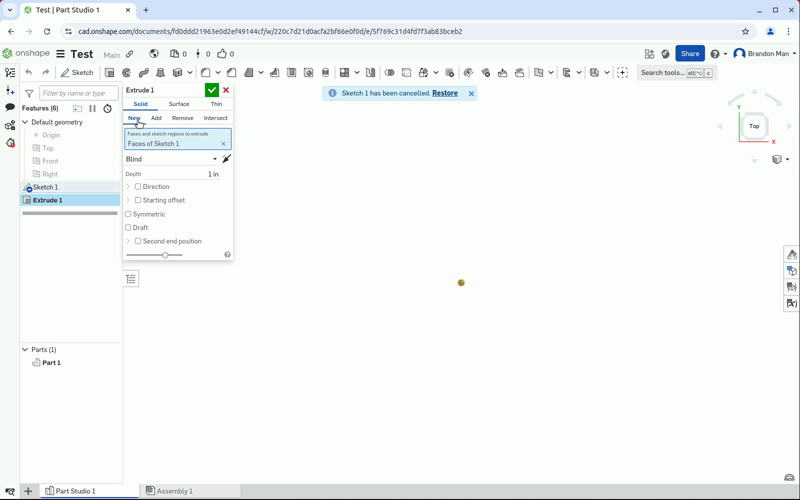
click(137, 120)
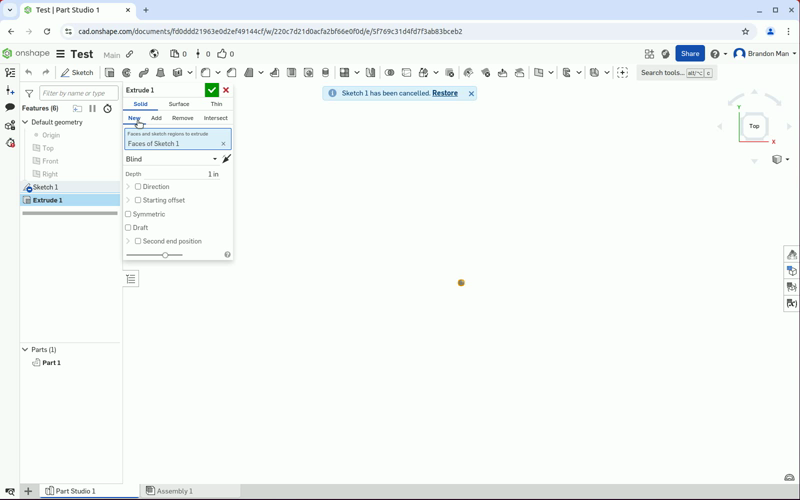
key(tab, 4)
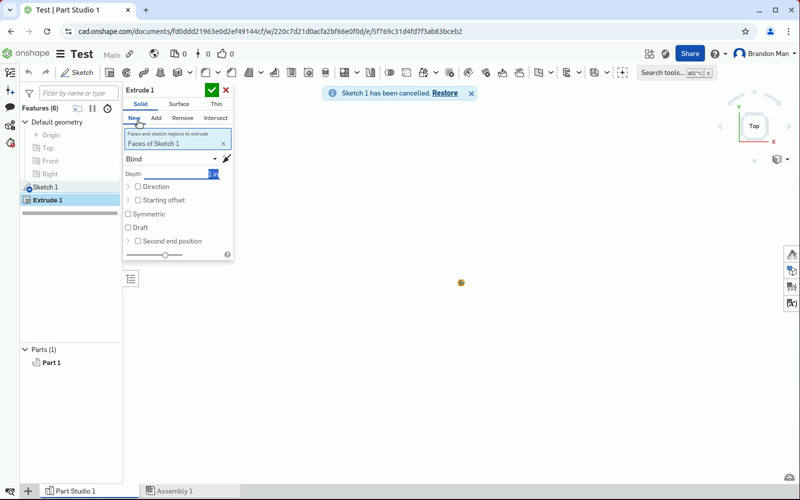
text(30.81)
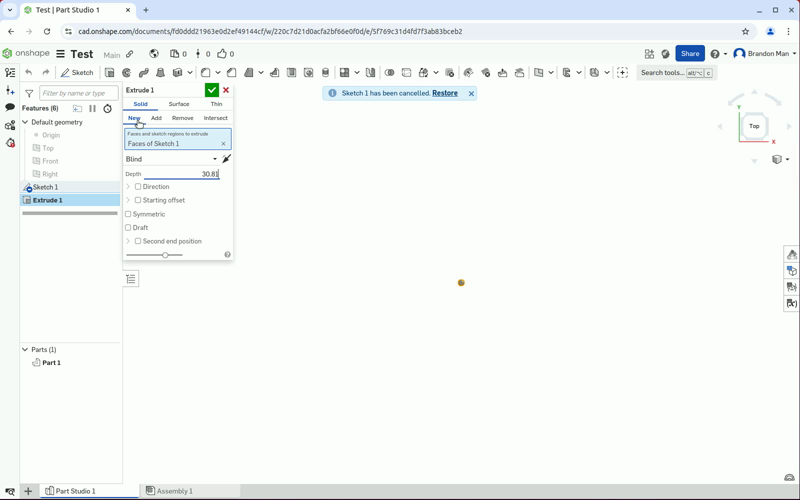
key(tab, 3)
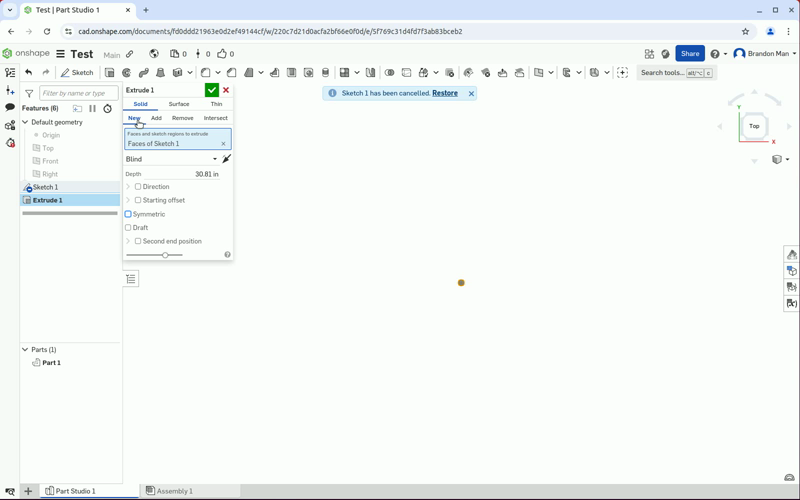
key(space)
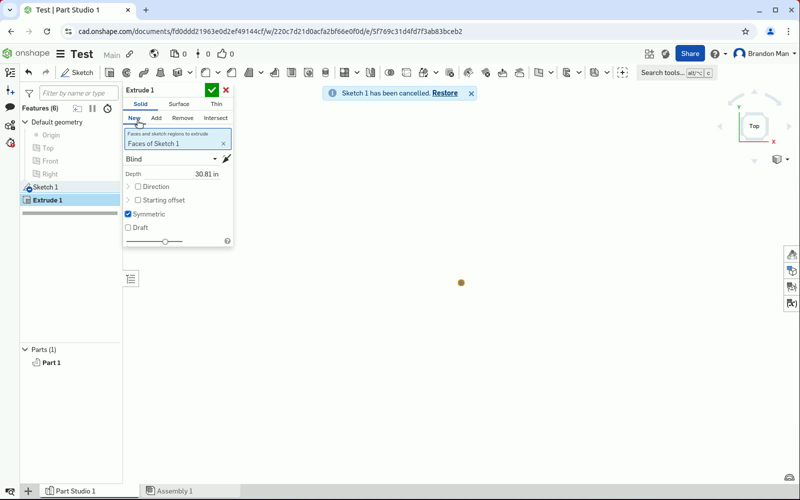
key(enter)
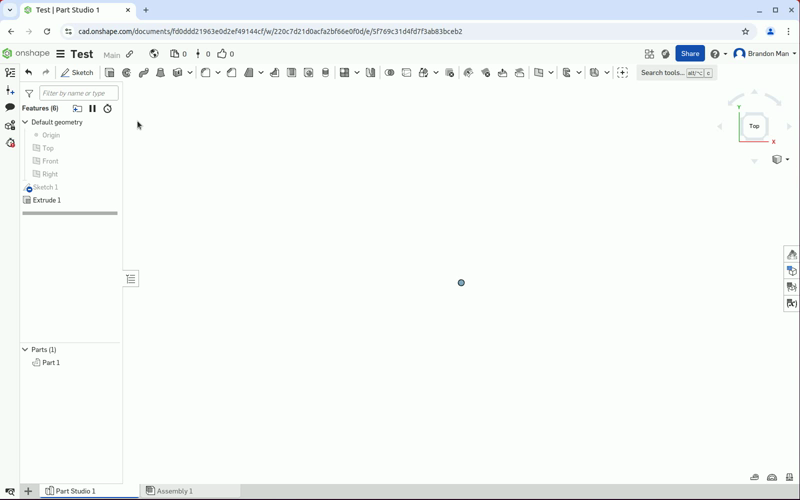
key(shift+h)
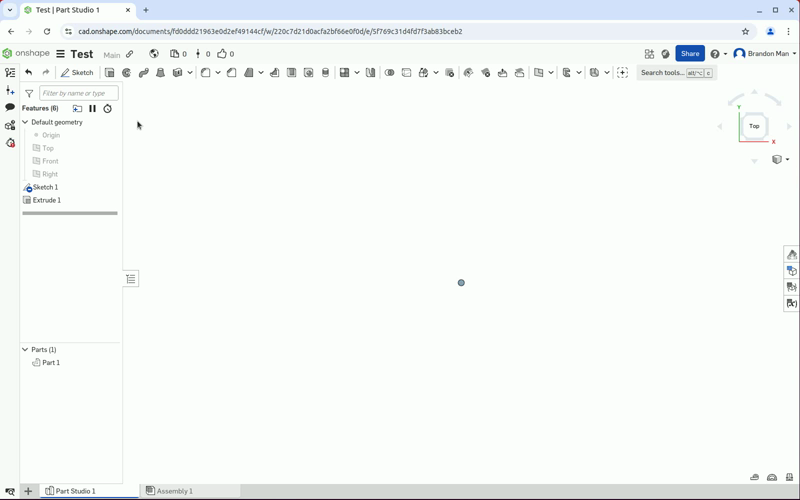
key(shift+h)
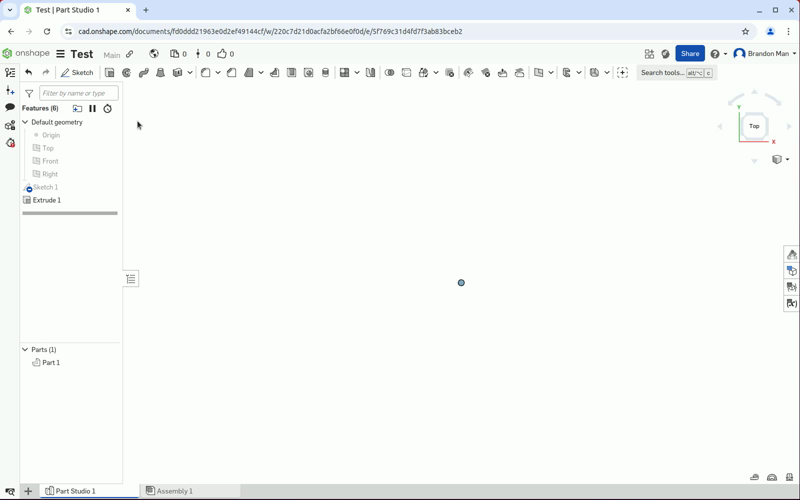
mouse_move(73, 189)
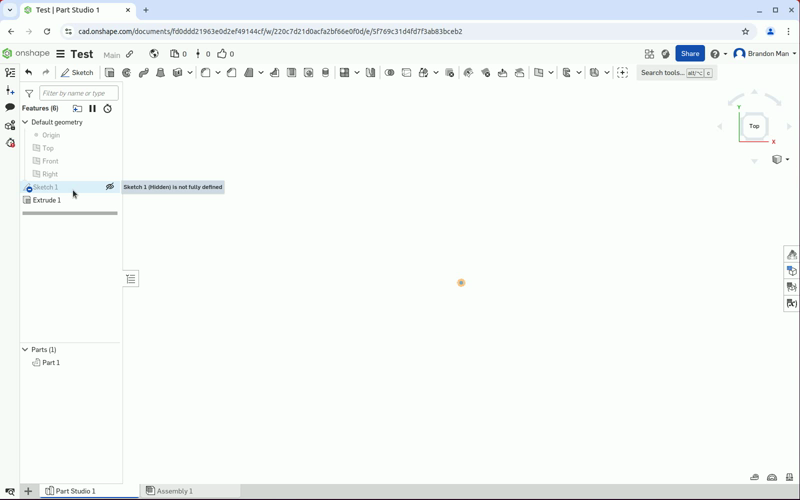
click(73, 189)
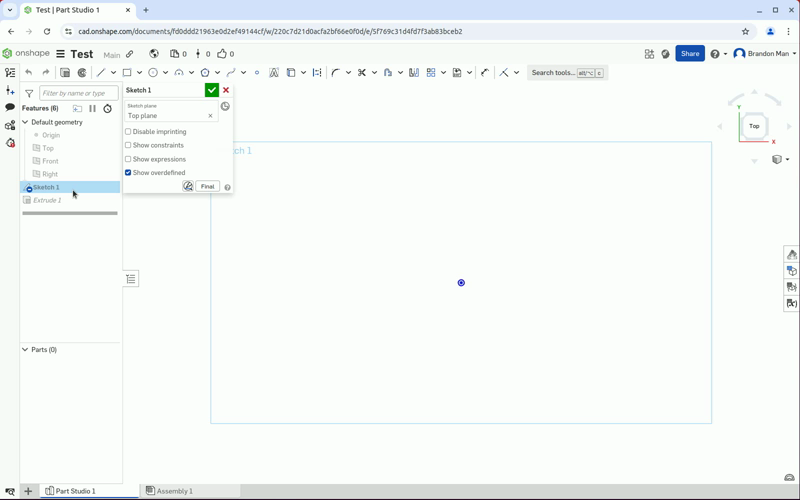
mouse_move(229, 92)
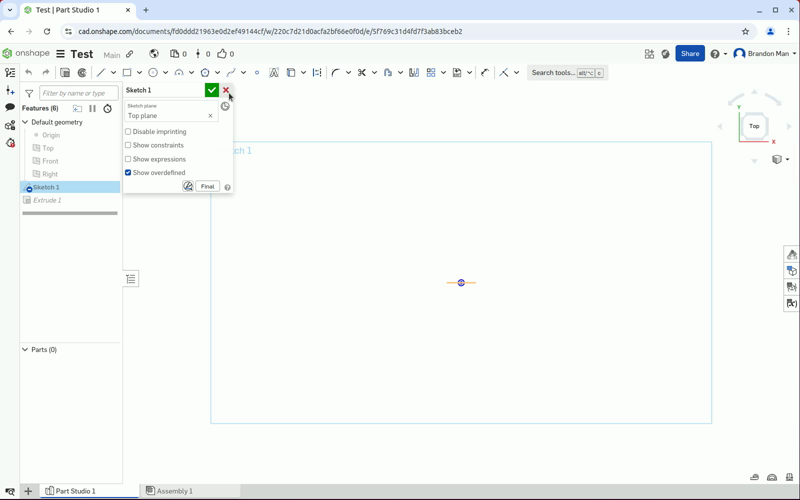
click(229, 92)
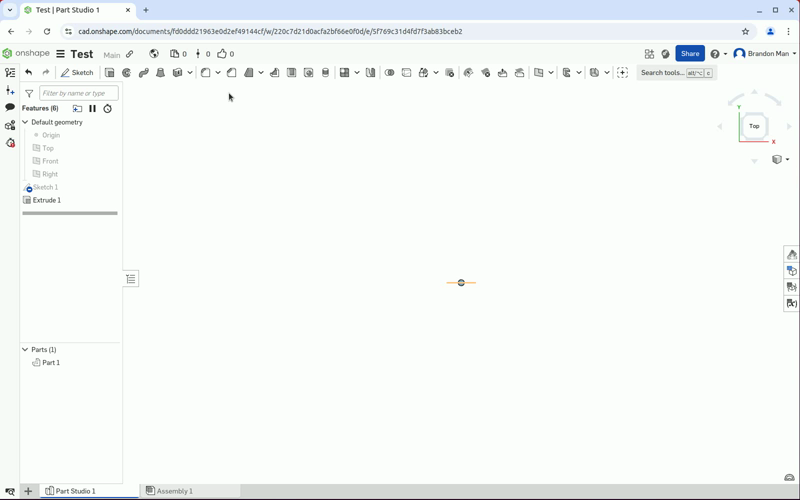
mouse_move(73, 352)
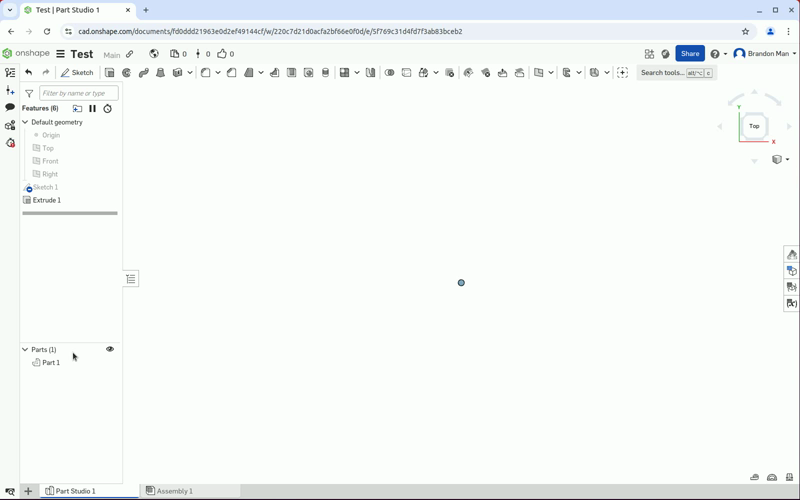
key(y)
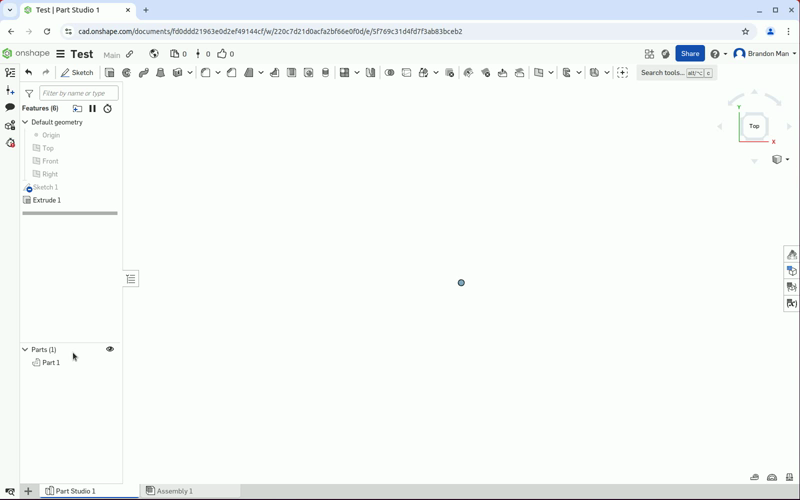
key(shift+p)
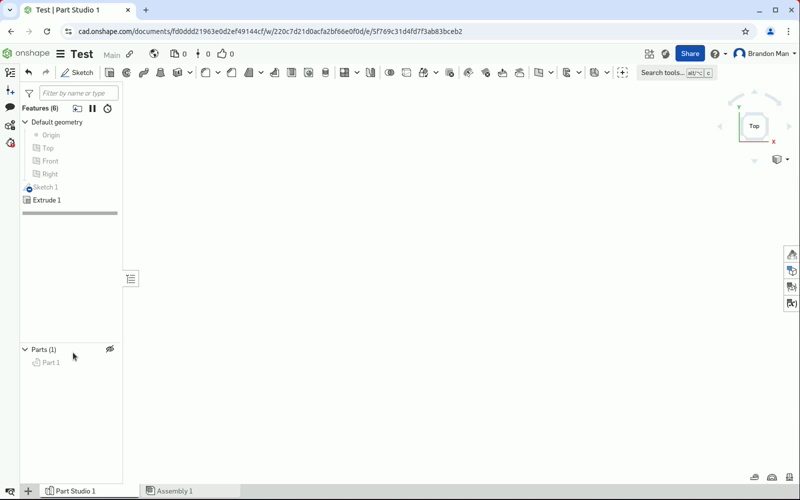
key(space)
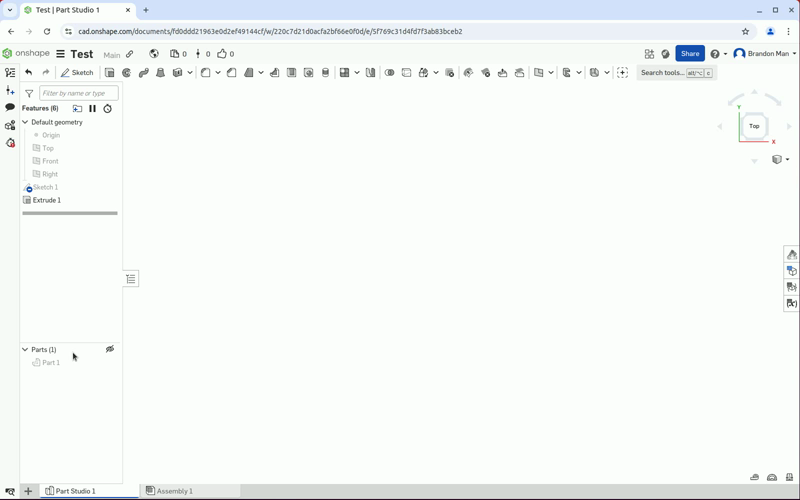
key_down(shift)
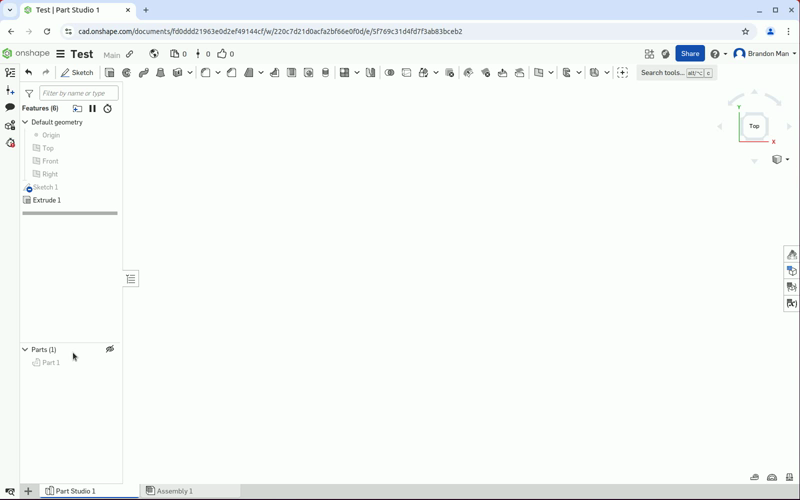
key(up)
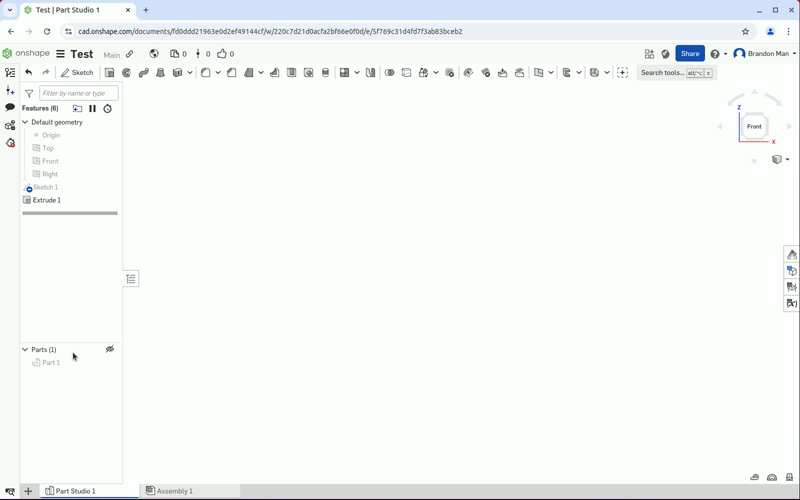
key_up(shift)
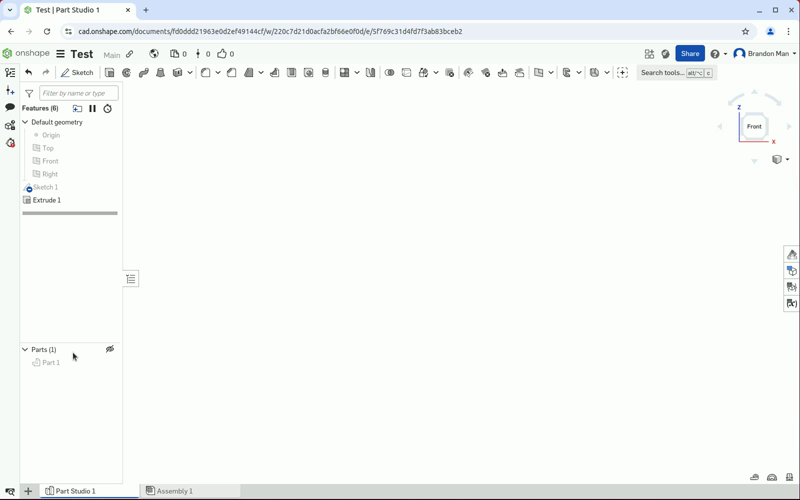
mouse_move(73, 352)
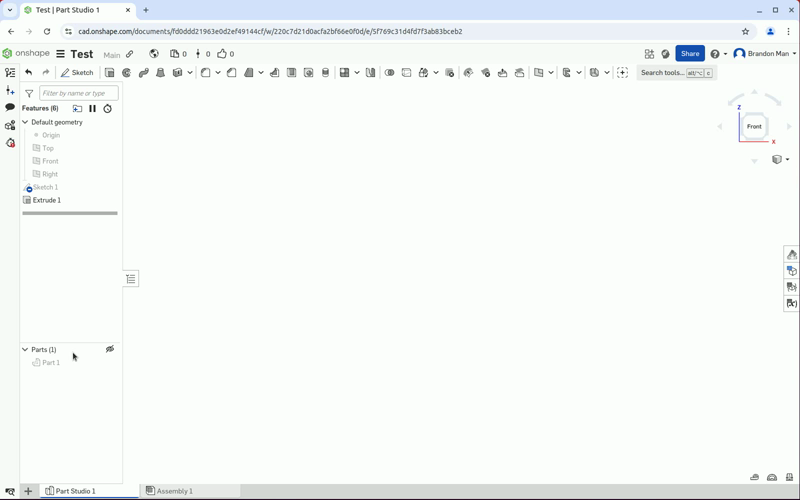
key(shift+y)
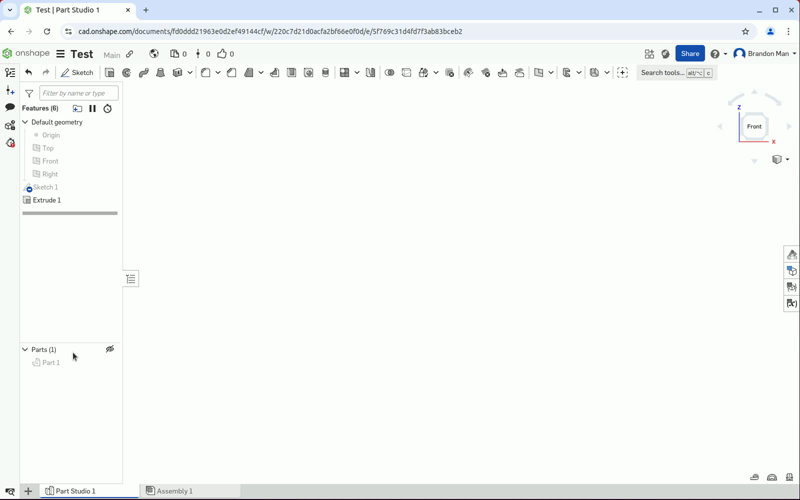
key(shift+s)
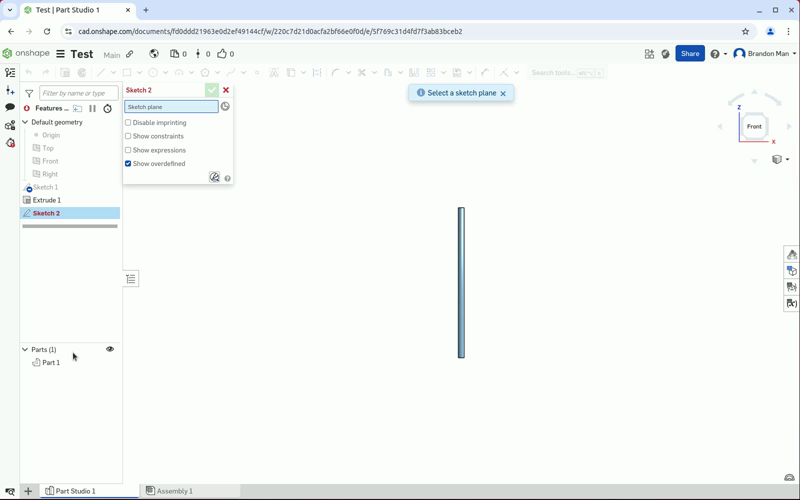
mouse_move(73, 163)
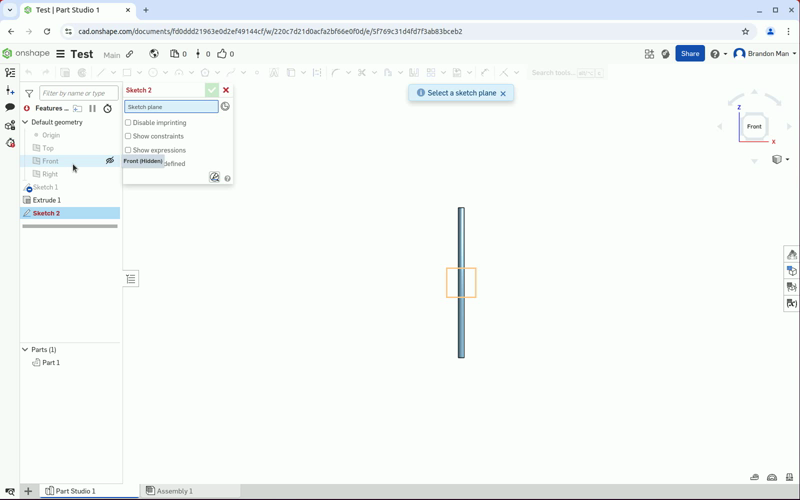
click(73, 163)
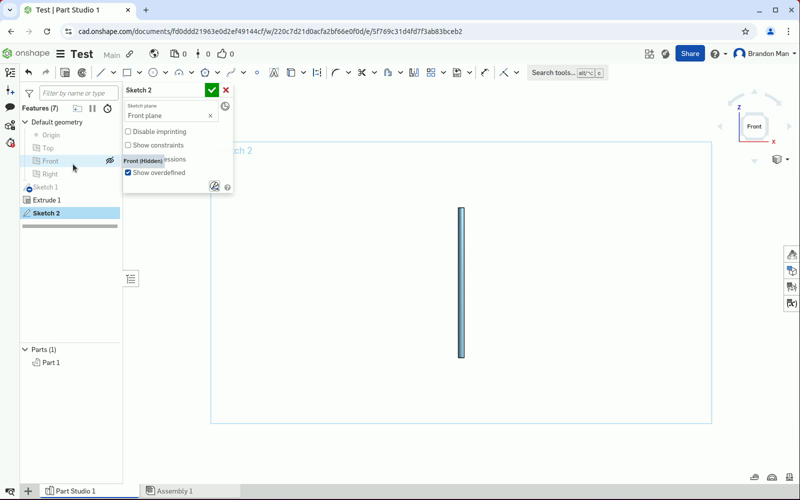
mouse_move(73, 352)
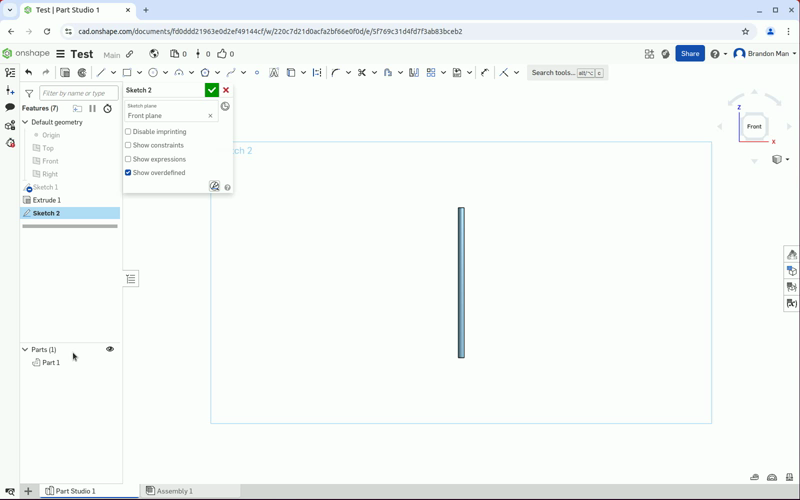
key(y)
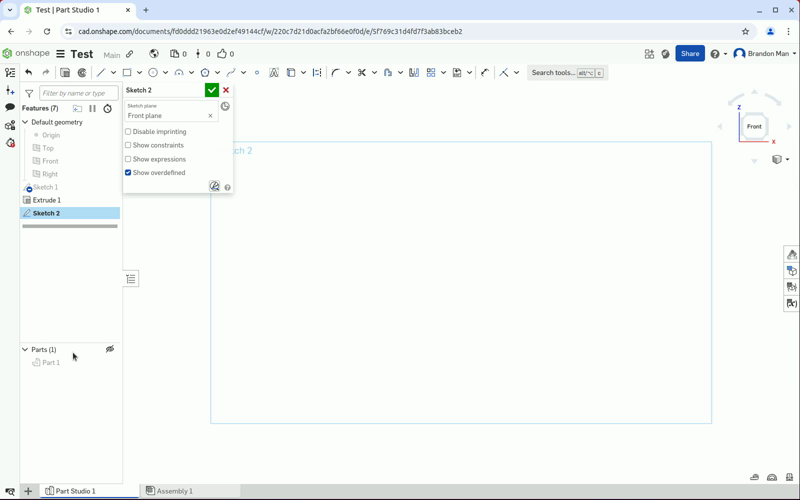
key(l)
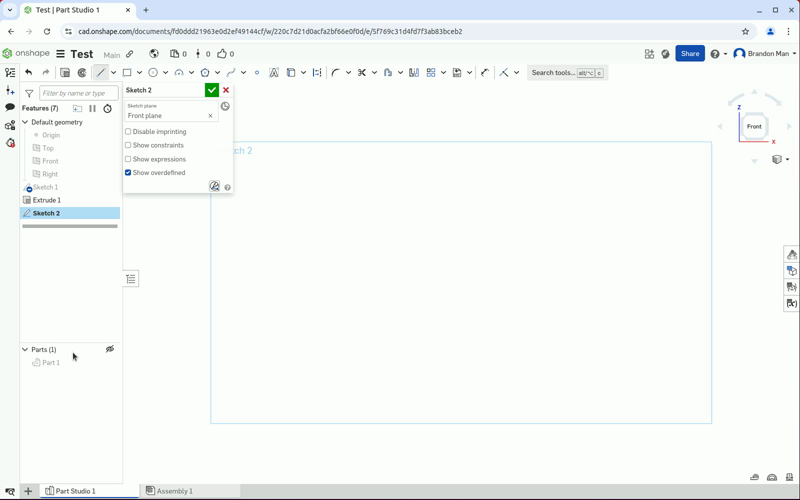
key_down(shift)
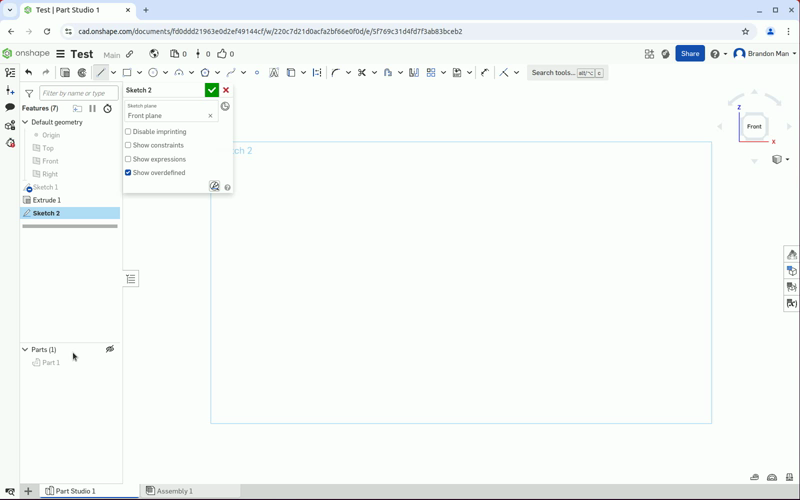
mouse_move(427, 322)
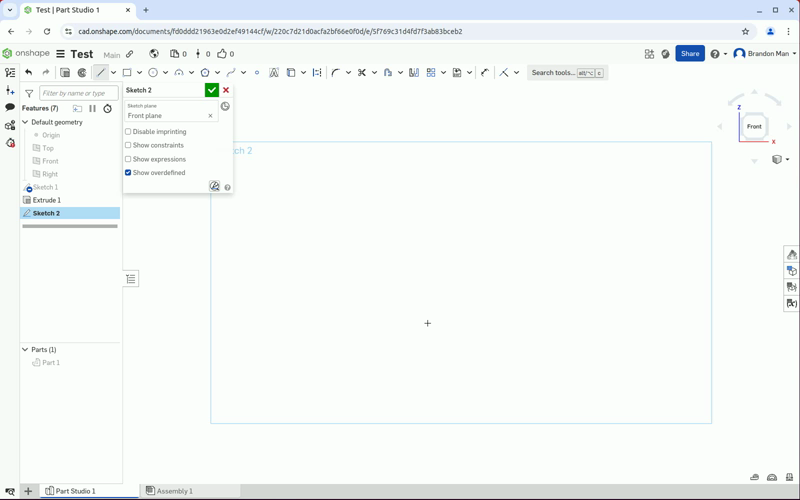
click(427, 322)
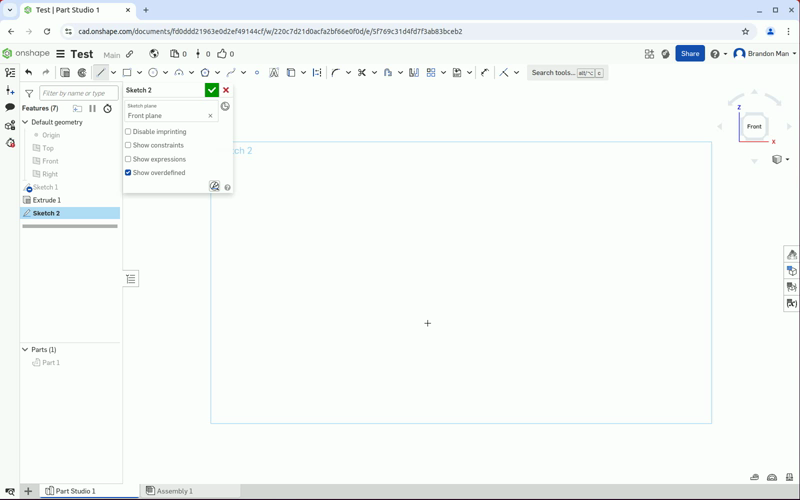
key_up(shift)
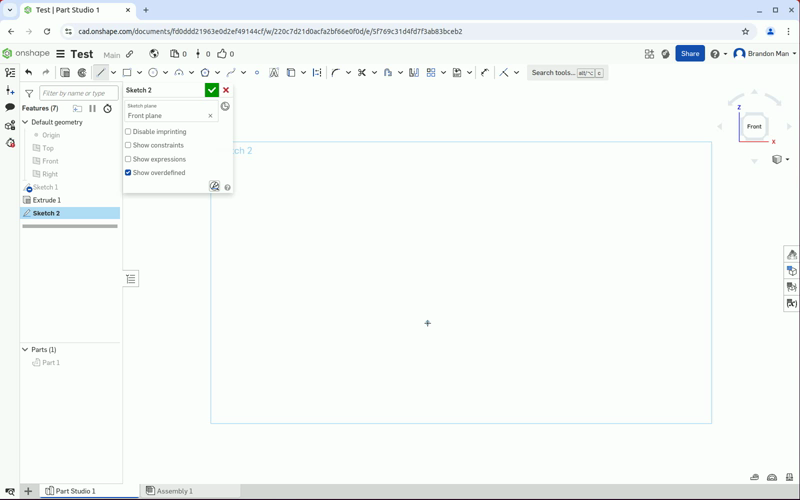
key_down(shift)
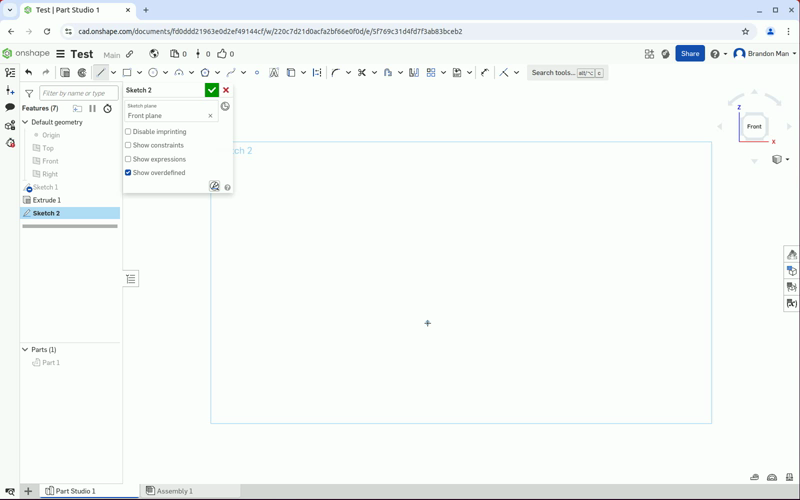
mouse_move(493, 322)
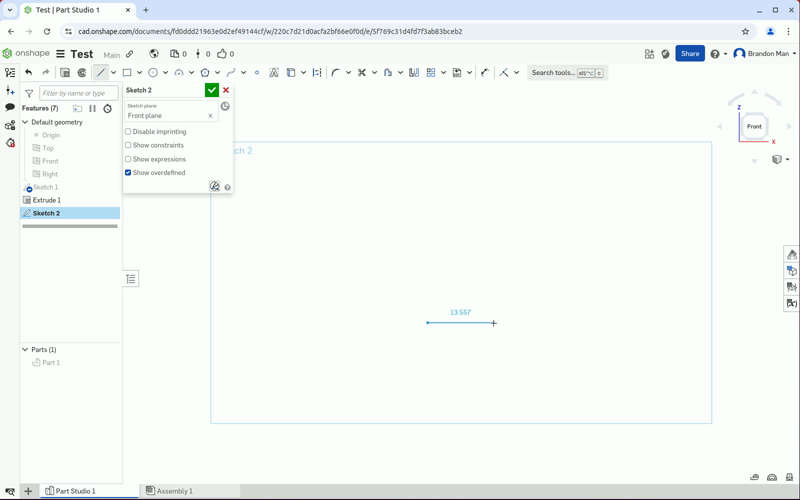
click(493, 322)
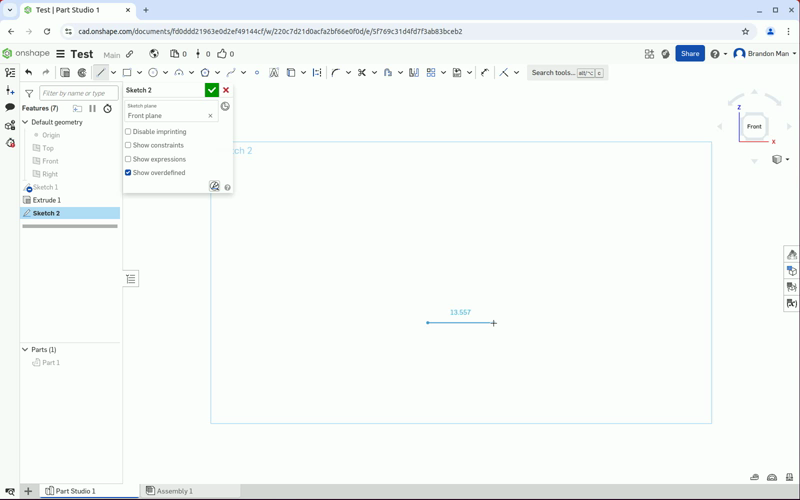
key_up(shift)
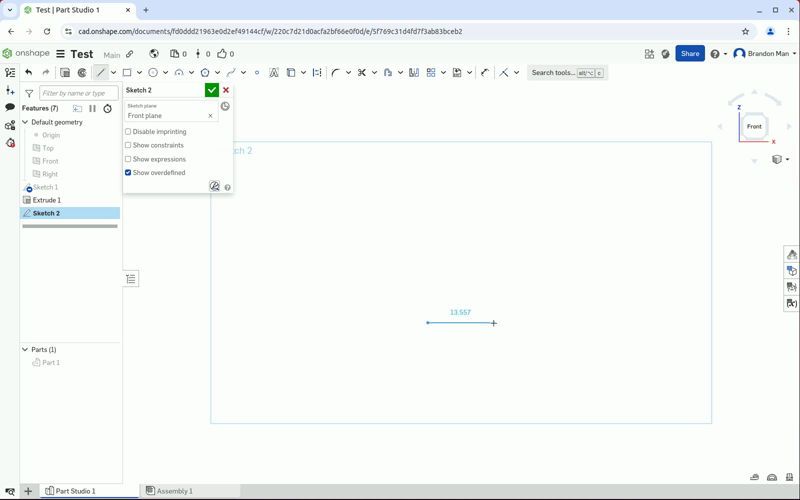
key_down(shift)
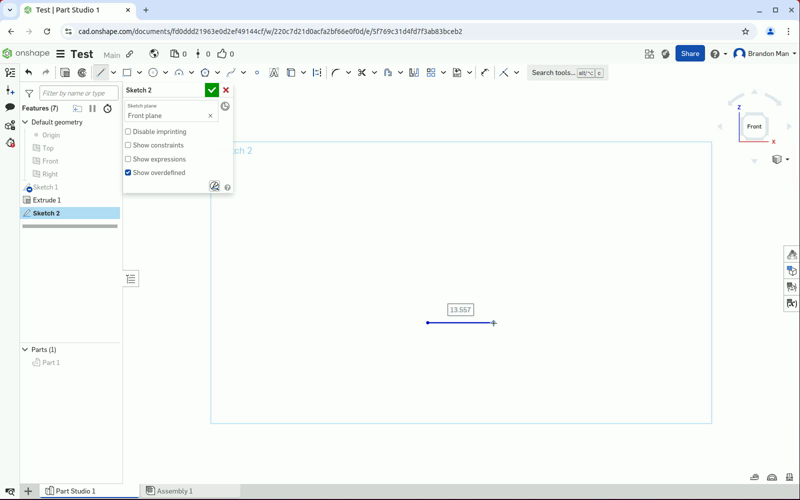
mouse_move(493, 243)
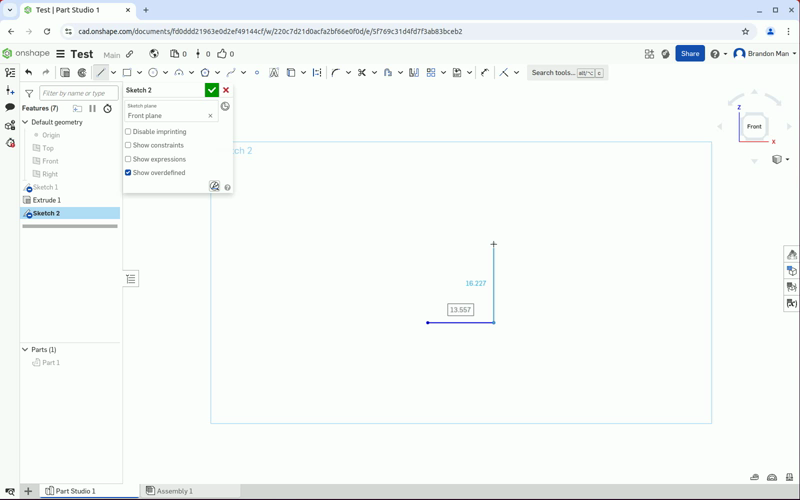
click(493, 243)
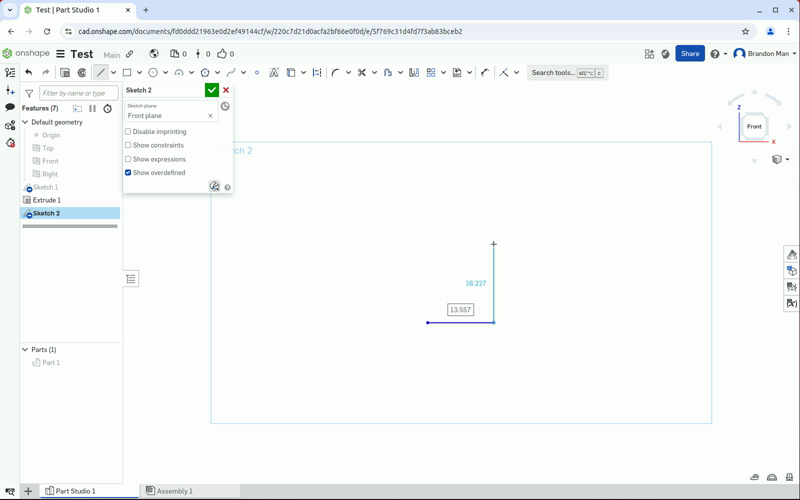
key_up(shift)
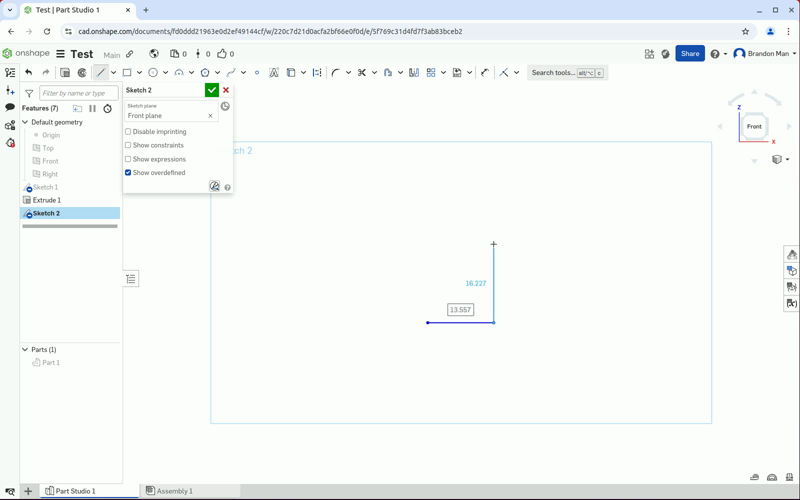
key_down(shift)
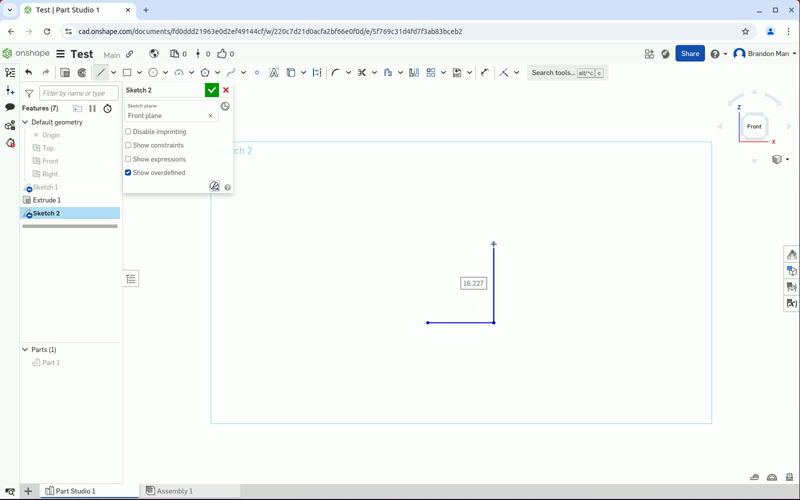
mouse_move(523, 243)
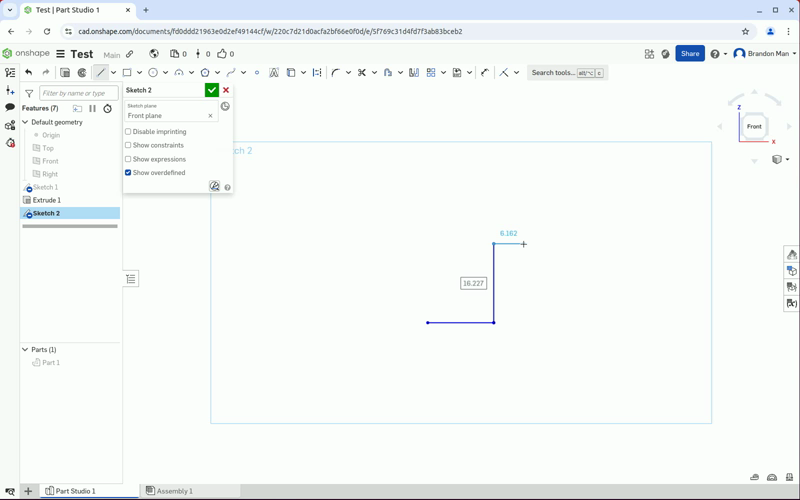
mouse_move(461, 243)
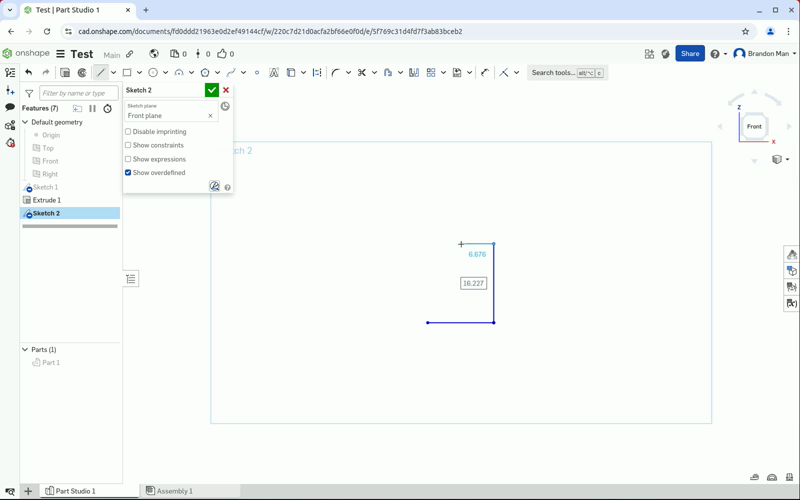
click(461, 243)
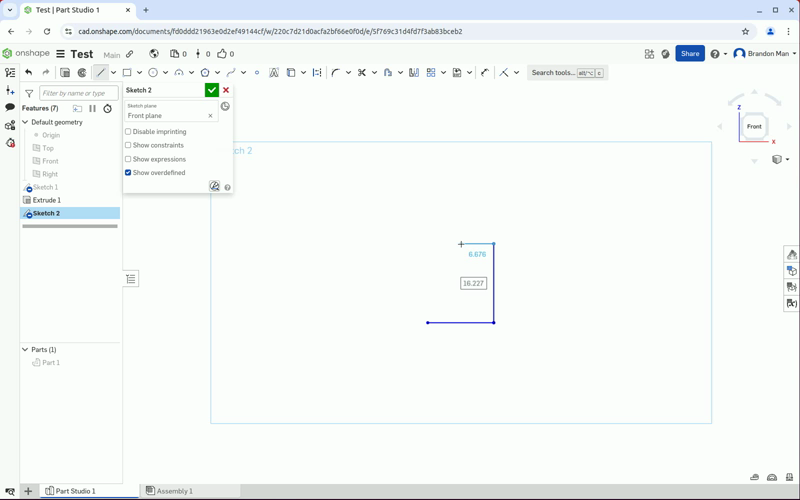
key_up(shift)
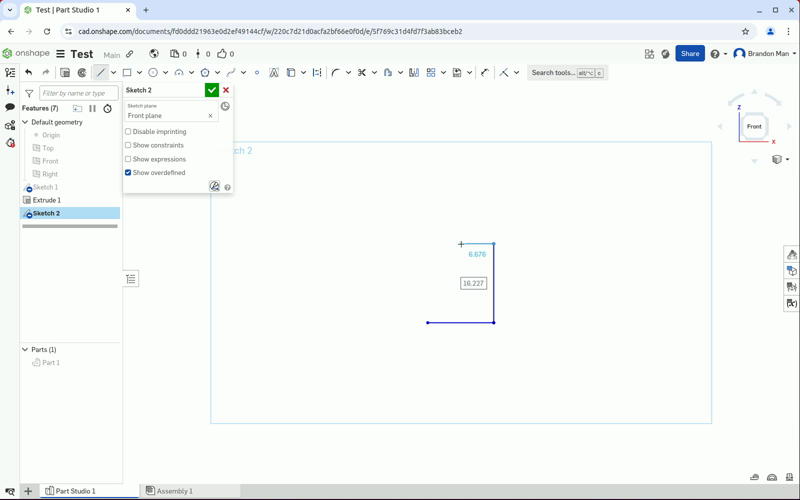
key_down(shift)
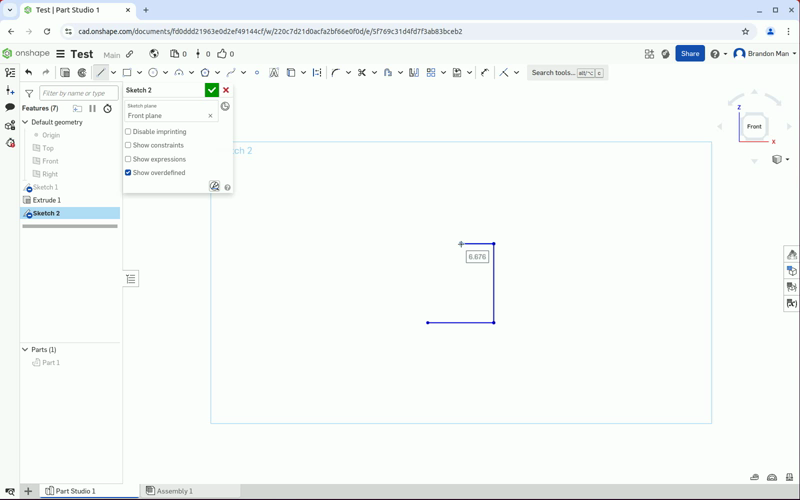
mouse_move(491, 243)
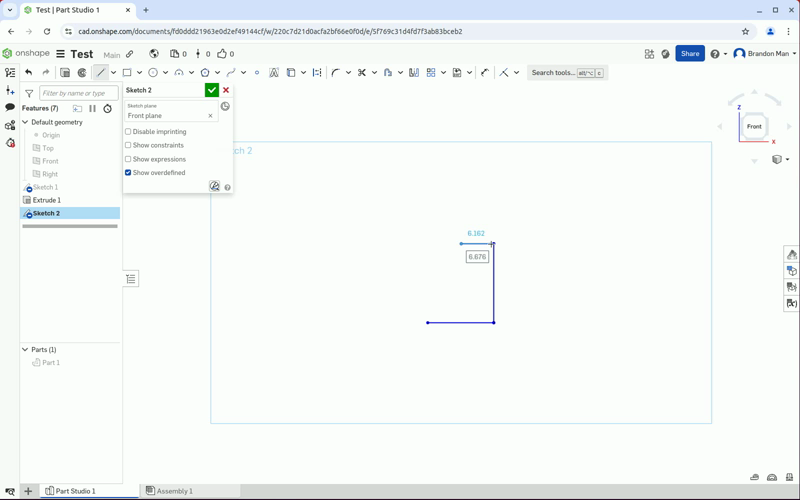
mouse_move(427, 243)
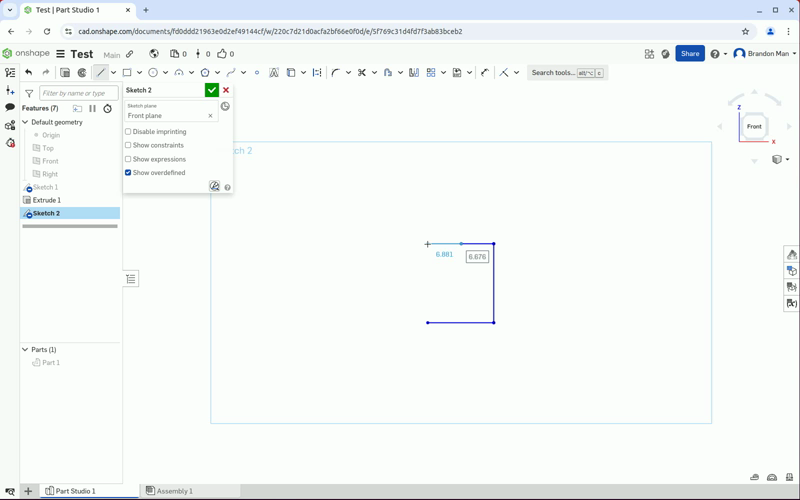
click(427, 243)
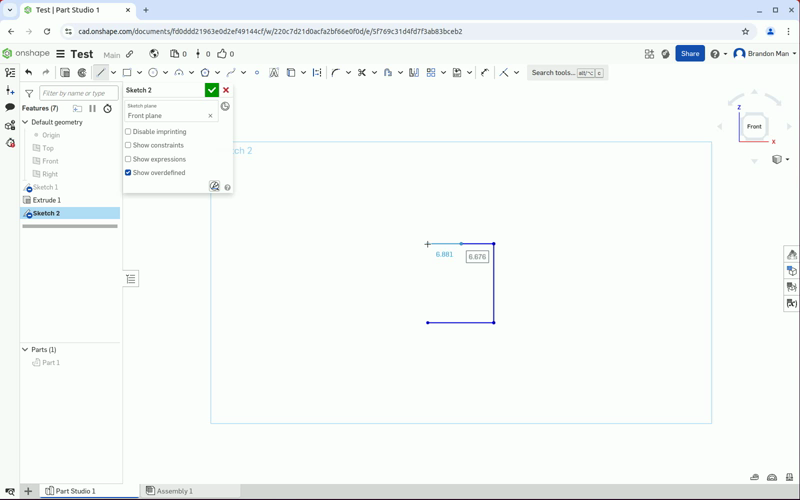
key_up(shift)
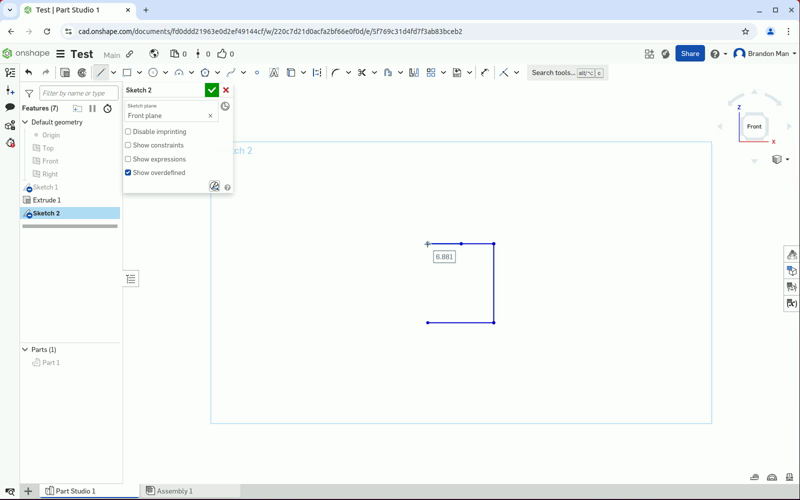
key_down(shift)
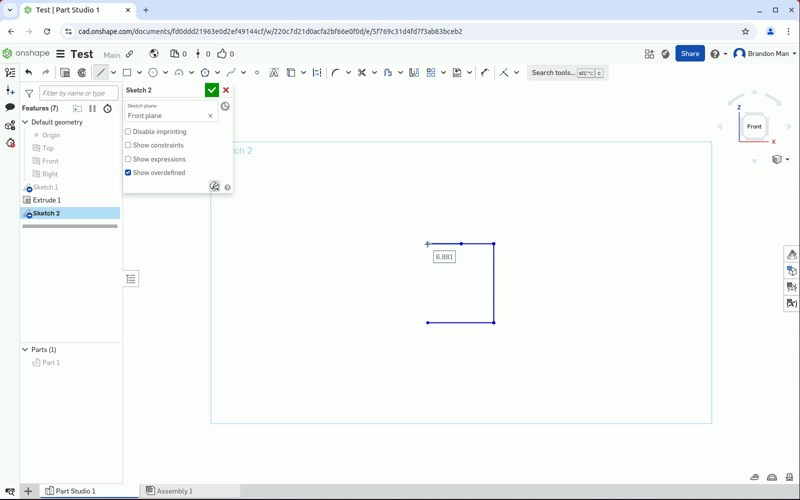
mouse_move(427, 322)
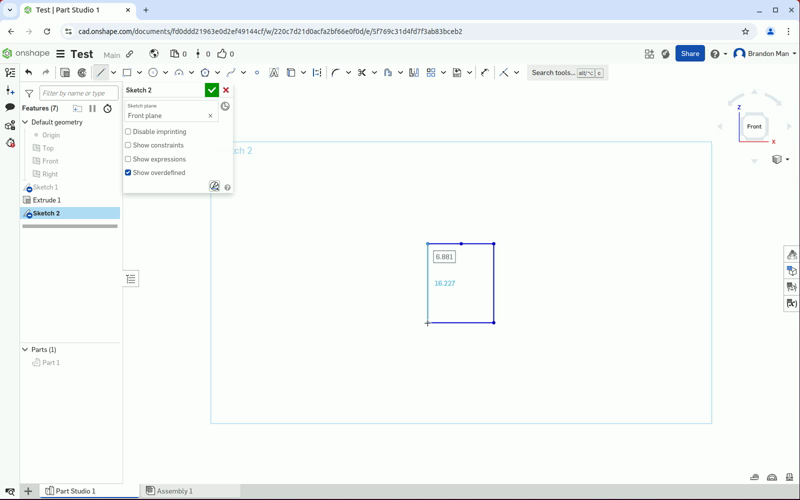
key_up(shift)
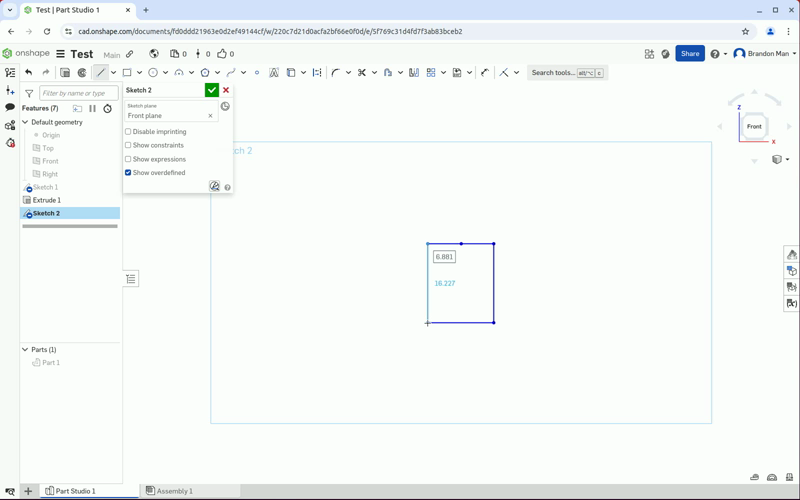
click(427, 322)
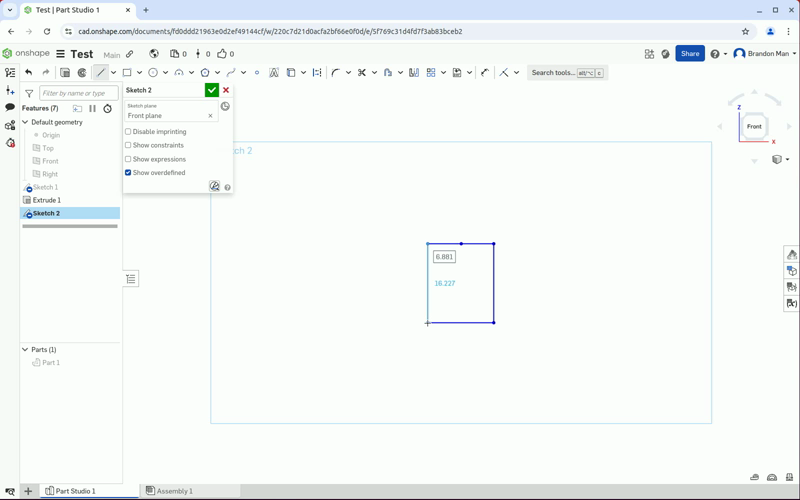
key(esc)
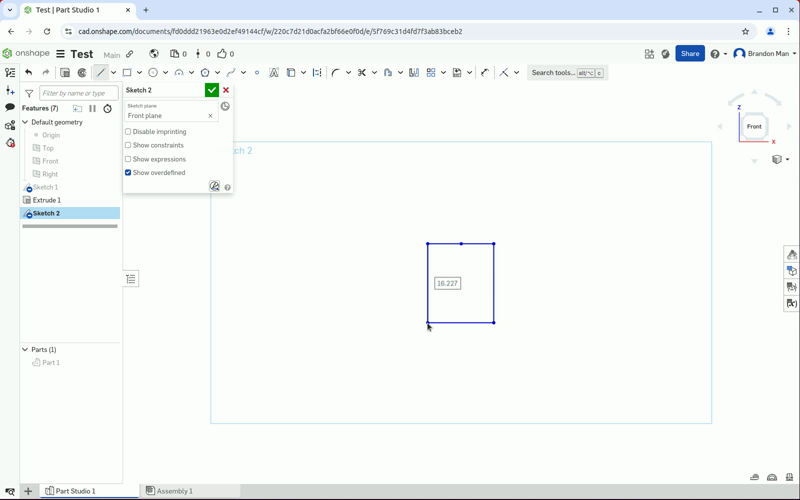
key(c)
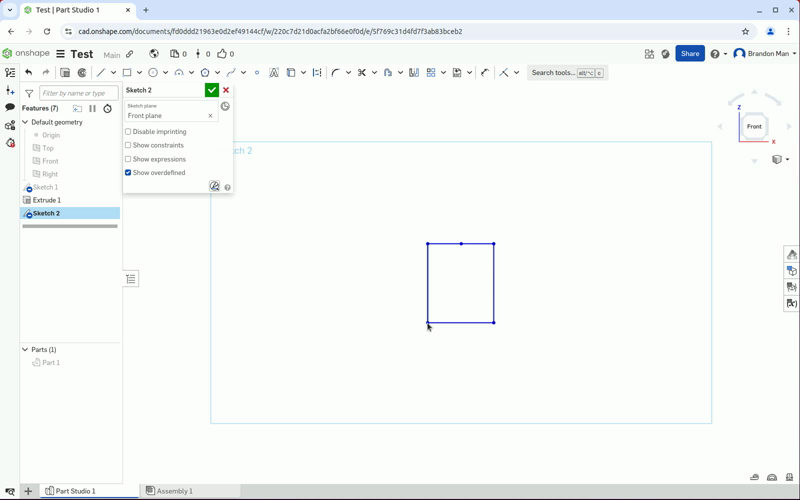
key_down(shift)
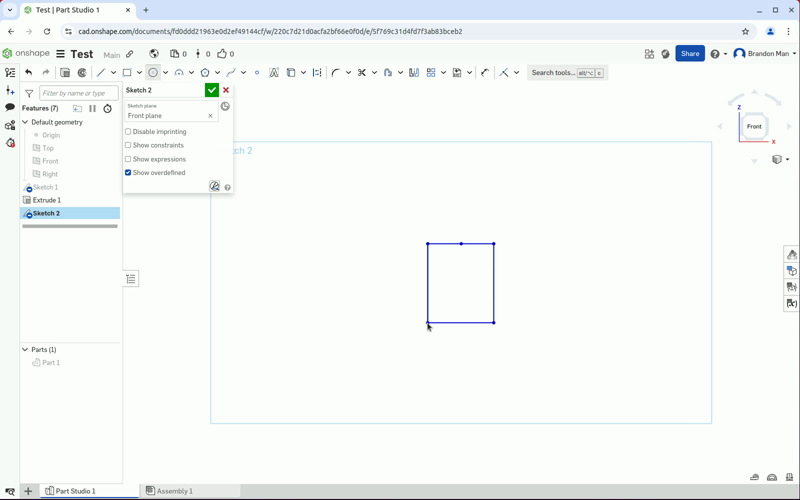
mouse_move(461, 282)
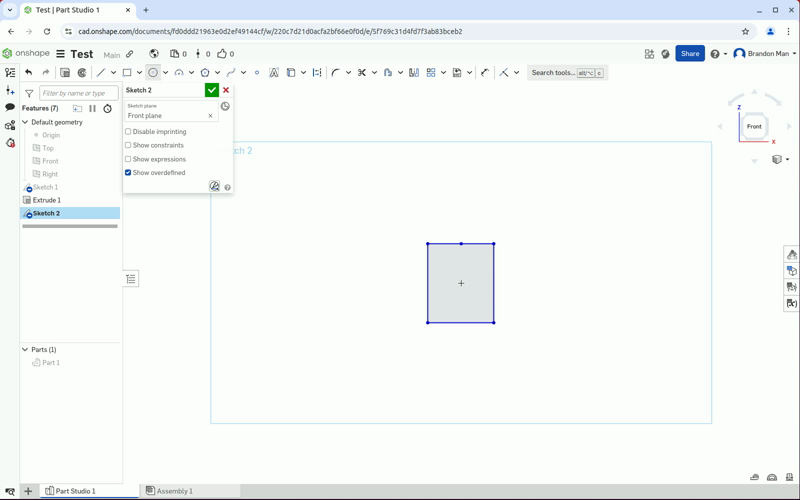
click(461, 282)
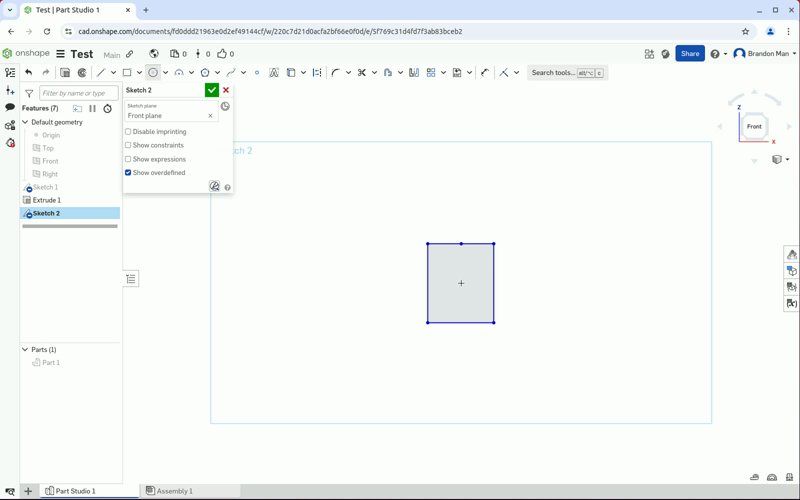
key_up(shift)
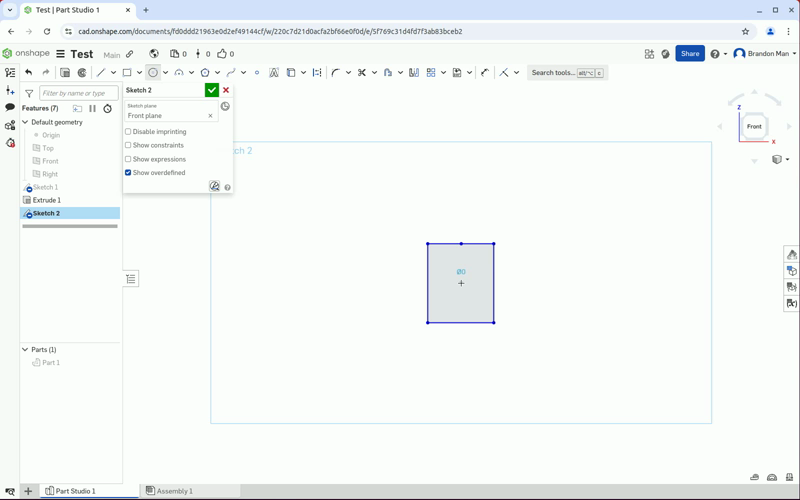
mouse_move(477, 282)
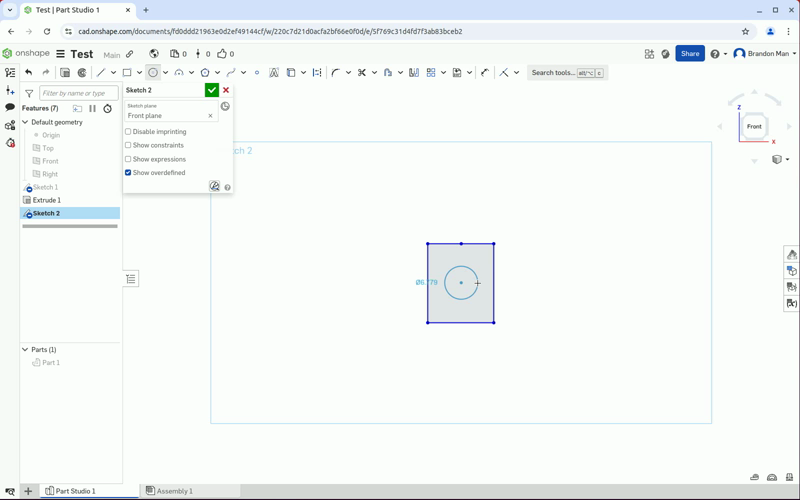
click(477, 282)
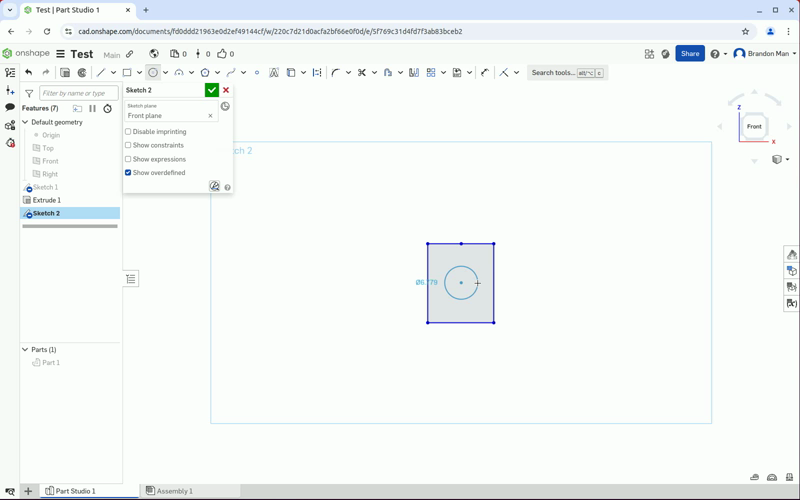
key(esc)
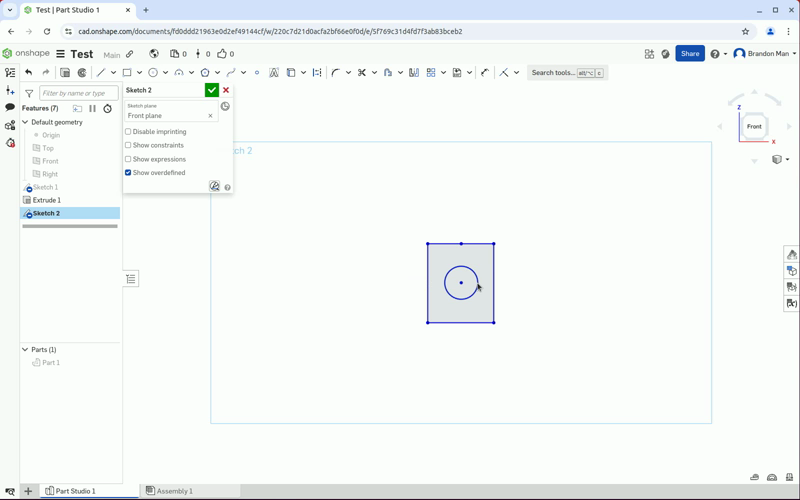
mouse_move(457, 261)
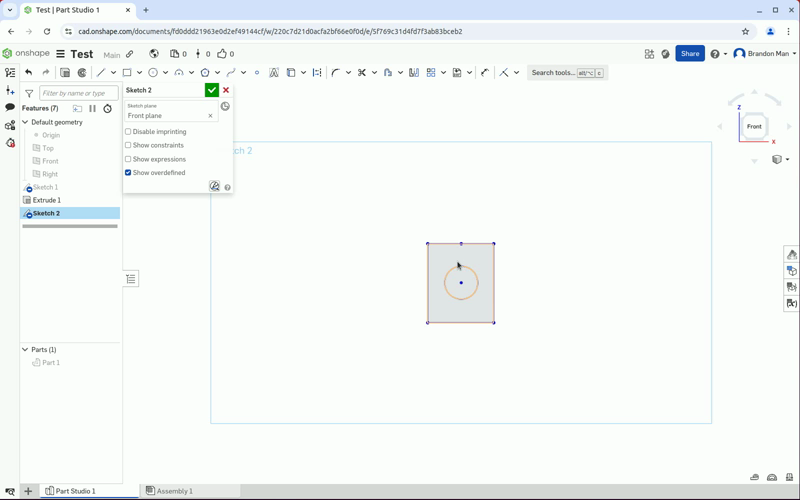
click(457, 261)
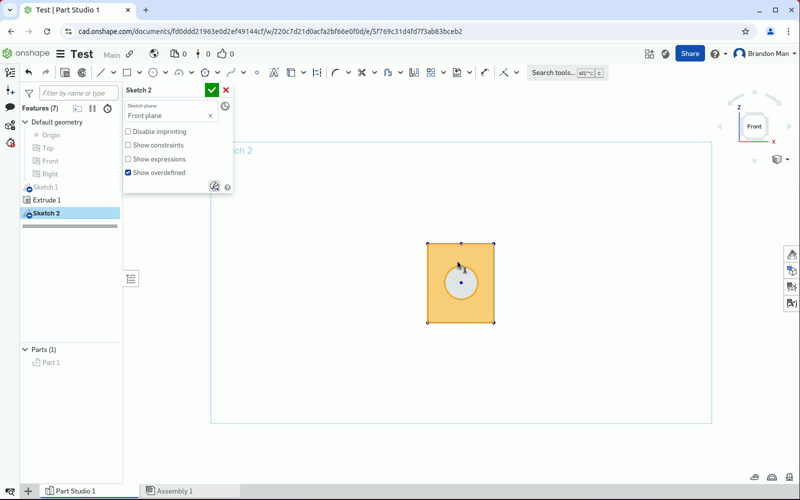
mouse_move(73, 352)
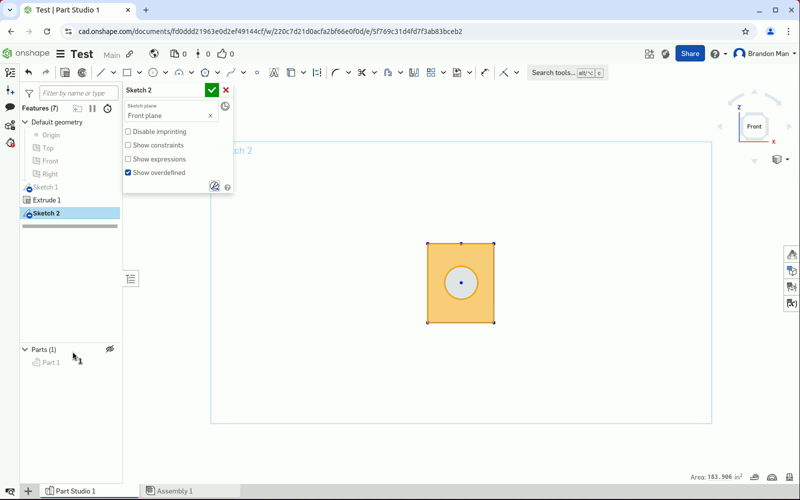
key(shift+y)
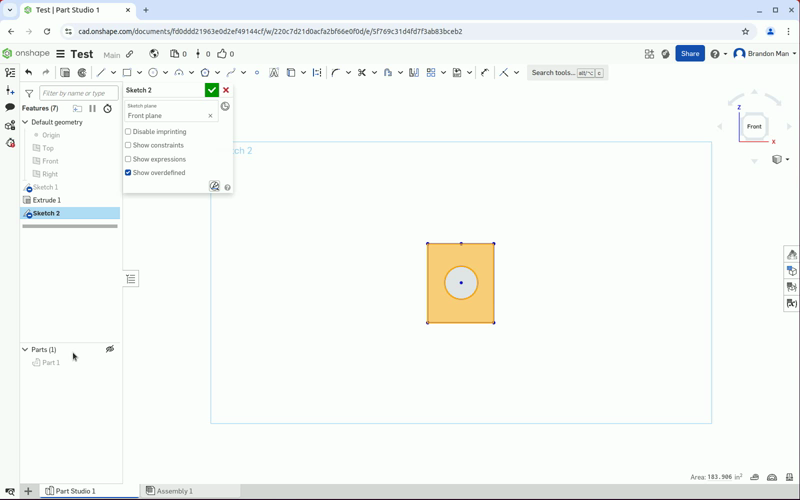
key(shift+e)
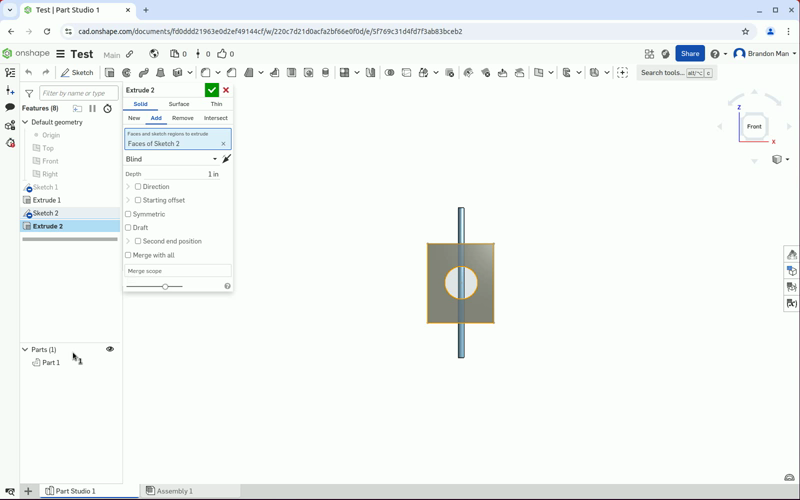
mouse_move(143, 106)
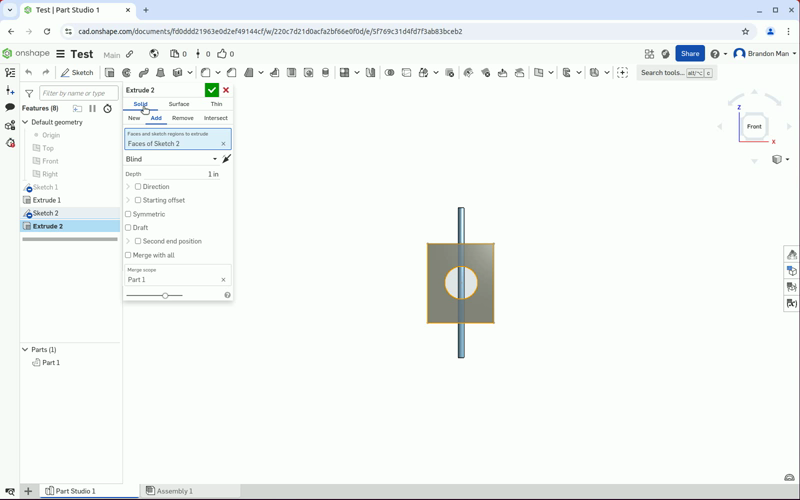
click(143, 106)
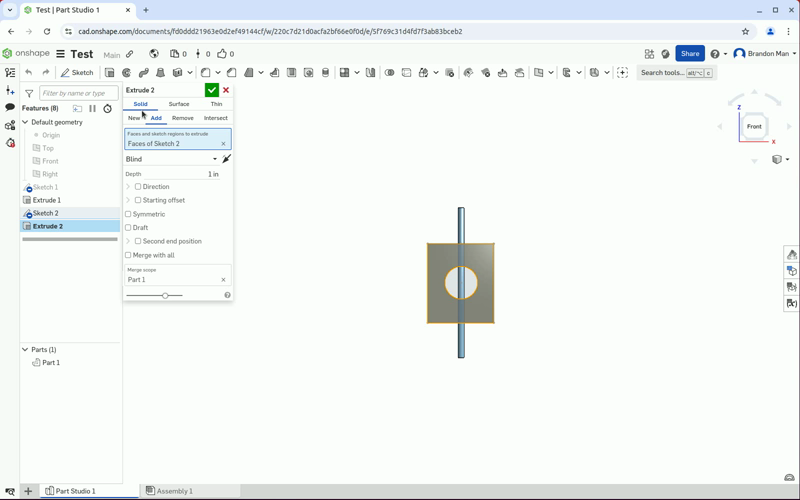
mouse_move(137, 120)
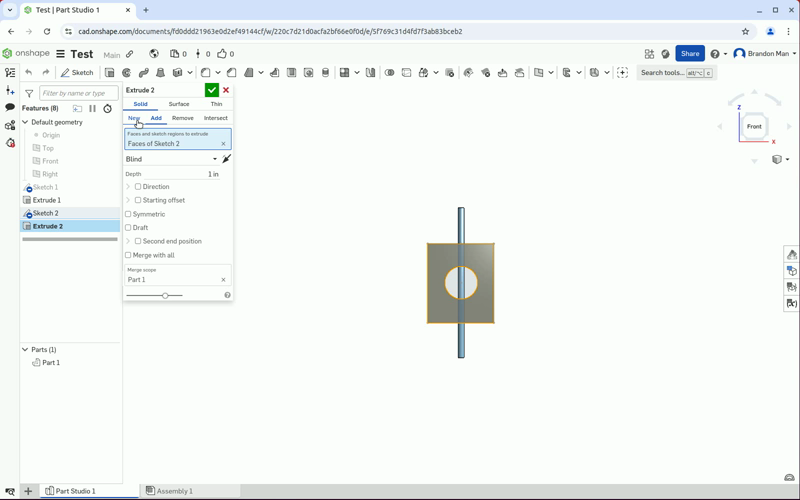
click(137, 120)
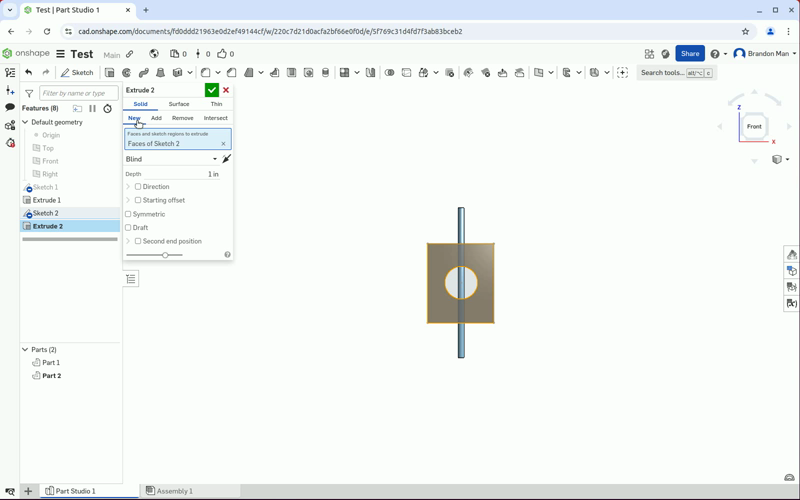
key(tab, 4)
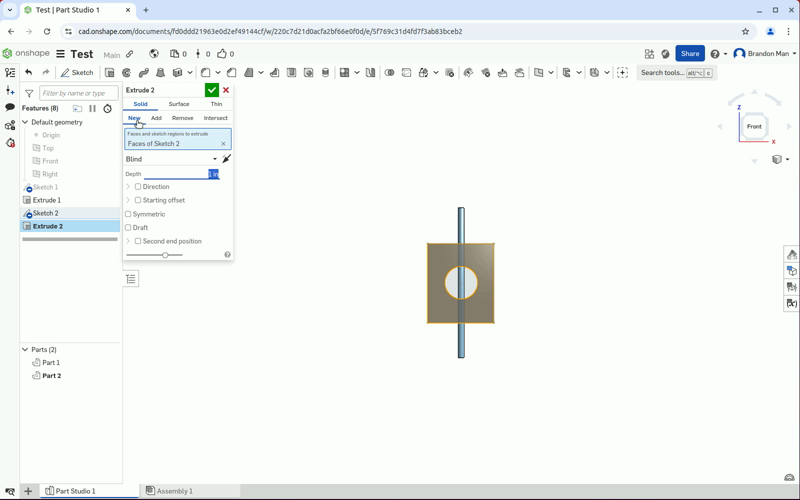
text(46.216)
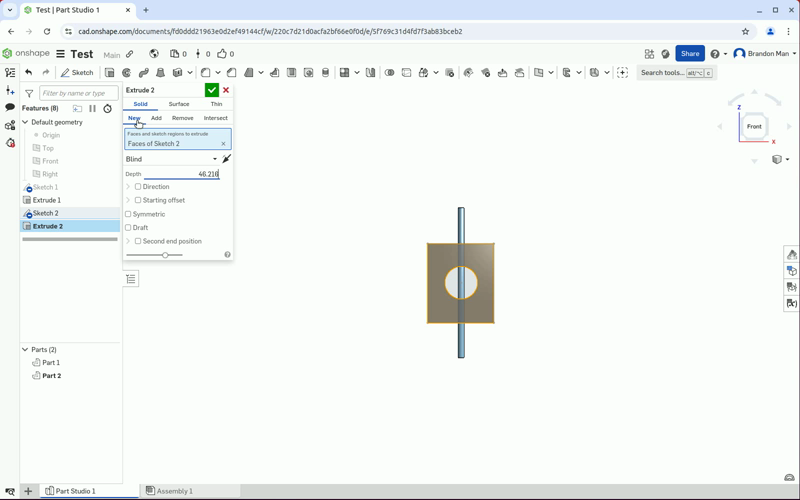
key(tab, 3)
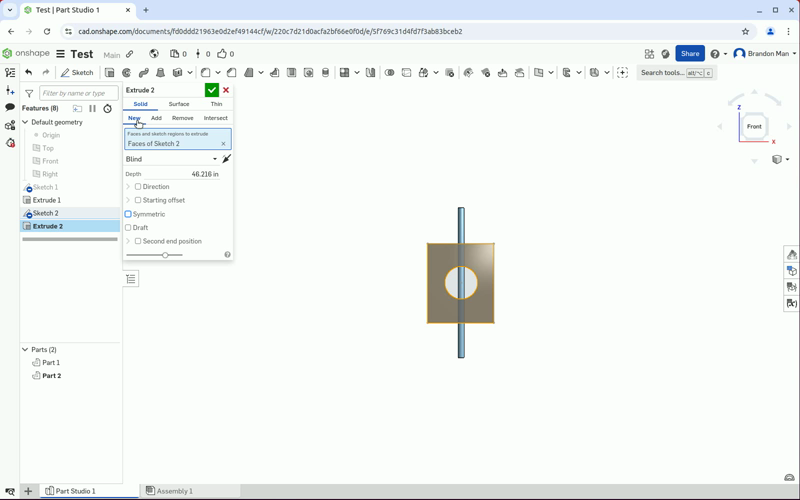
key(space)
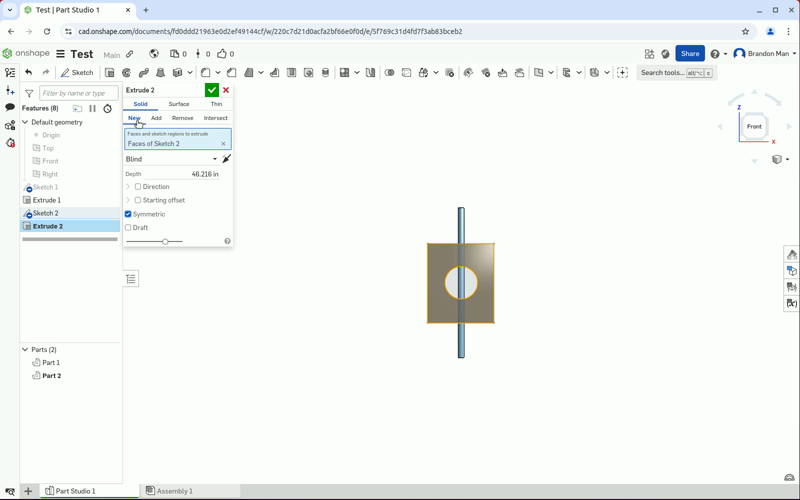
key(enter)
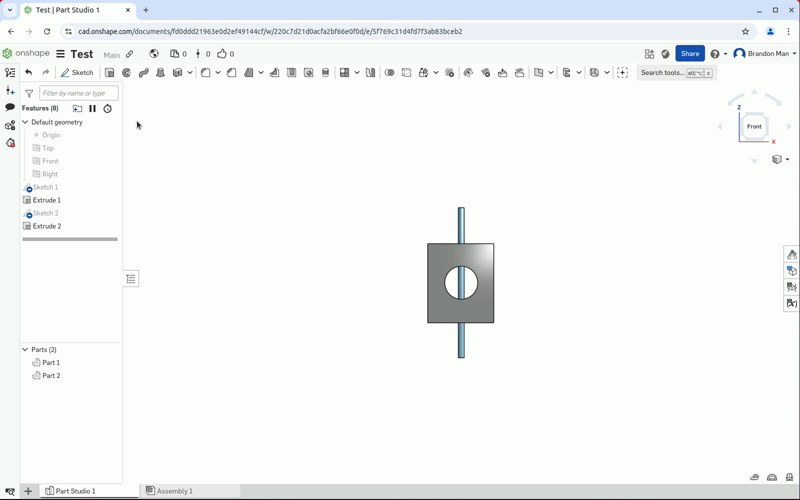
key(shift+h)
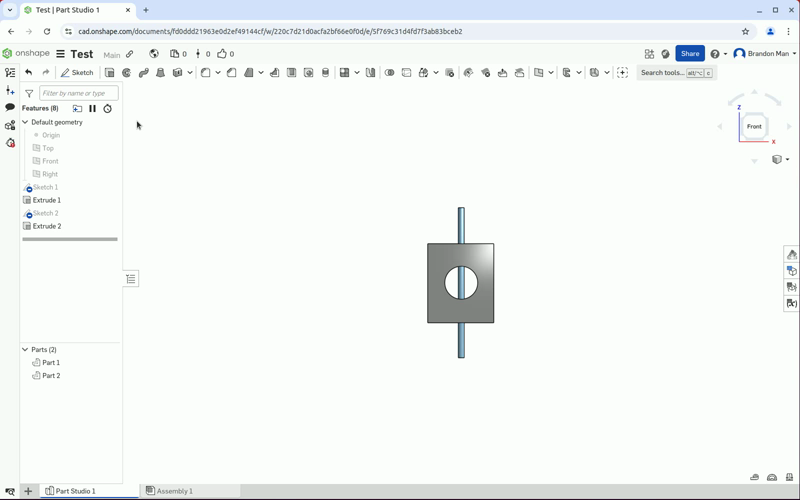
key(shift+h)
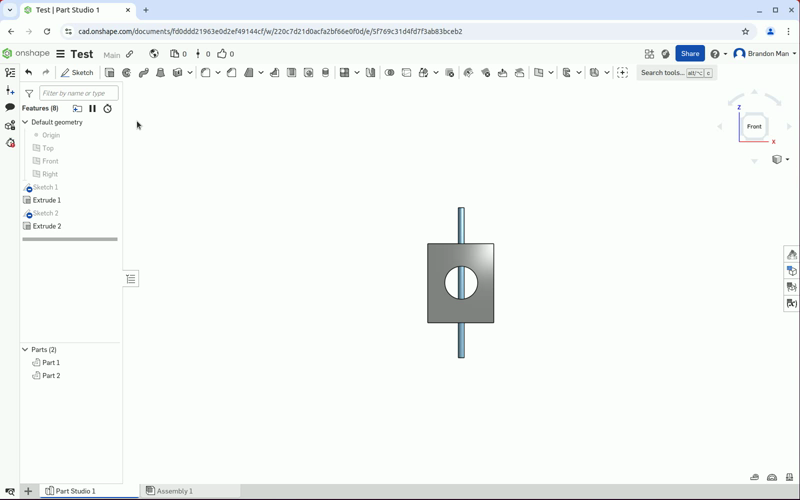
mouse_move(73, 189)
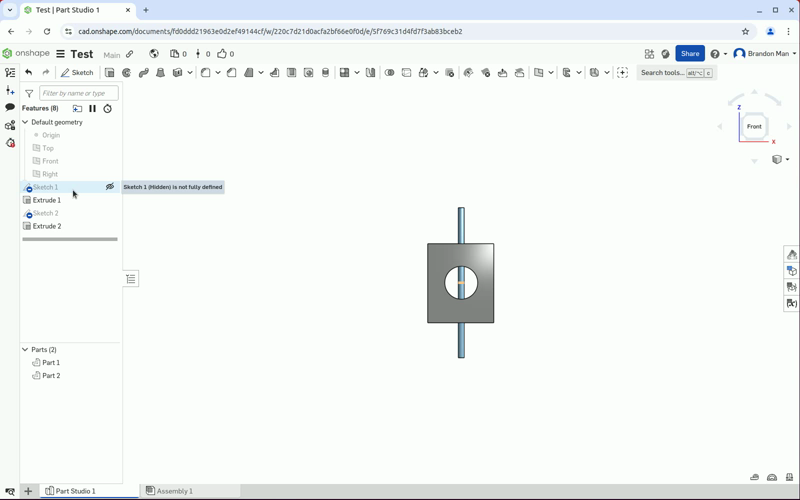
click(73, 189)
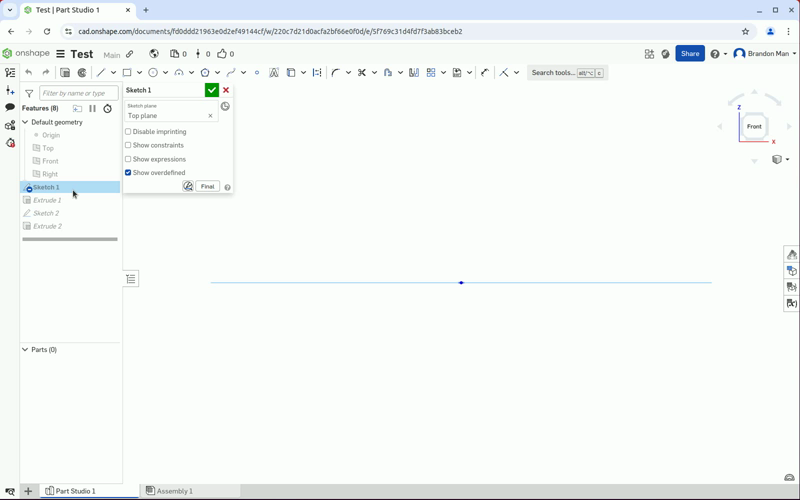
mouse_move(229, 92)
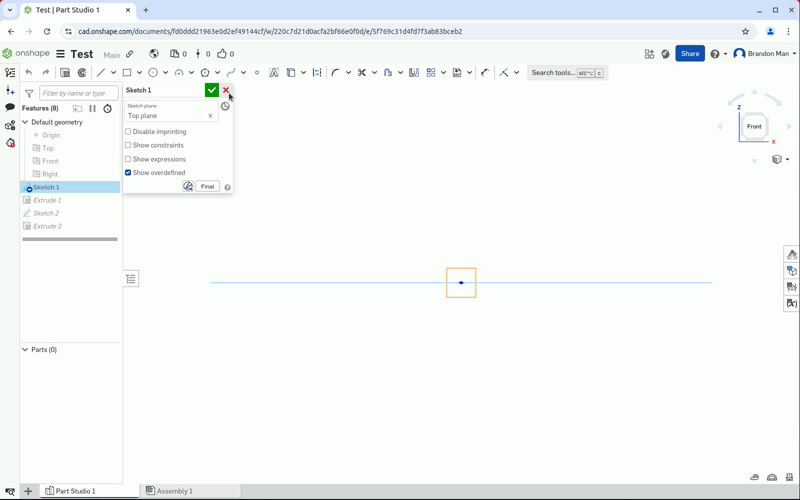
click(229, 92)
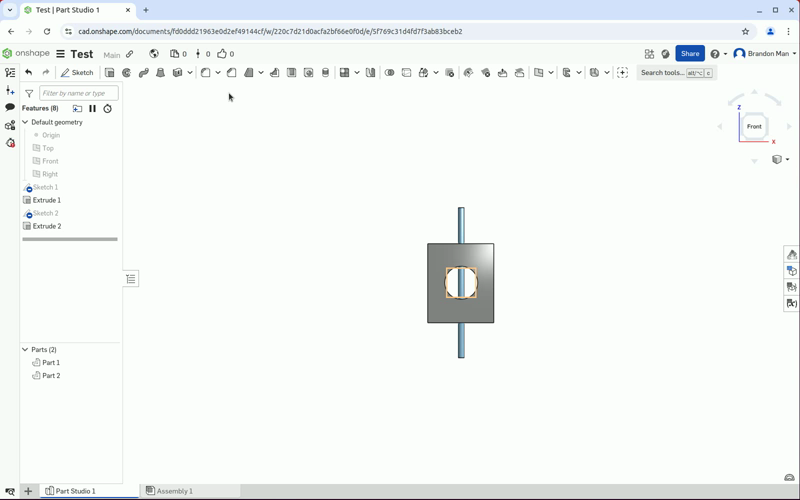
mouse_move(73, 352)
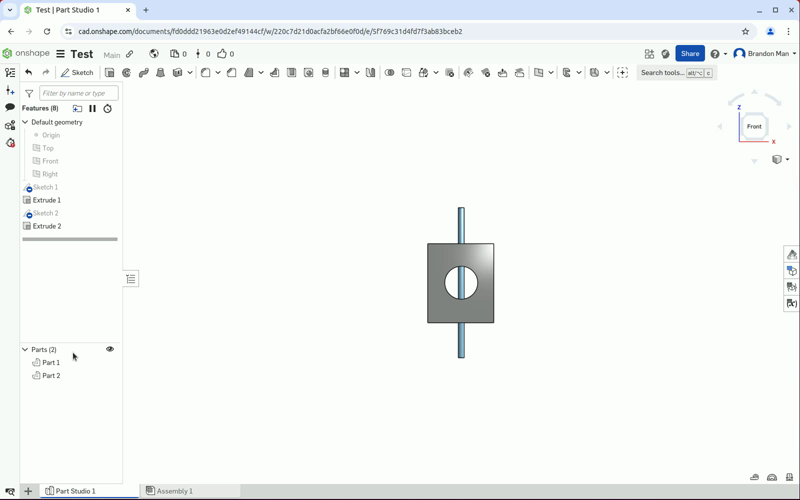
key(y)
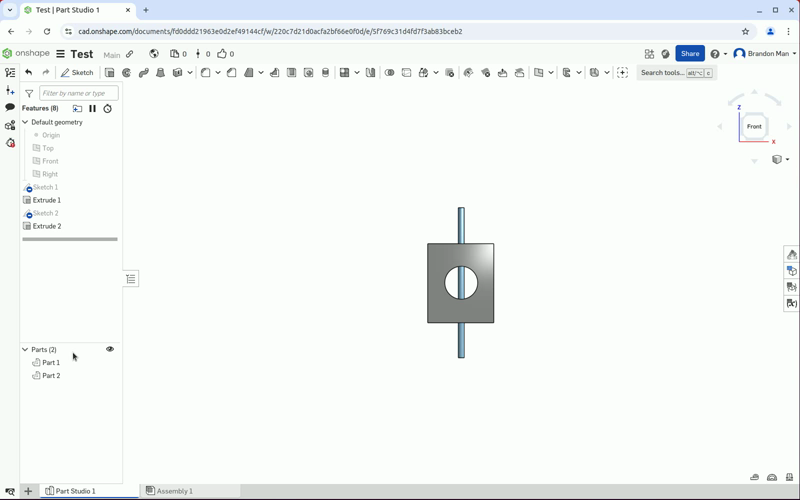
key(shift+p)
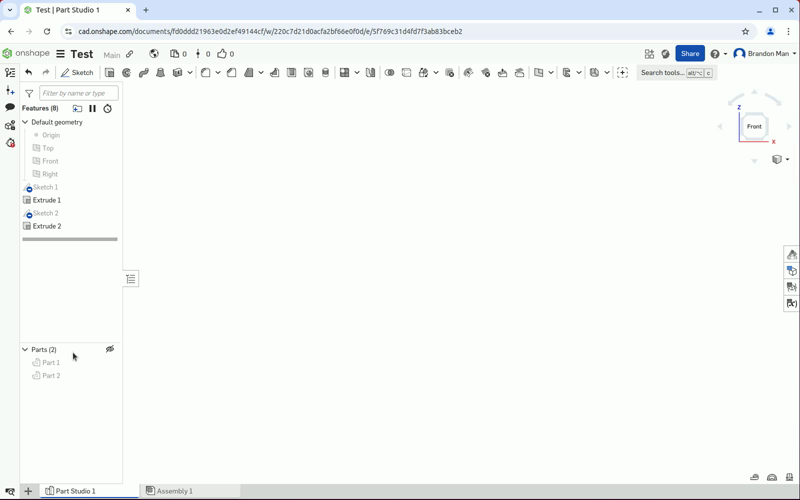
key(space)
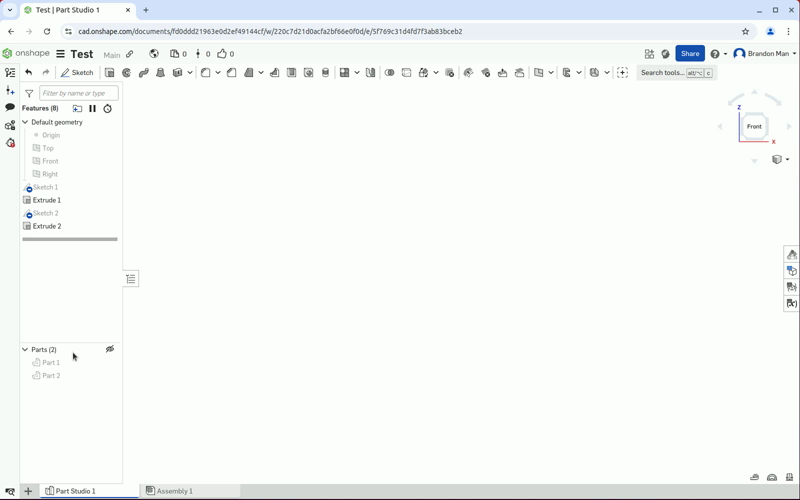
key_down(shift)
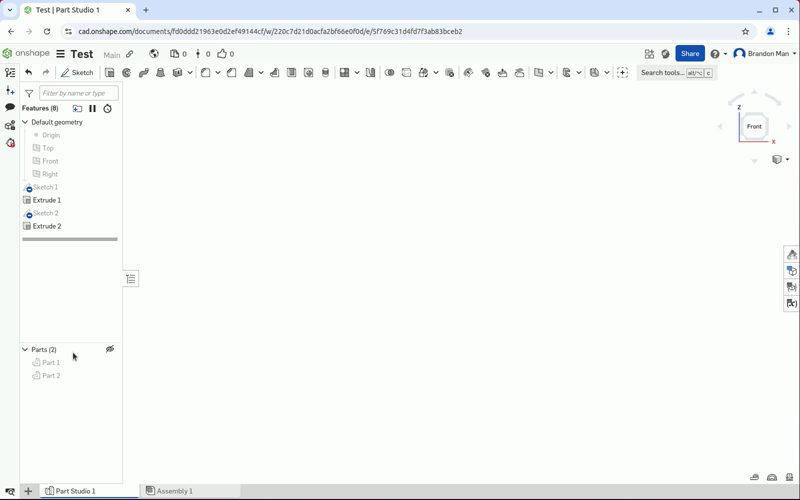
key(left)
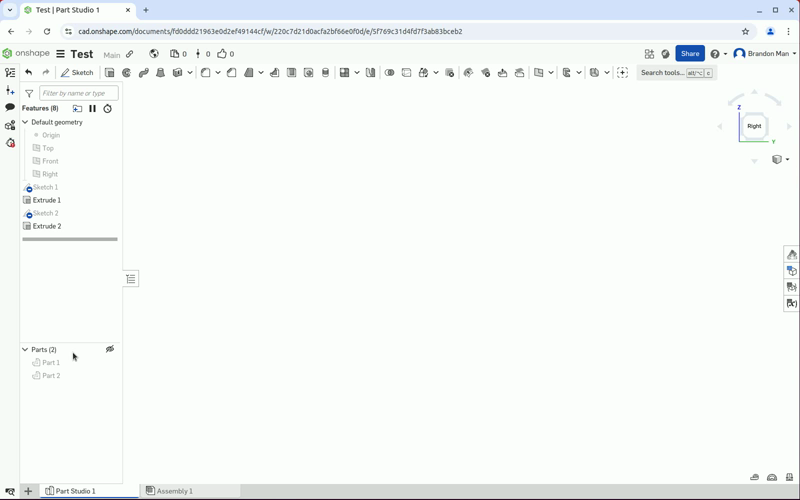
key_up(shift)
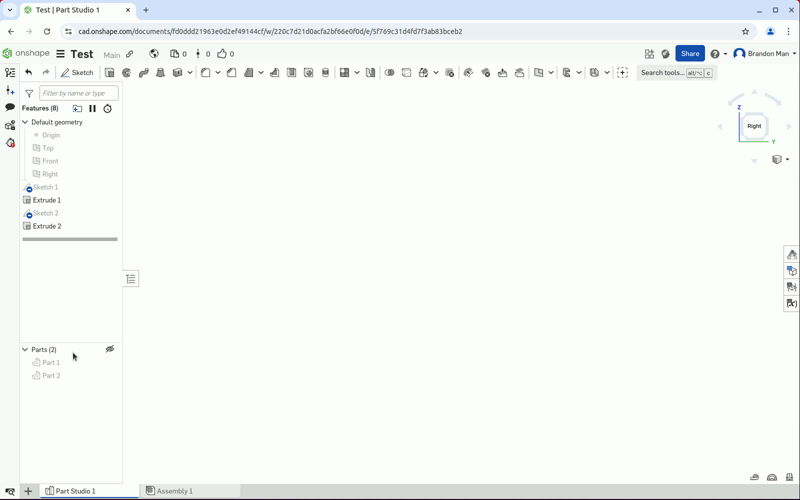
mouse_move(73, 352)
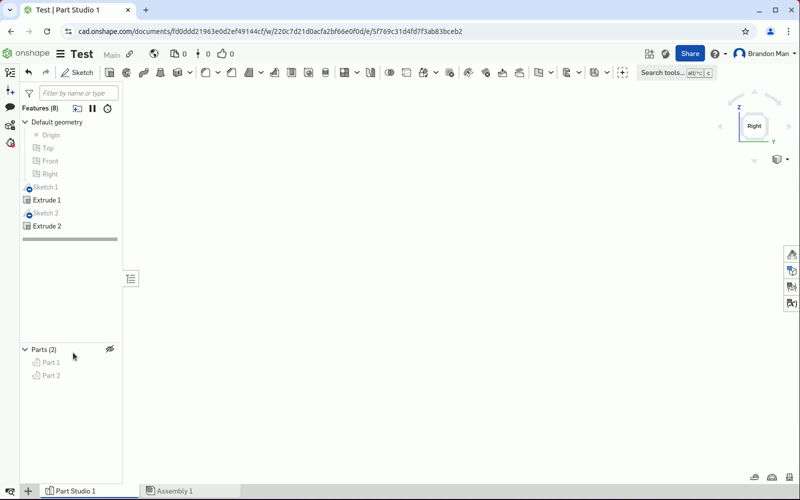
key(shift+y)
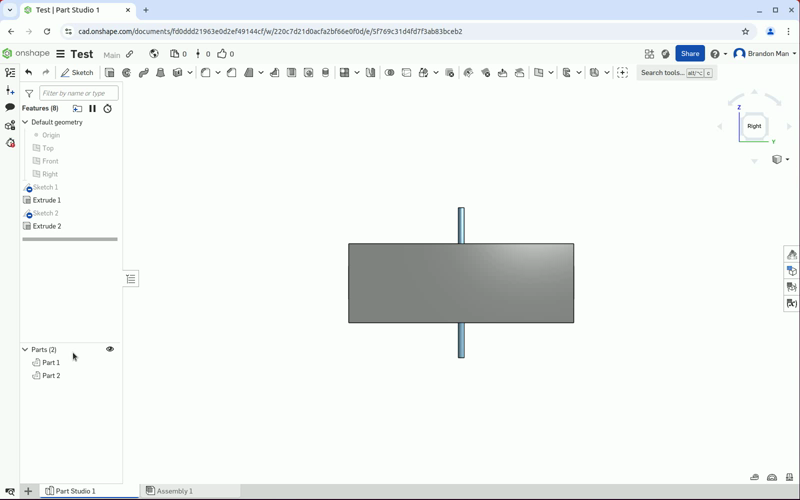
mouse_move(541, 75)
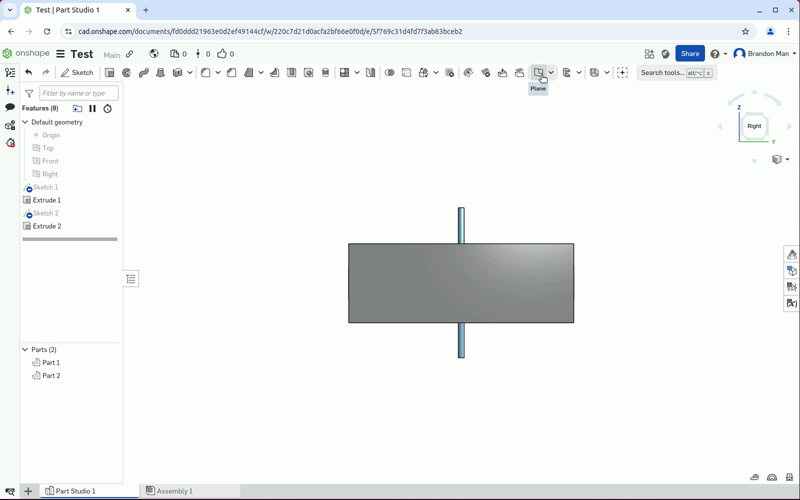
click(541, 75)
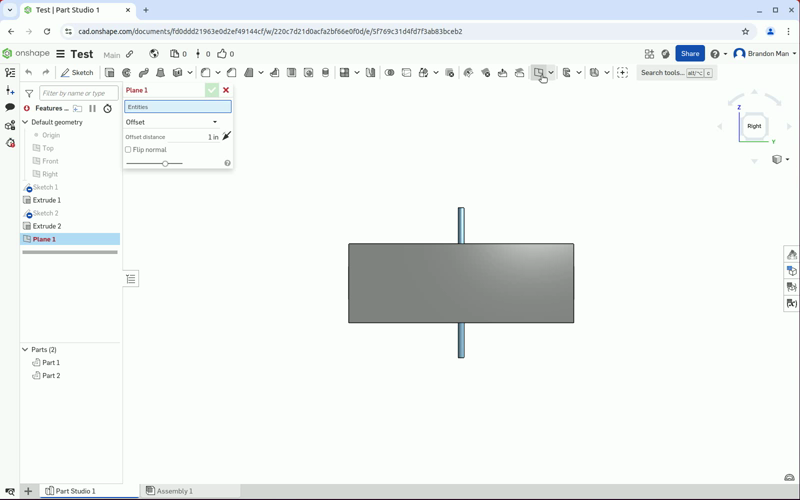
mouse_move(73, 176)
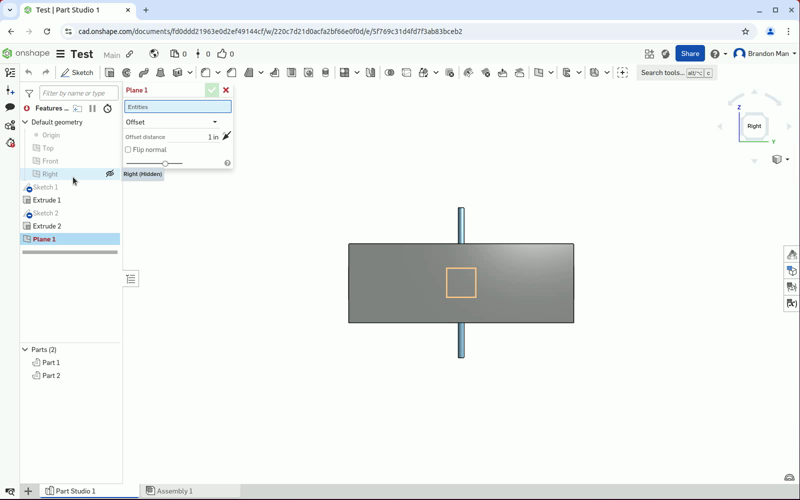
click(73, 176)
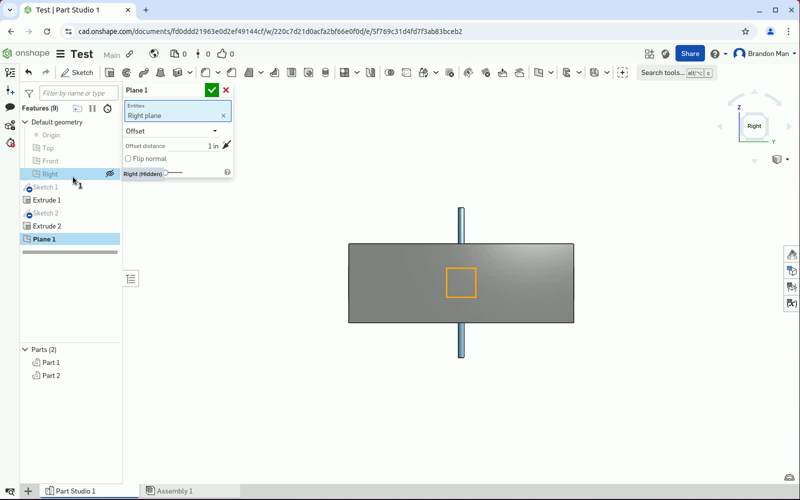
key(tab, 2)
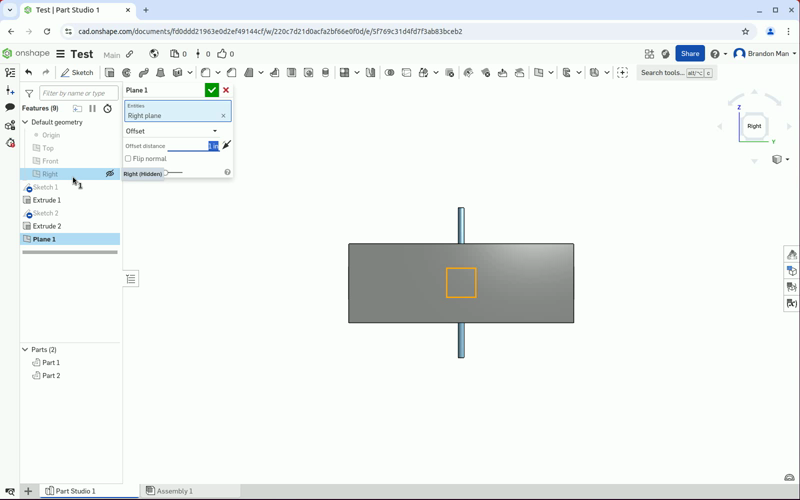
text(6.748)
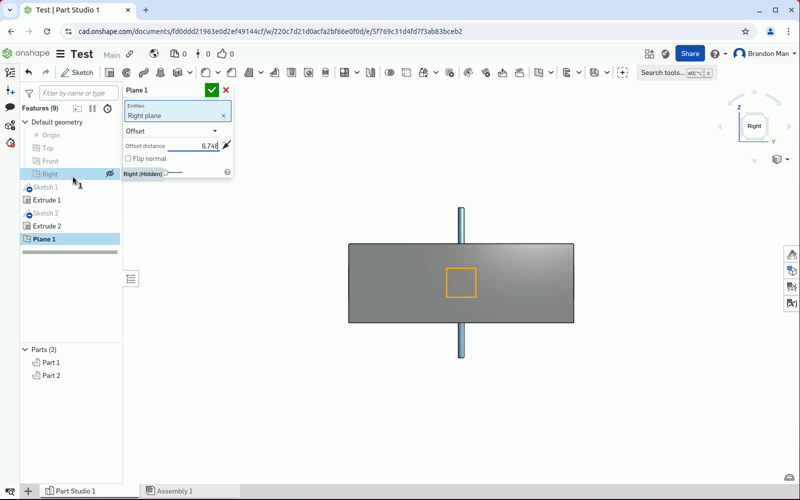
key(enter, 2)
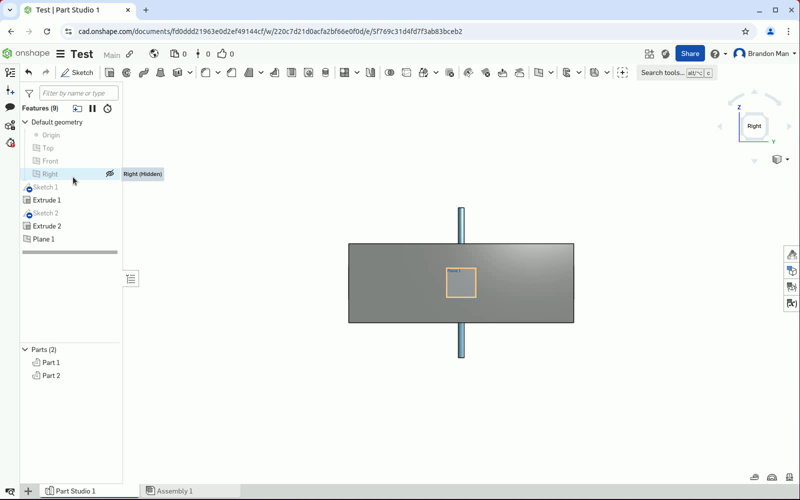
key(shift+s)
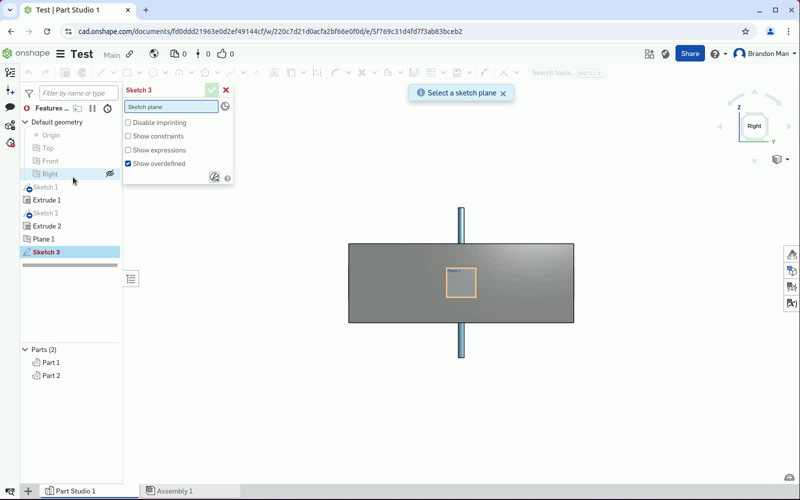
mouse_move(73, 241)
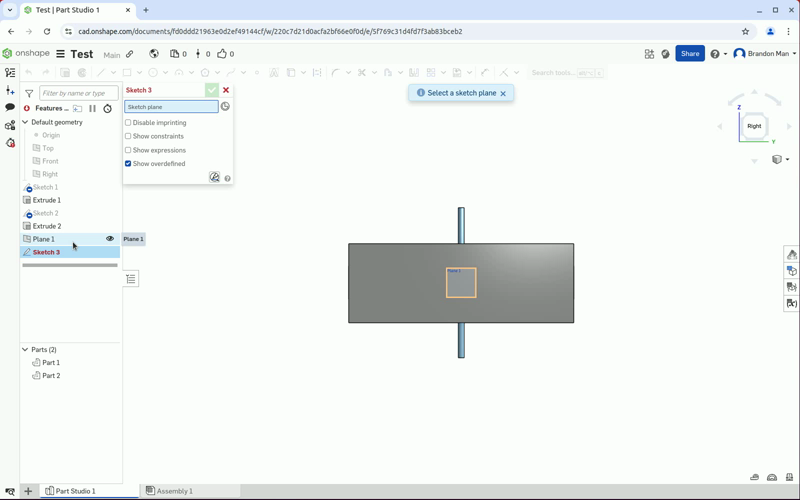
click(73, 241)
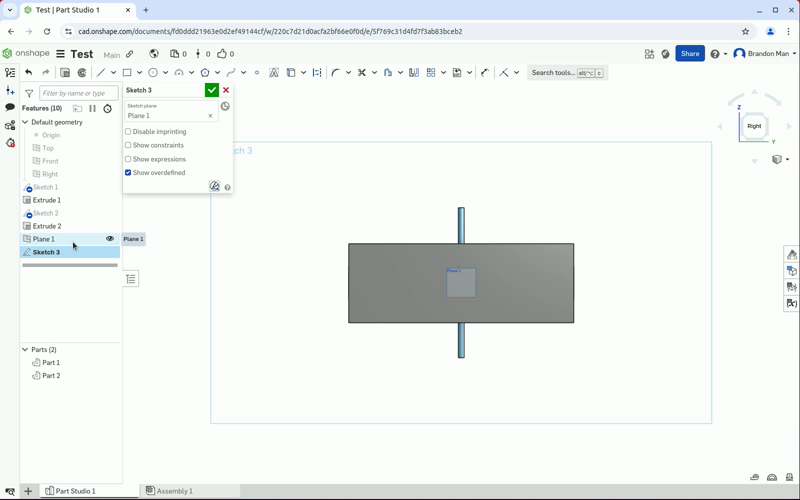
mouse_move(73, 352)
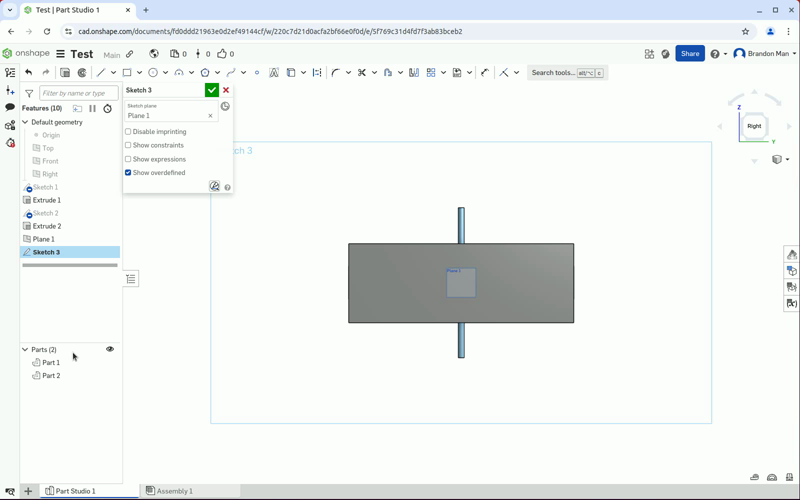
key(y)
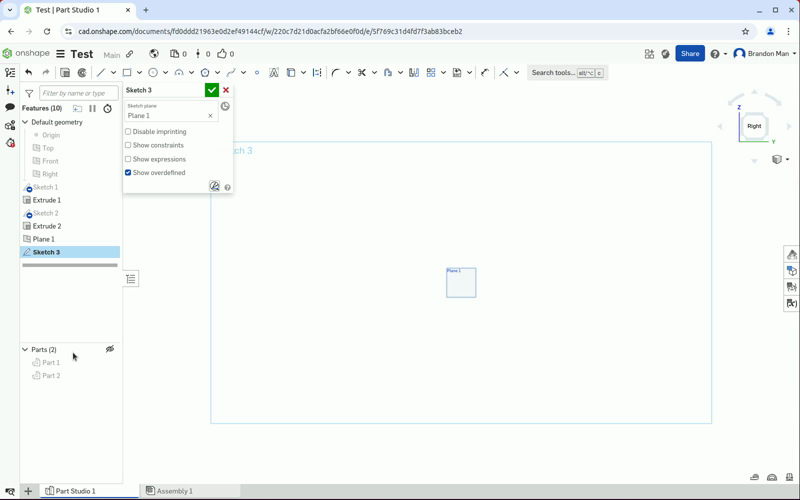
key(l)
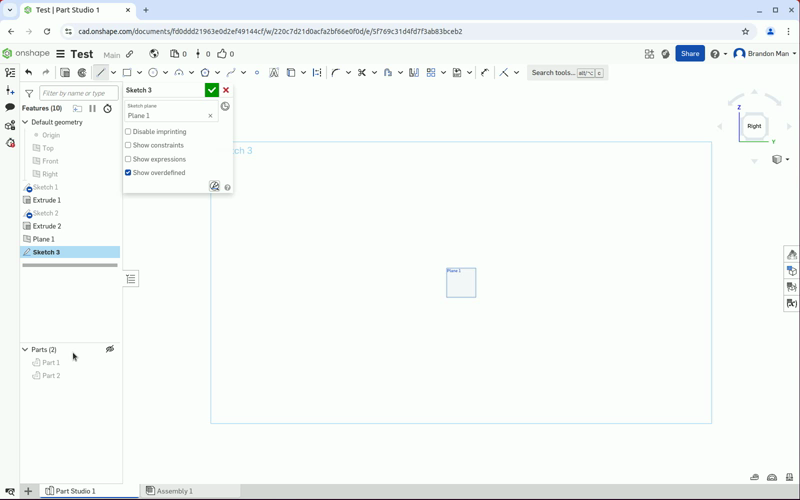
key_down(shift)
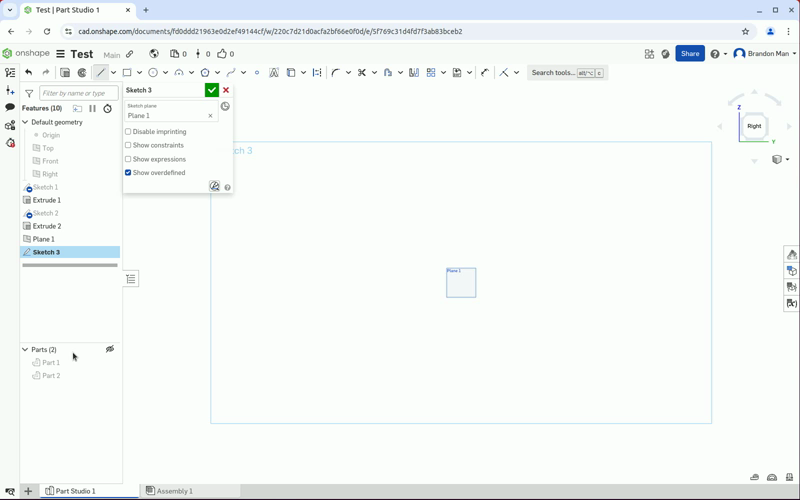
mouse_move(395, 305)
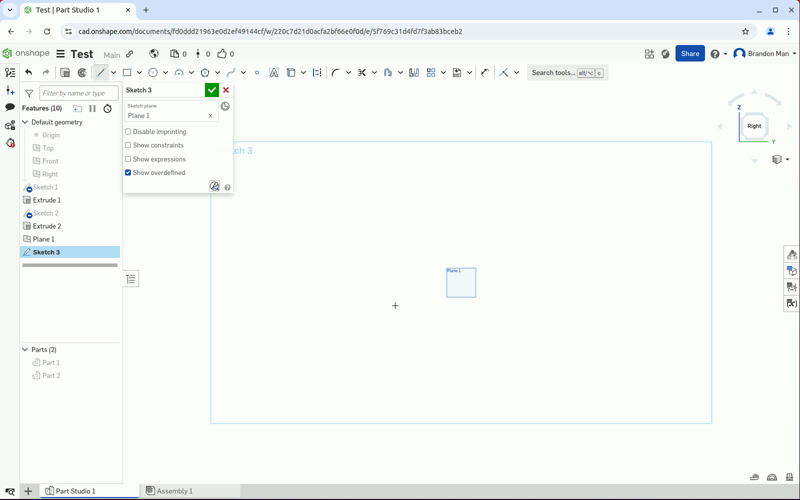
click(395, 305)
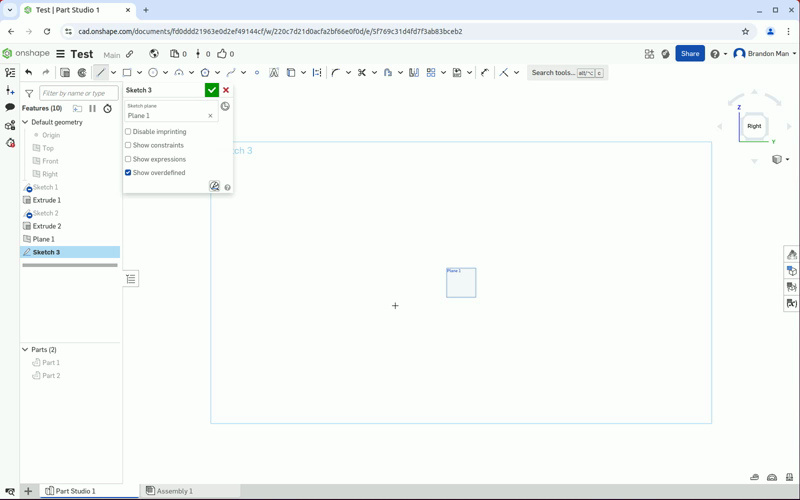
key_up(shift)
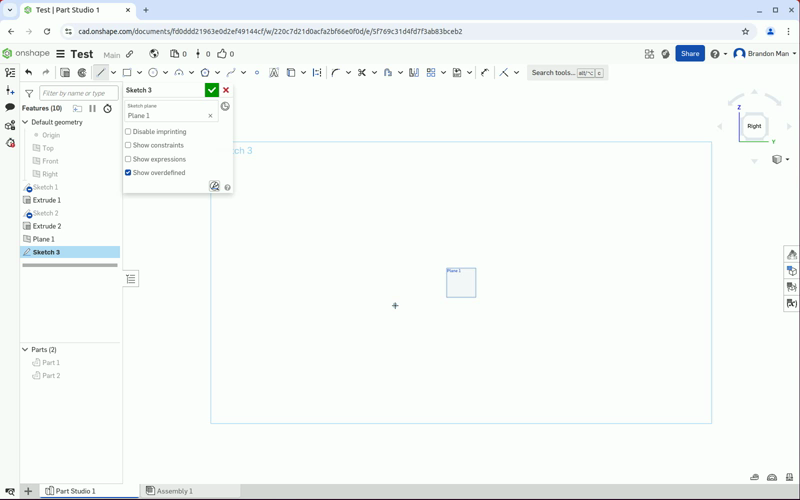
key_down(shift)
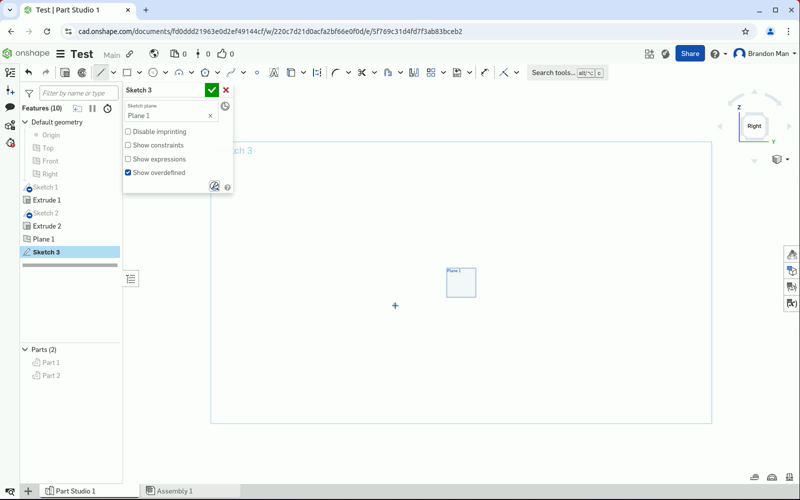
mouse_move(526, 305)
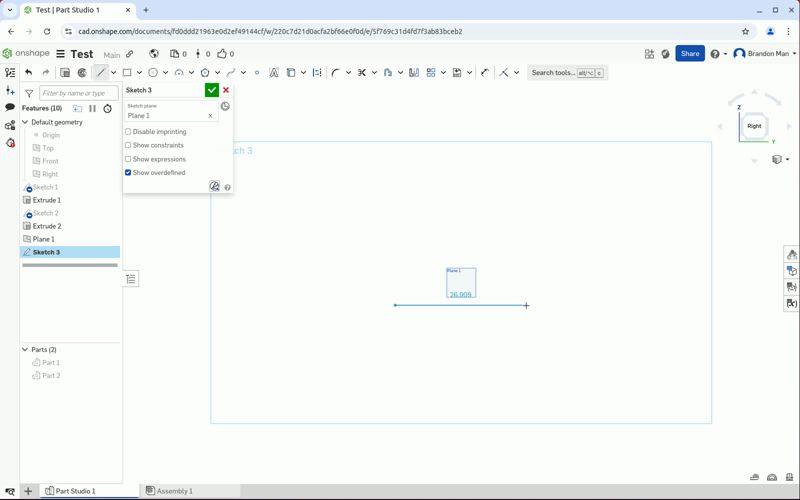
click(526, 305)
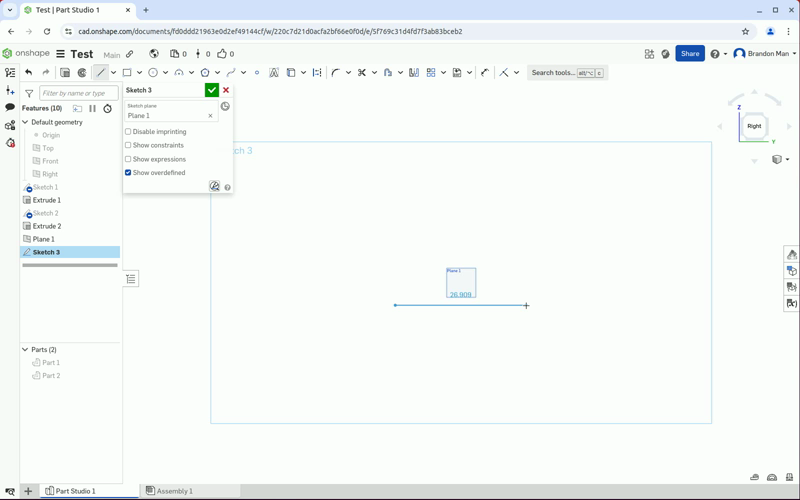
key_up(shift)
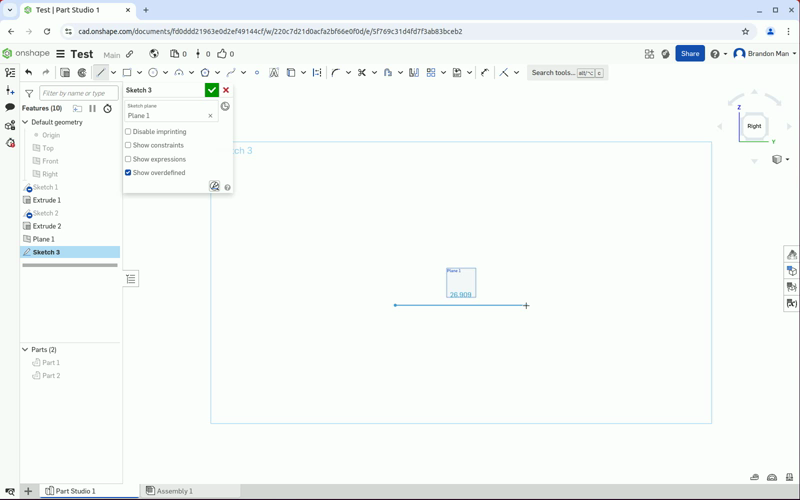
key_down(shift)
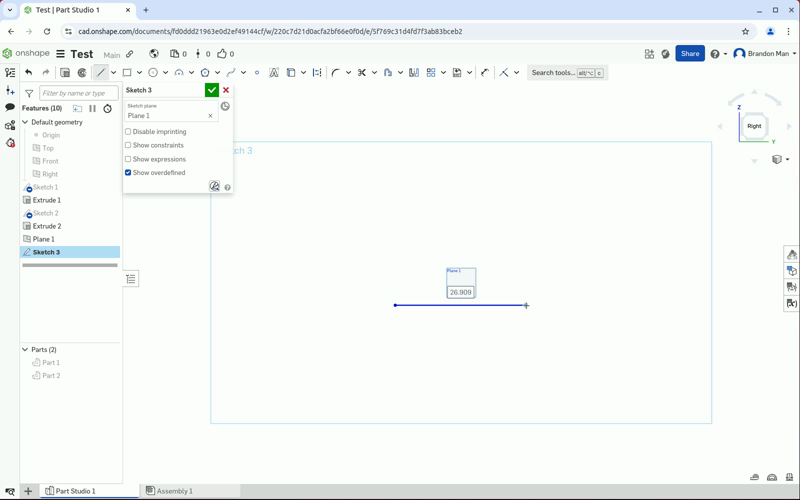
mouse_move(556, 305)
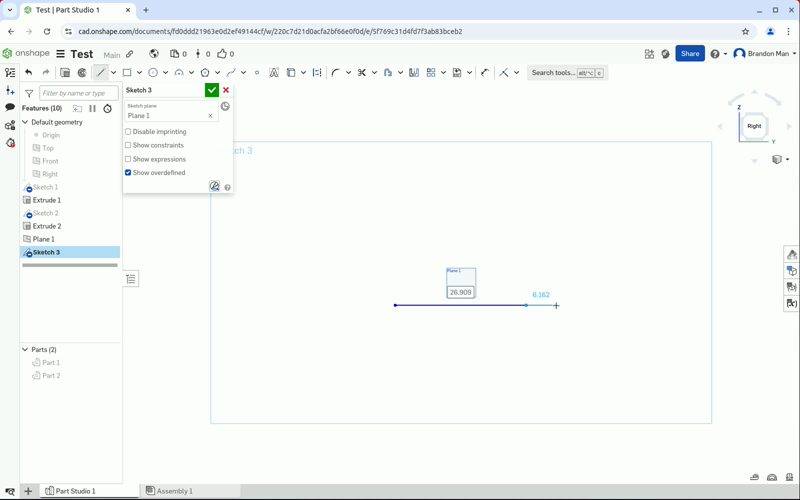
mouse_move(526, 259)
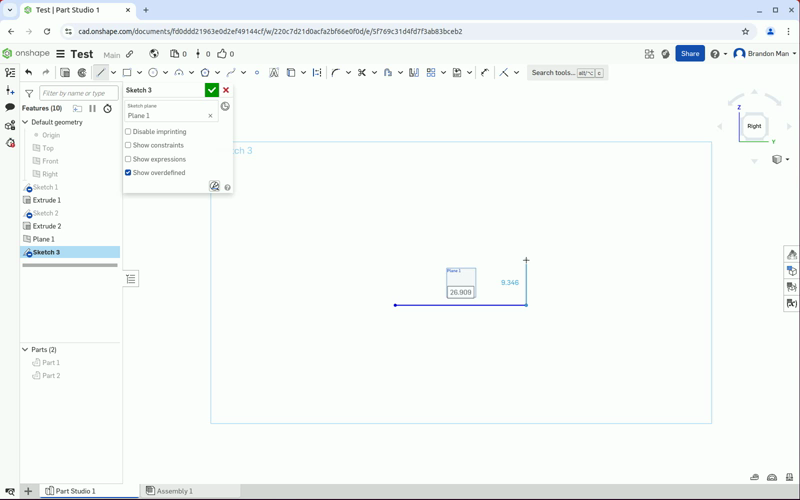
click(526, 259)
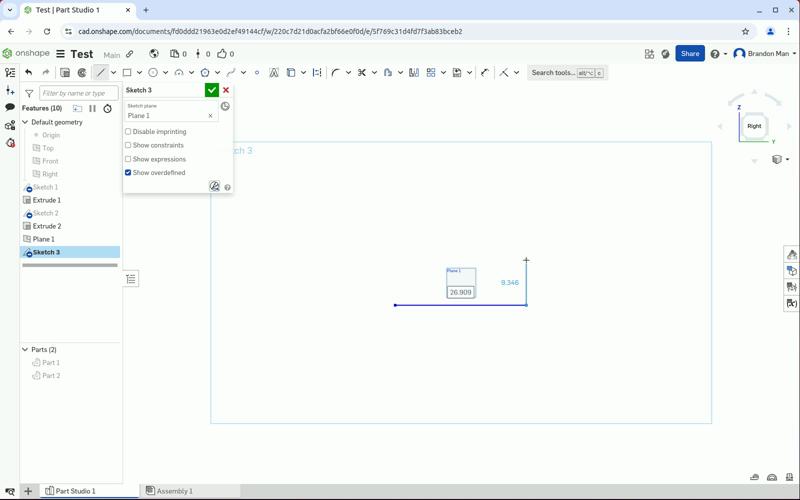
key_up(shift)
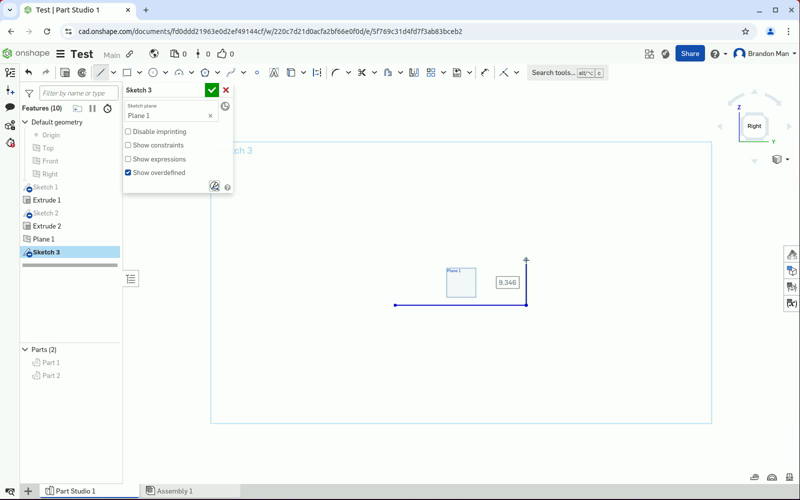
key_down(shift)
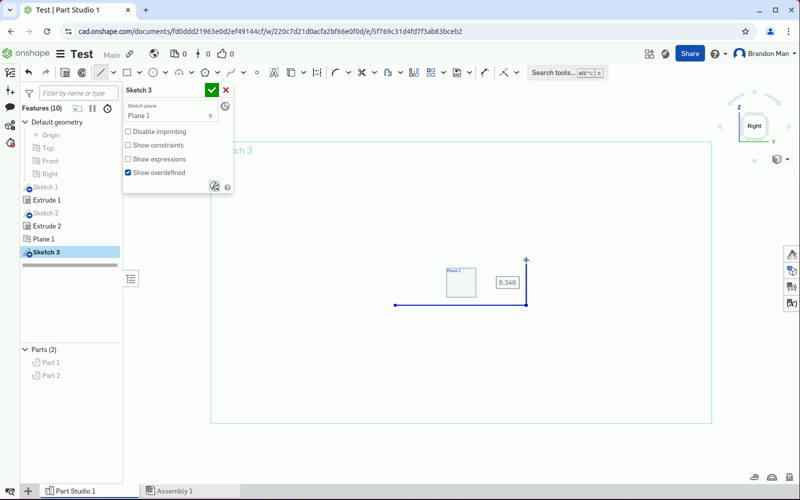
mouse_move(461, 259)
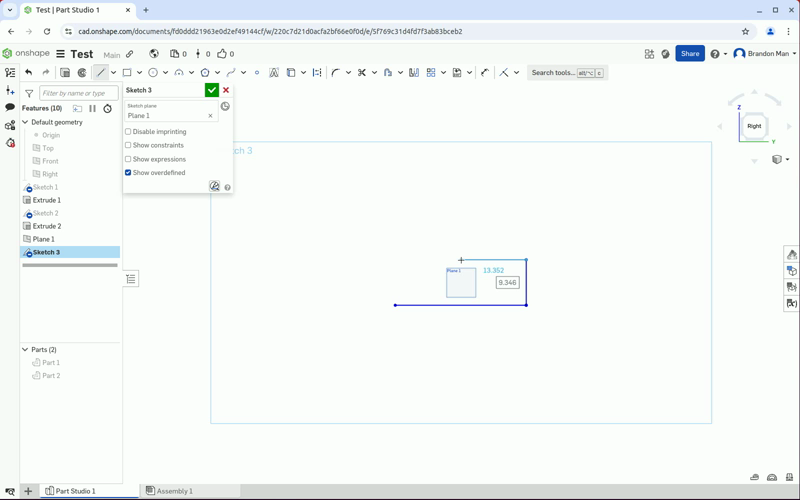
click(461, 259)
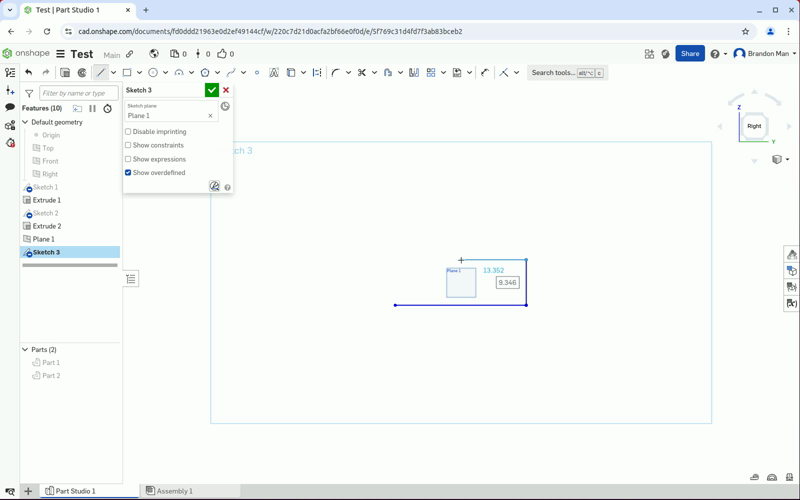
key_up(shift)
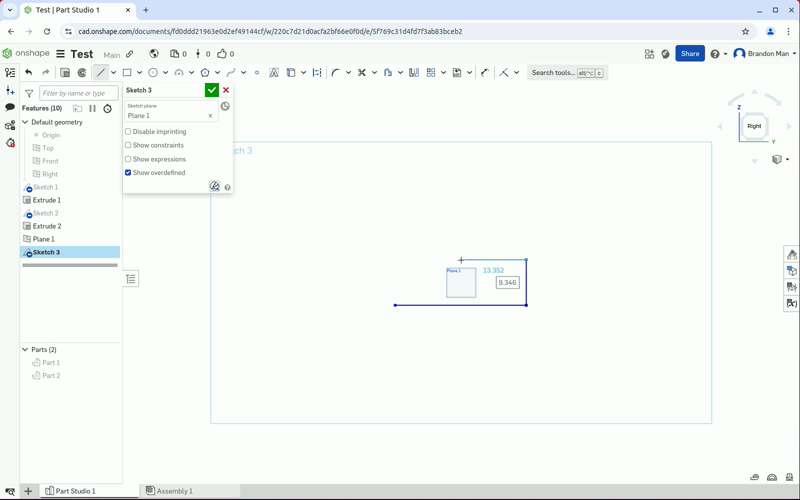
key_down(shift)
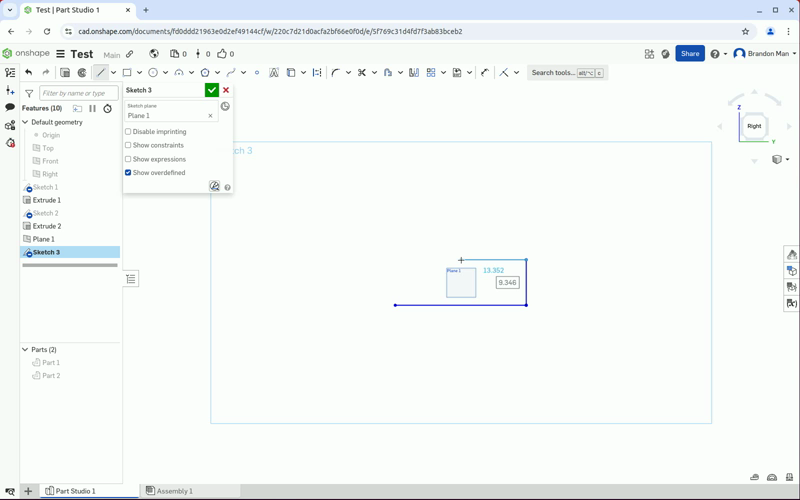
mouse_move(395, 259)
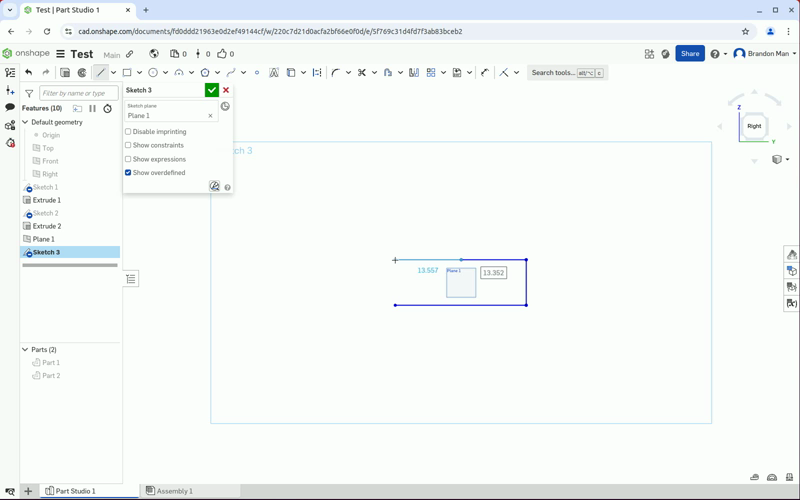
click(395, 259)
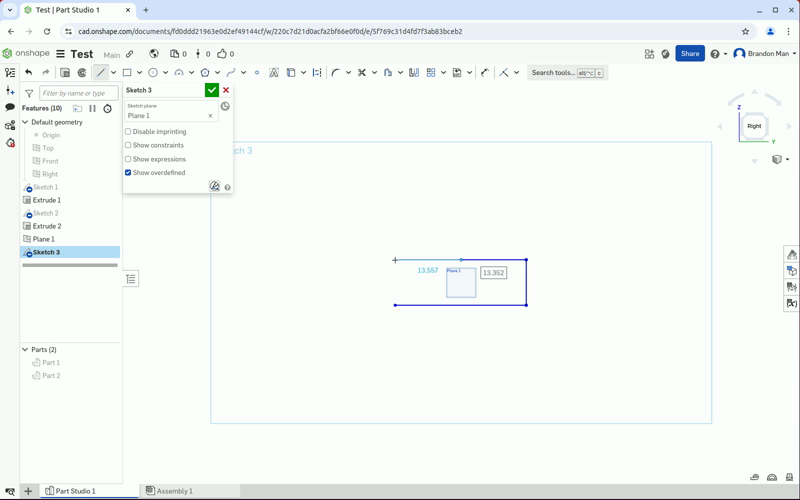
key_up(shift)
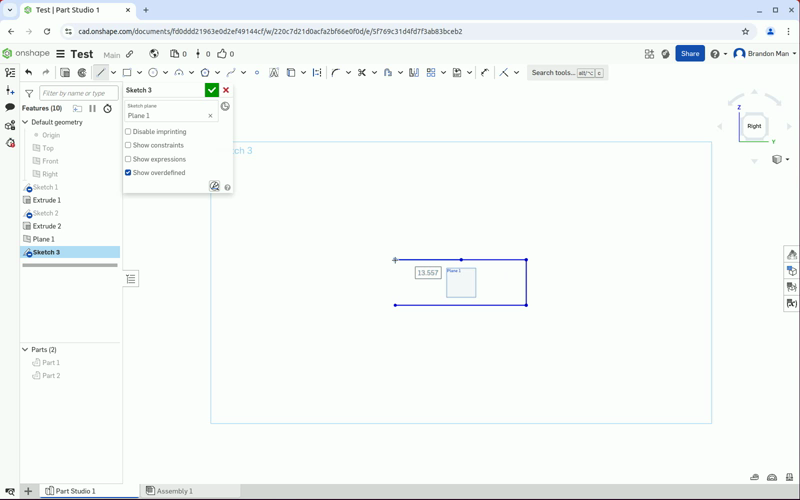
mouse_move(425, 259)
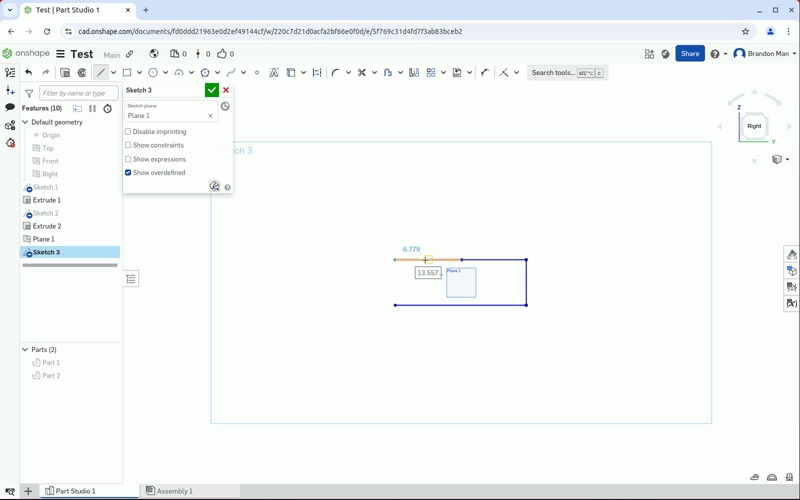
key_down(shift)
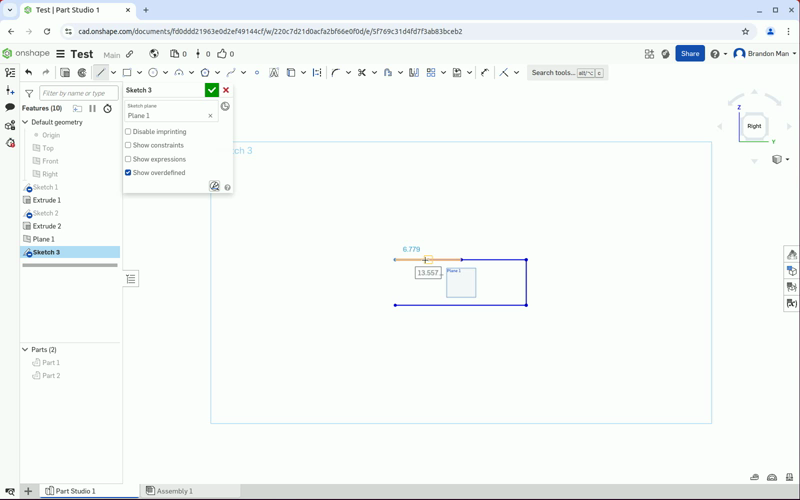
mouse_move(395, 305)
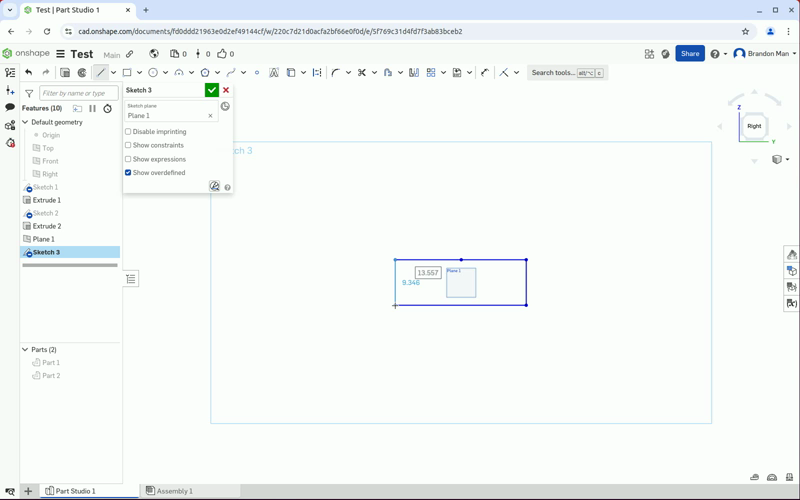
key_up(shift)
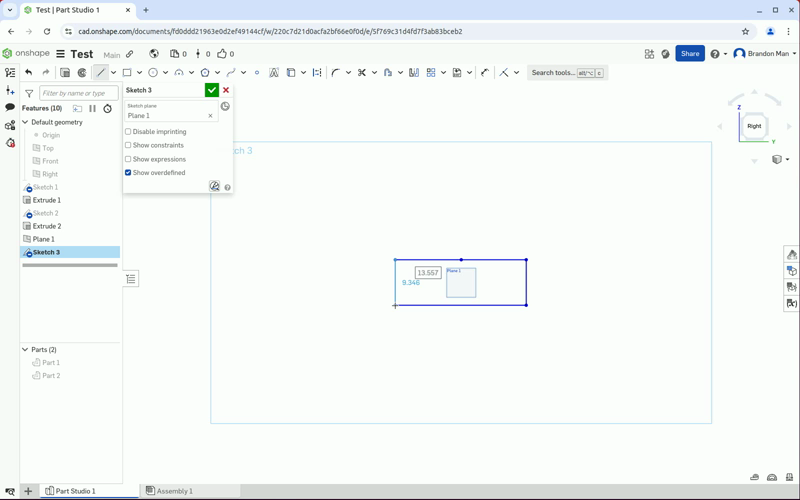
click(395, 305)
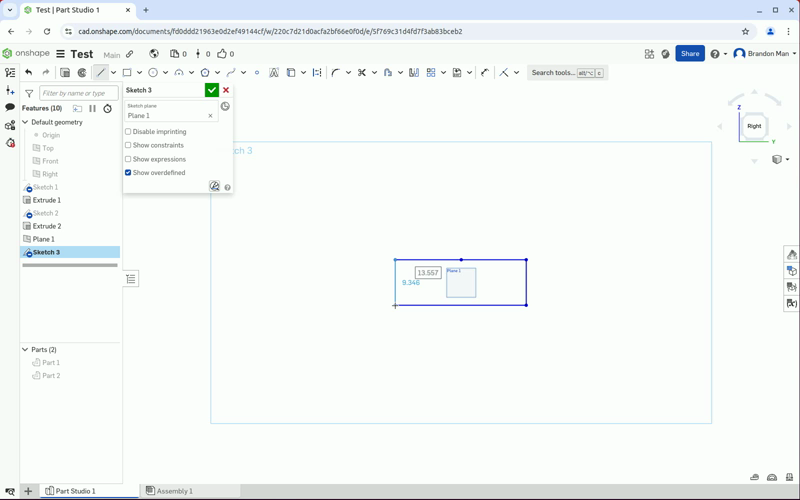
key(esc)
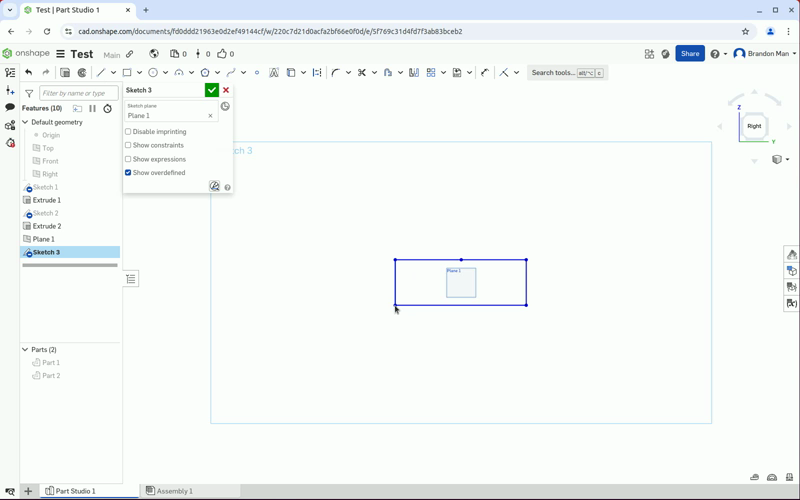
key(l)
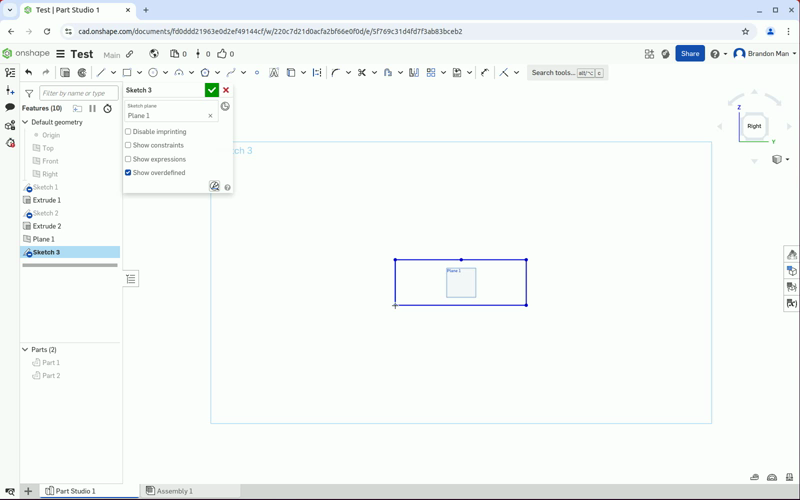
key_down(shift)
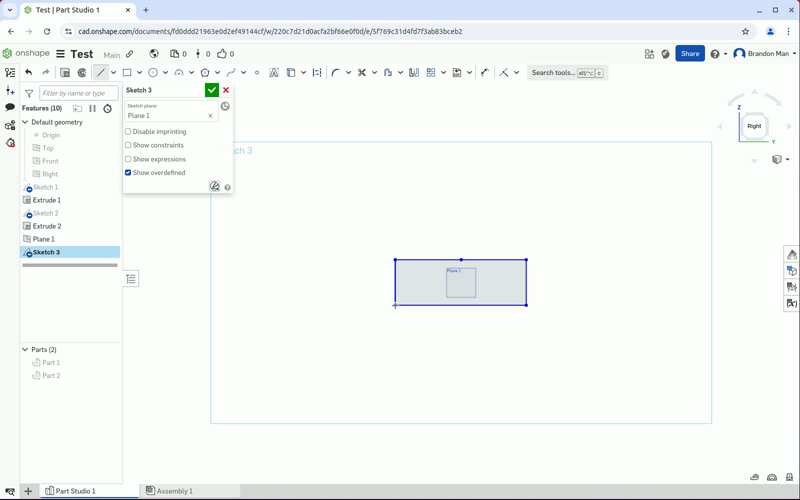
mouse_move(404, 295)
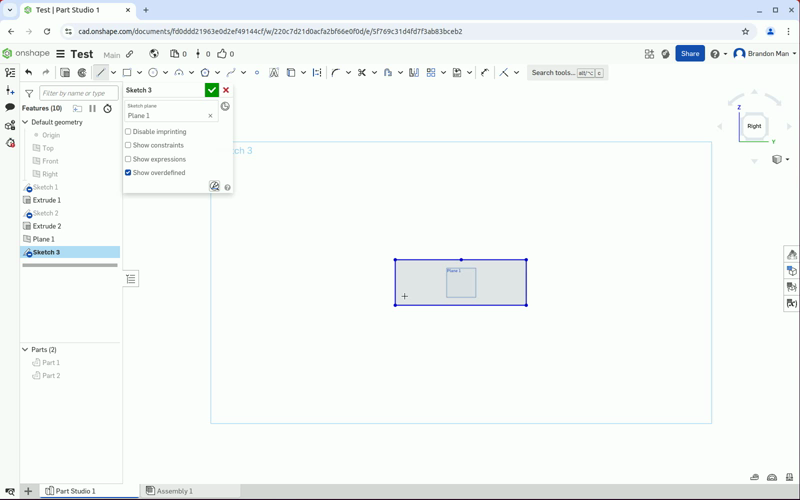
click(404, 295)
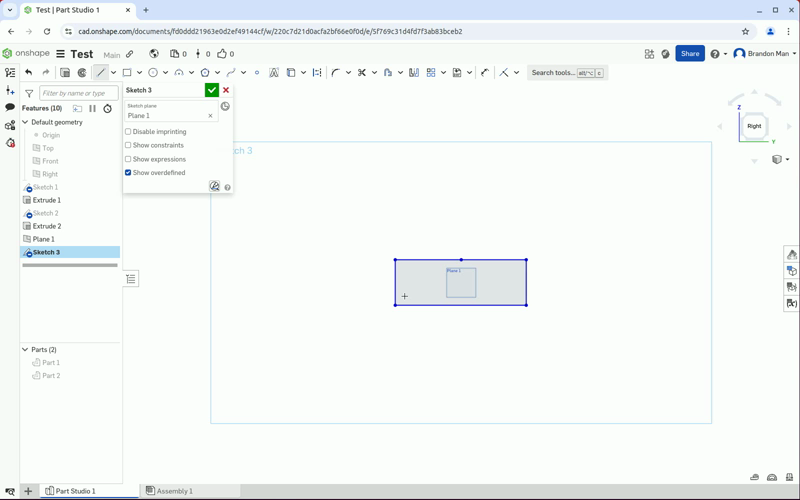
key_up(shift)
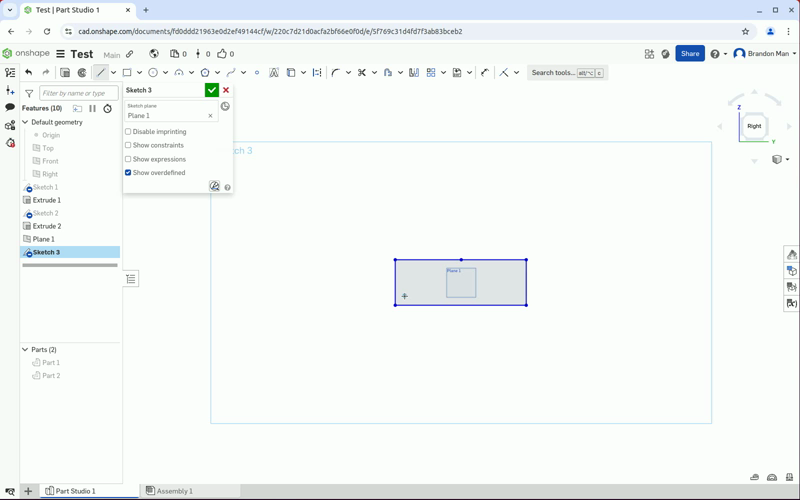
key_down(shift)
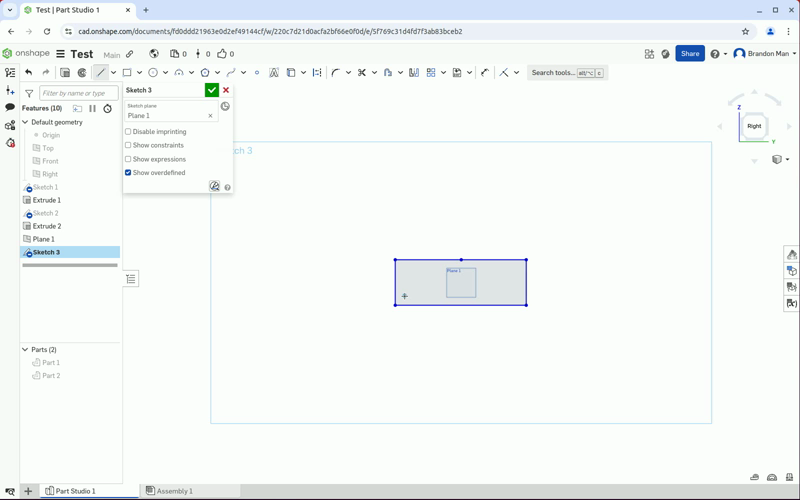
mouse_move(516, 295)
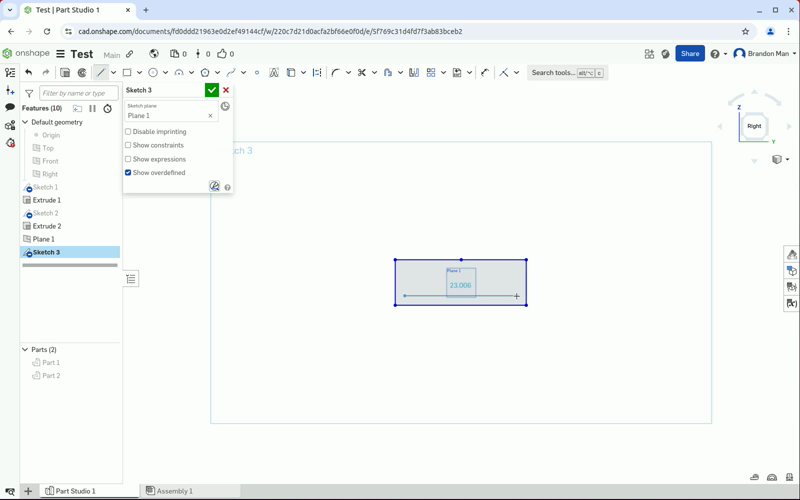
click(516, 295)
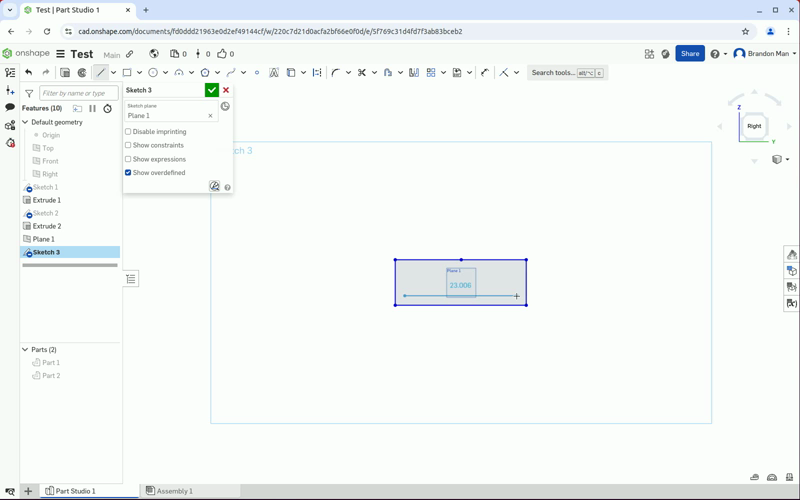
key_up(shift)
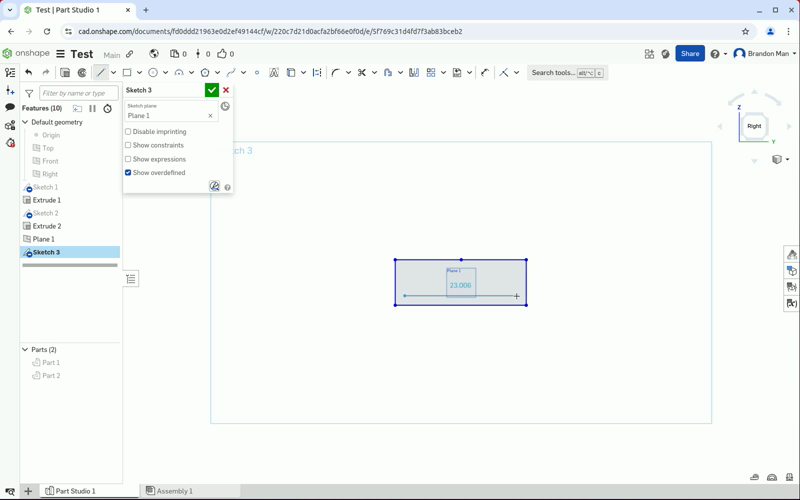
key_down(shift)
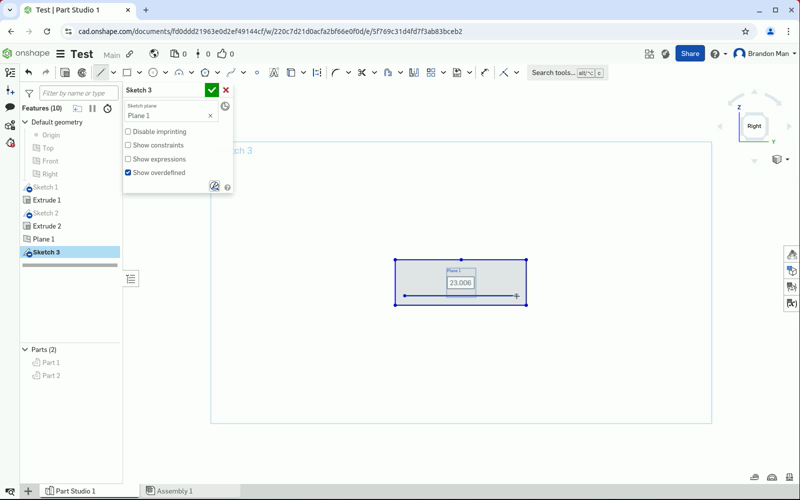
mouse_move(546, 295)
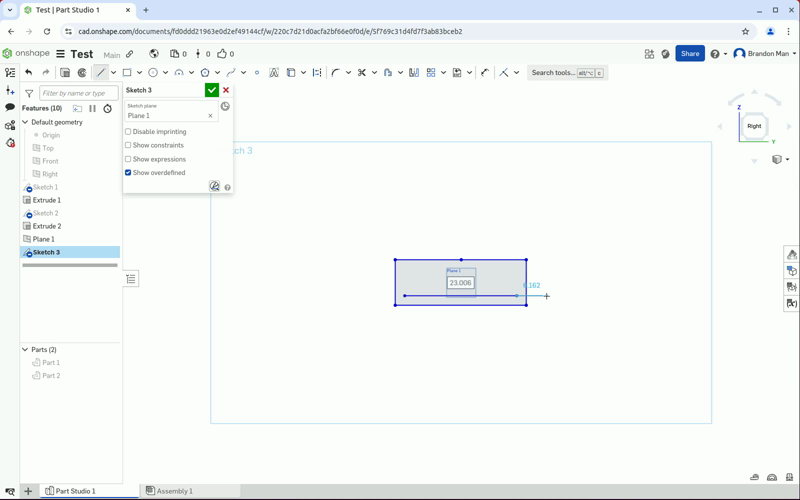
mouse_move(516, 269)
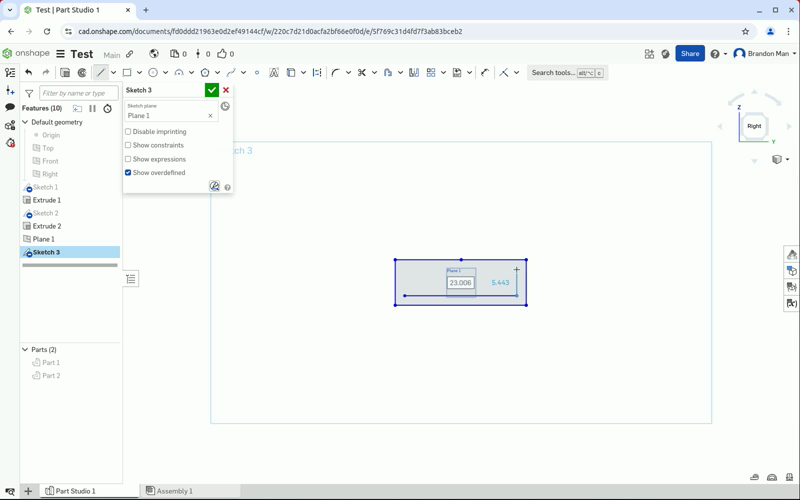
click(516, 269)
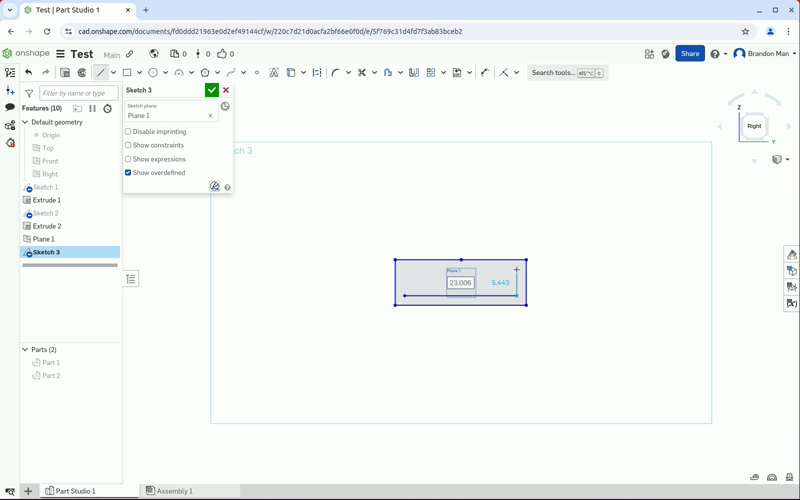
key_up(shift)
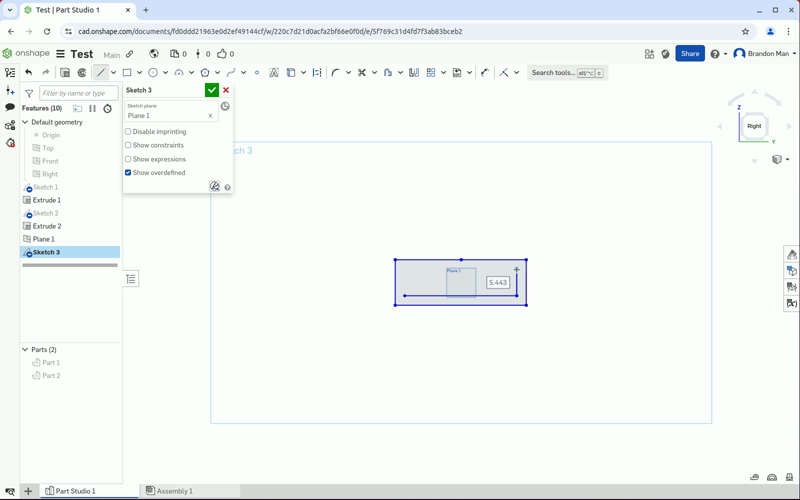
key_down(shift)
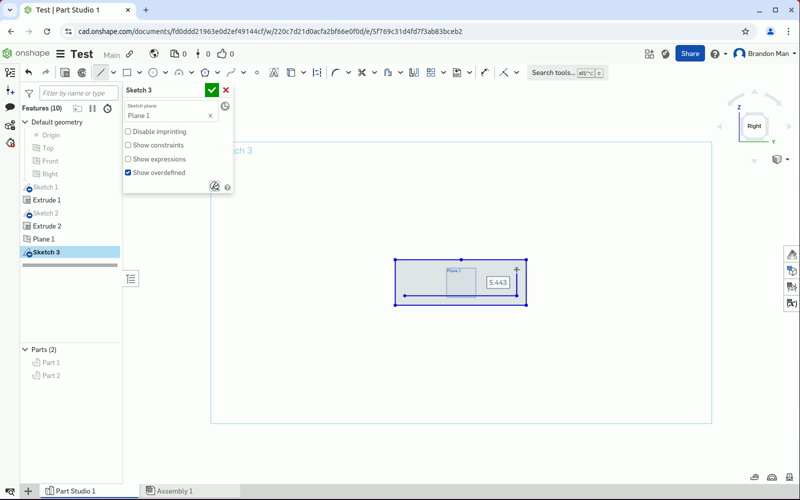
mouse_move(546, 269)
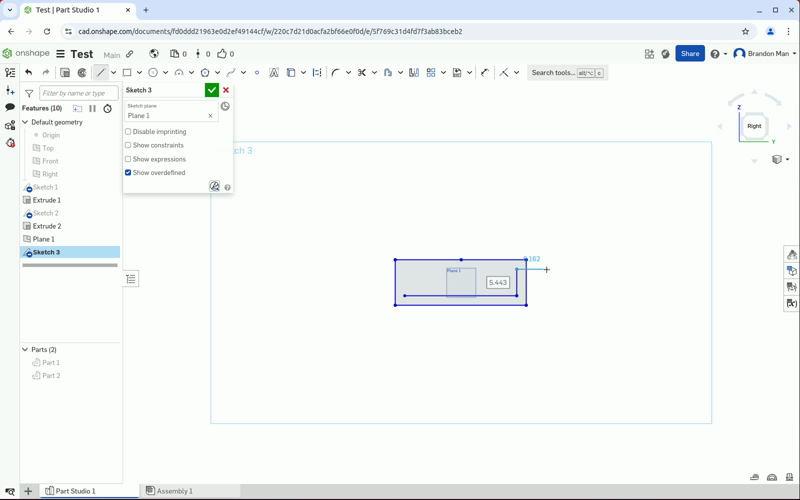
mouse_move(461, 269)
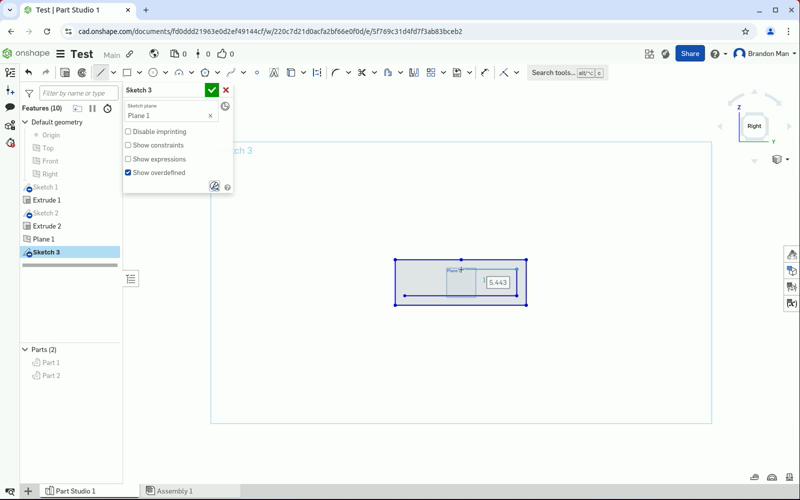
click(461, 269)
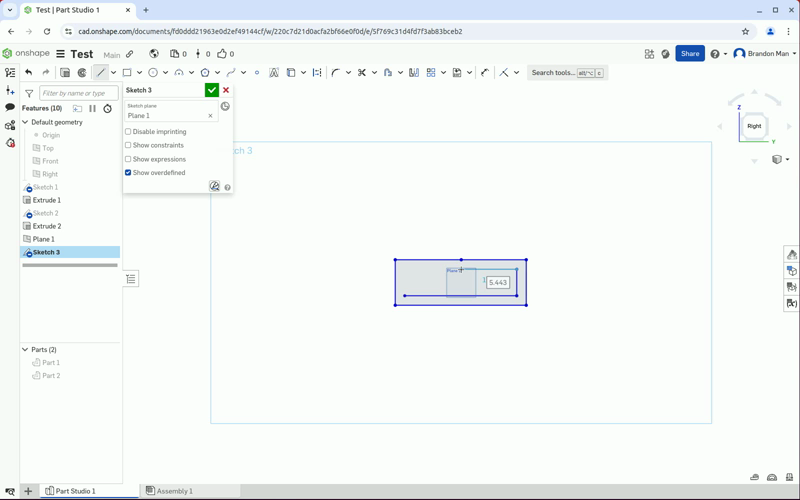
key_up(shift)
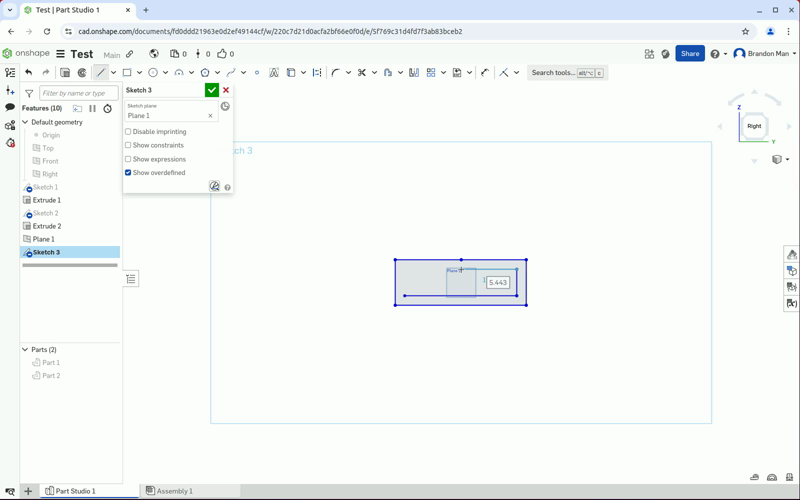
key_down(shift)
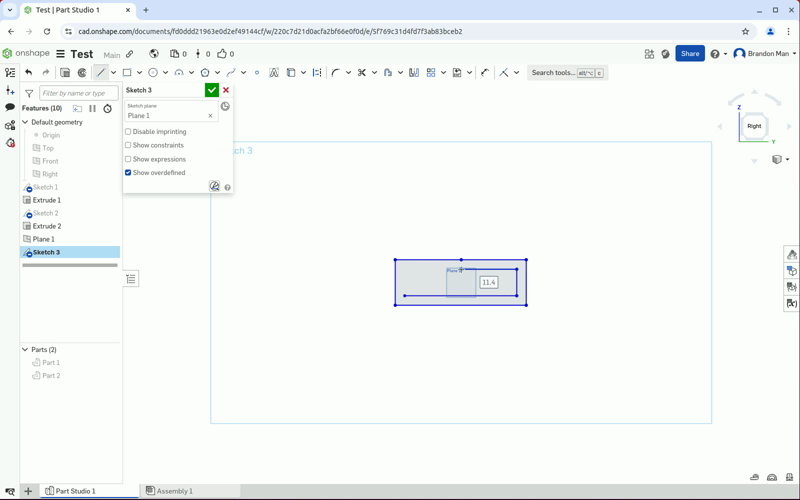
mouse_move(491, 269)
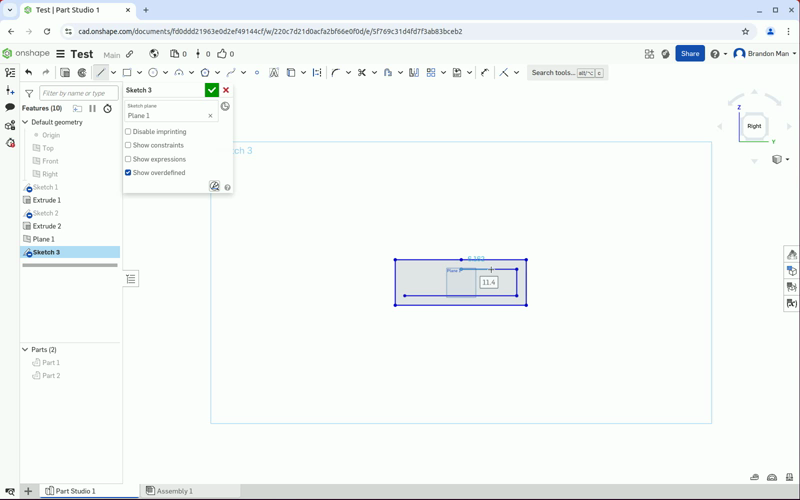
mouse_move(404, 269)
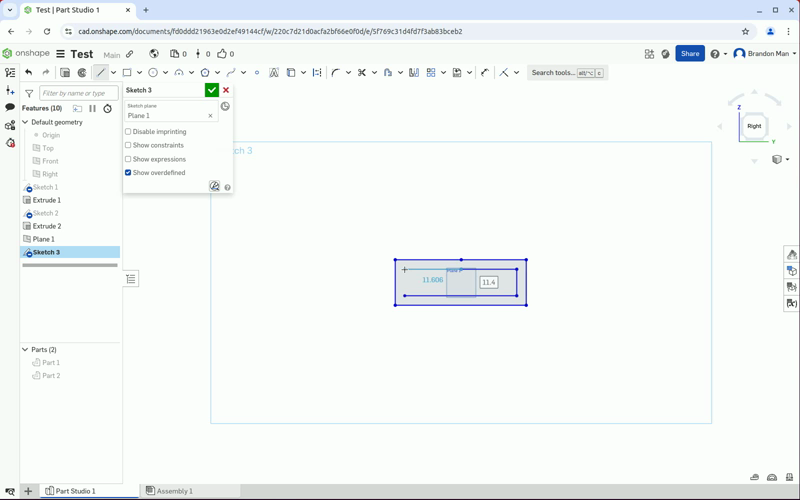
click(404, 269)
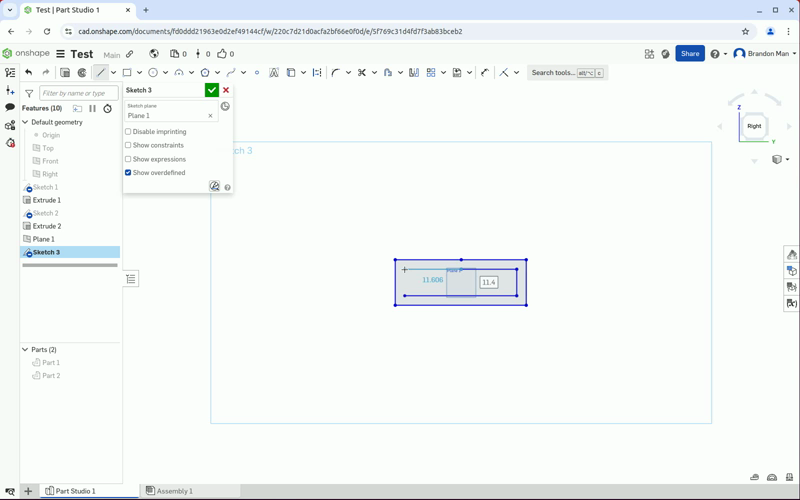
key_up(shift)
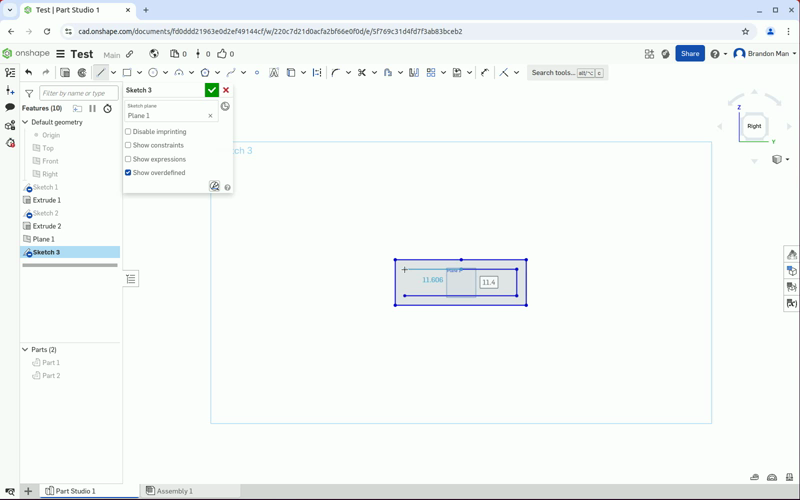
mouse_move(434, 269)
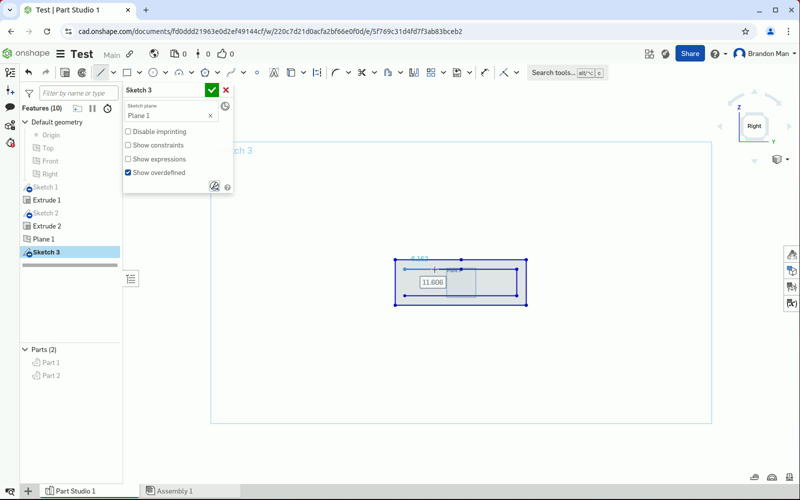
key_down(shift)
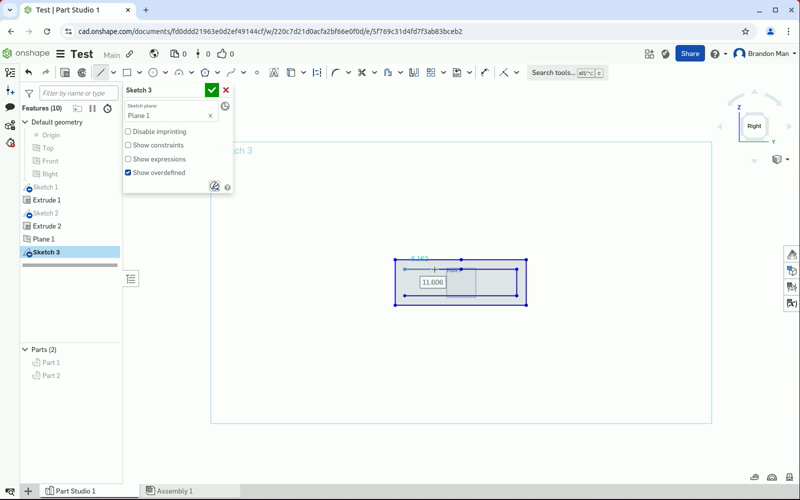
mouse_move(404, 295)
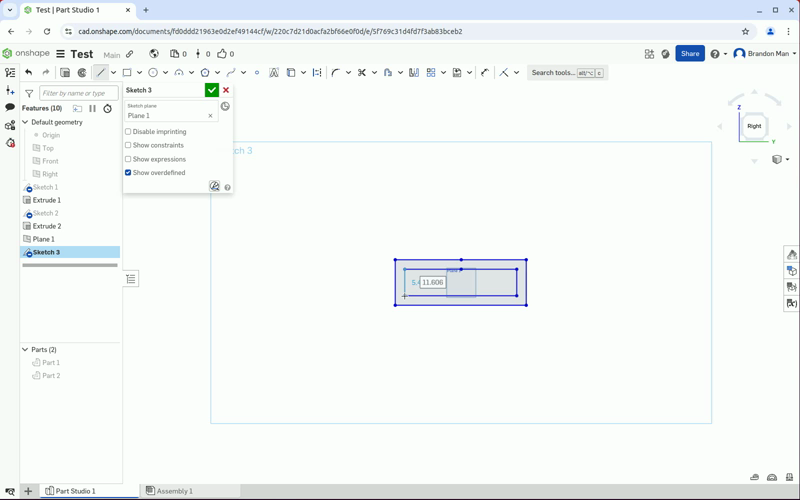
key_up(shift)
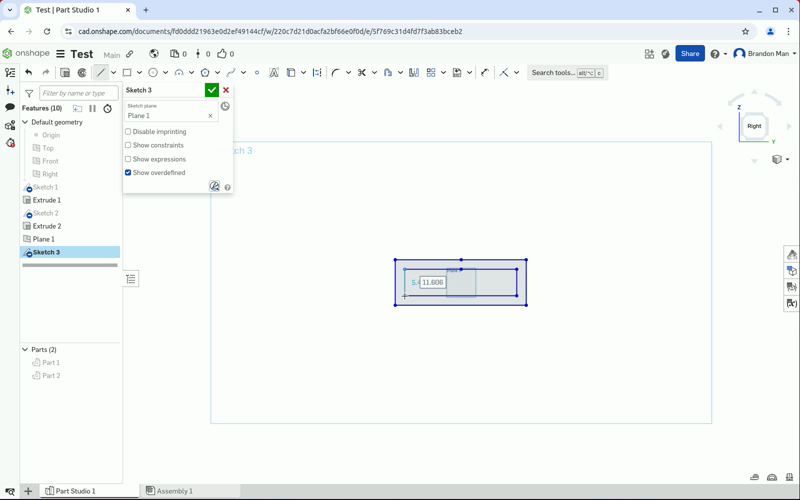
click(404, 295)
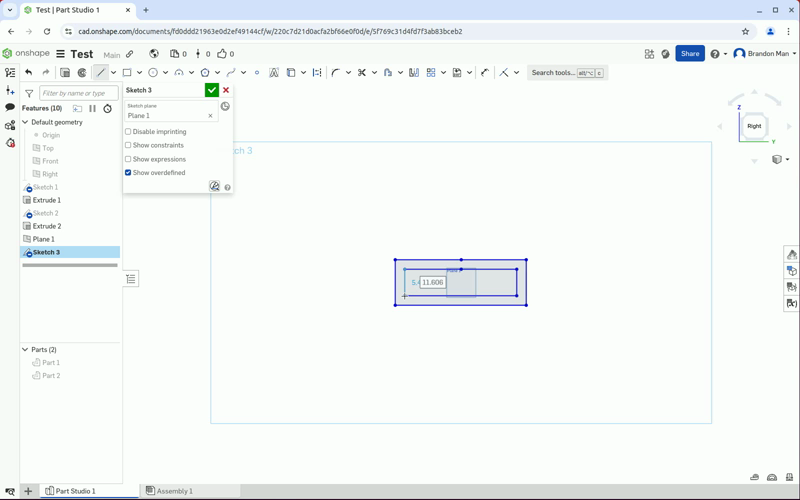
key(esc)
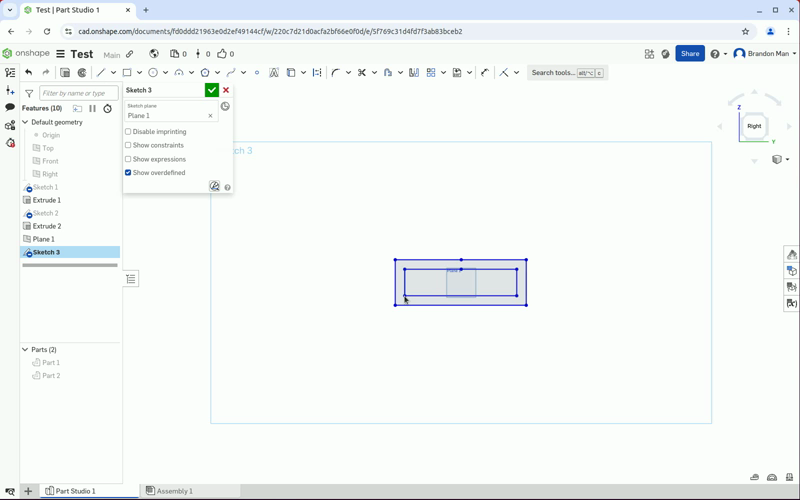
mouse_move(472, 297)
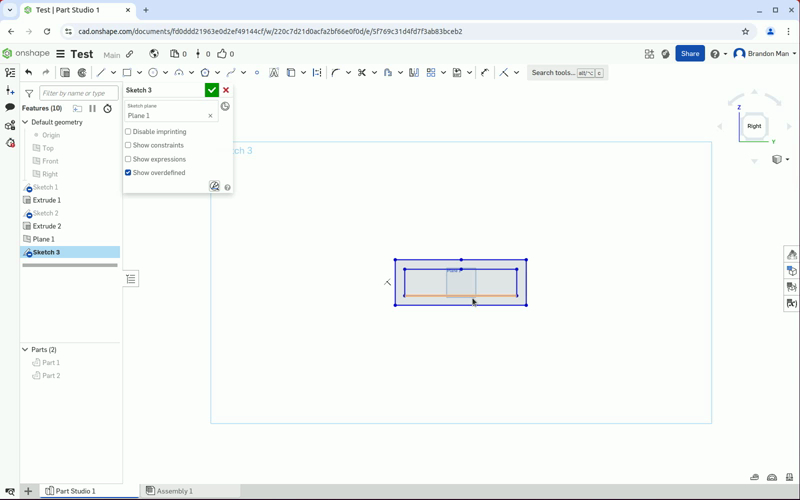
click(472, 297)
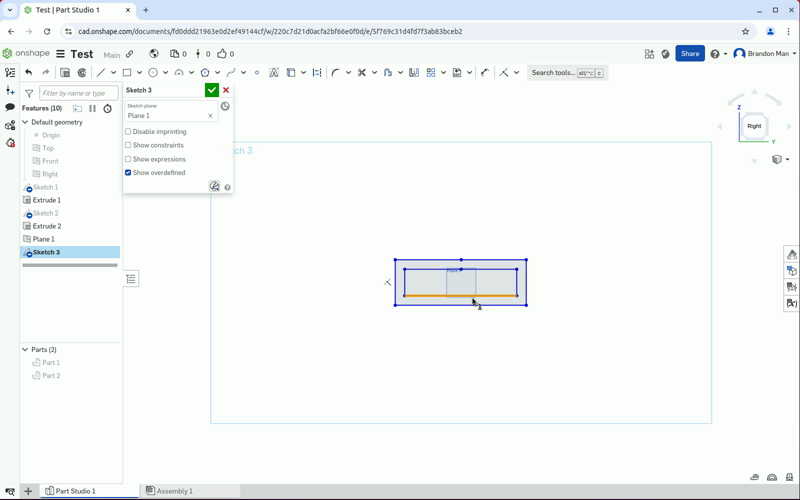
mouse_move(73, 352)
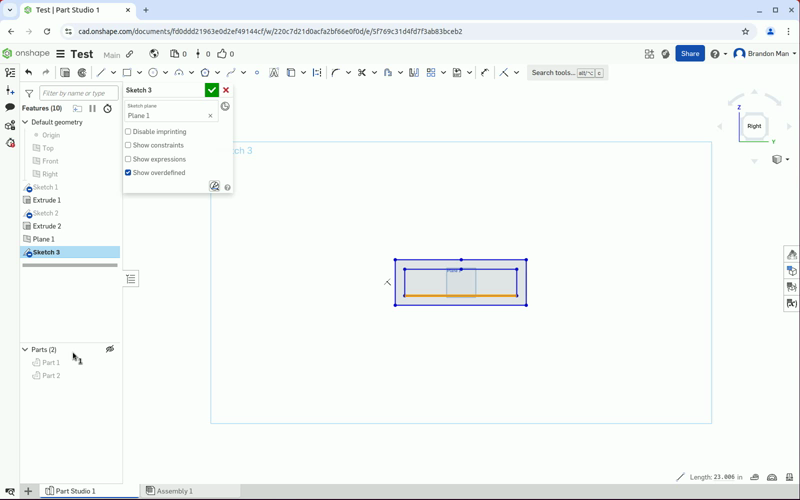
key(shift+y)
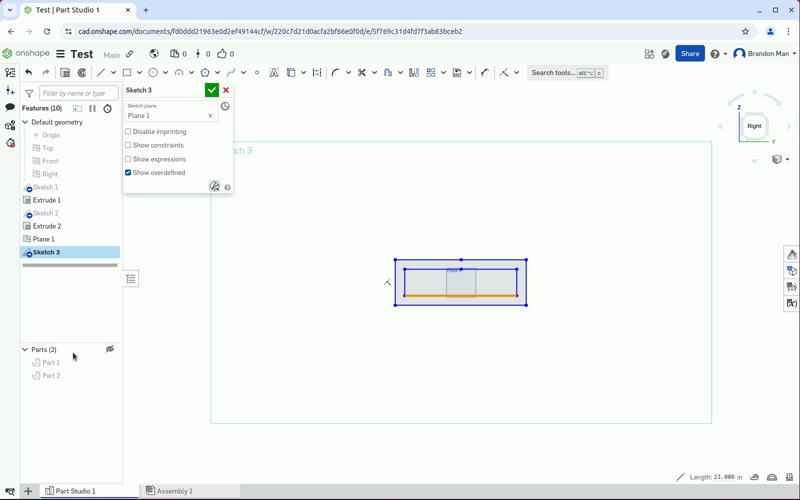
key(shift+e)
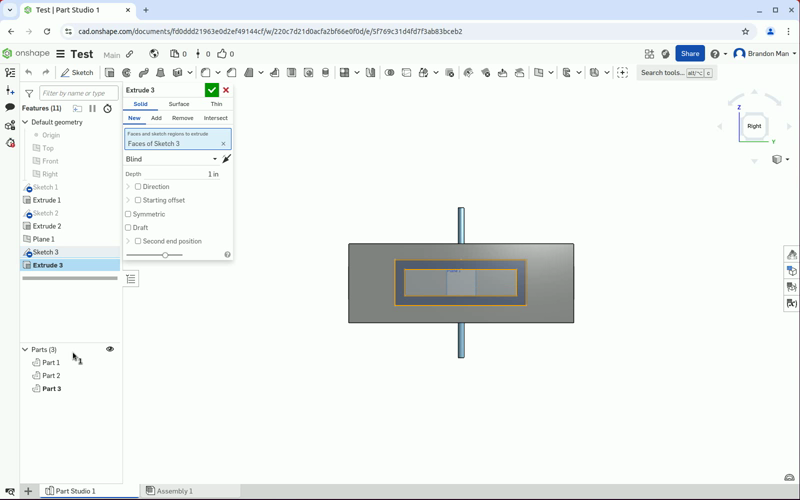
mouse_move(143, 106)
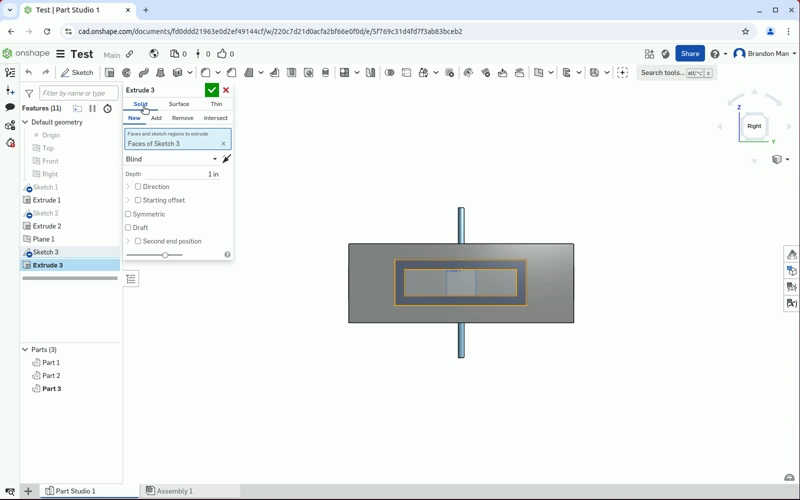
click(143, 106)
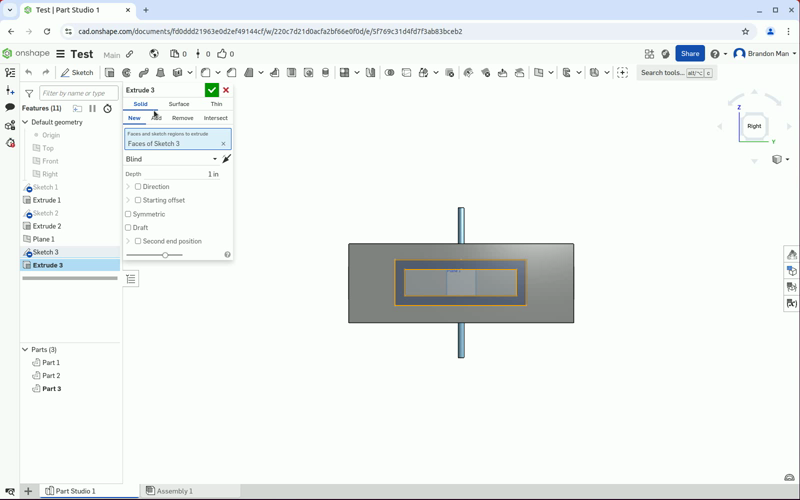
mouse_move(186, 120)
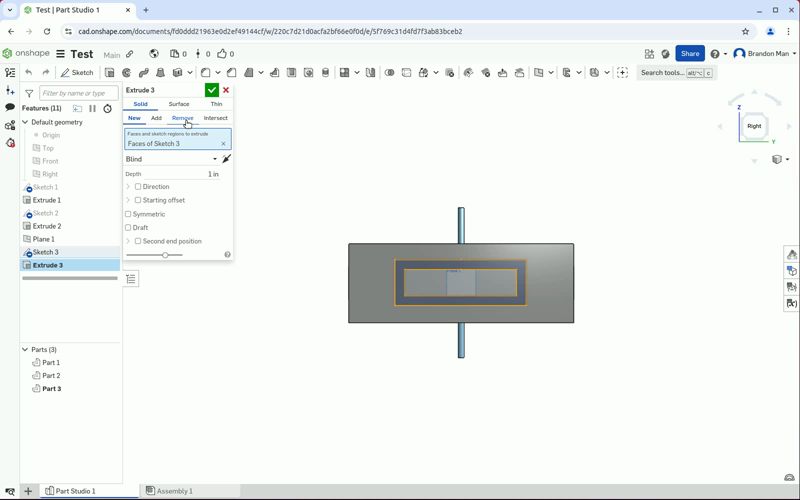
click(186, 120)
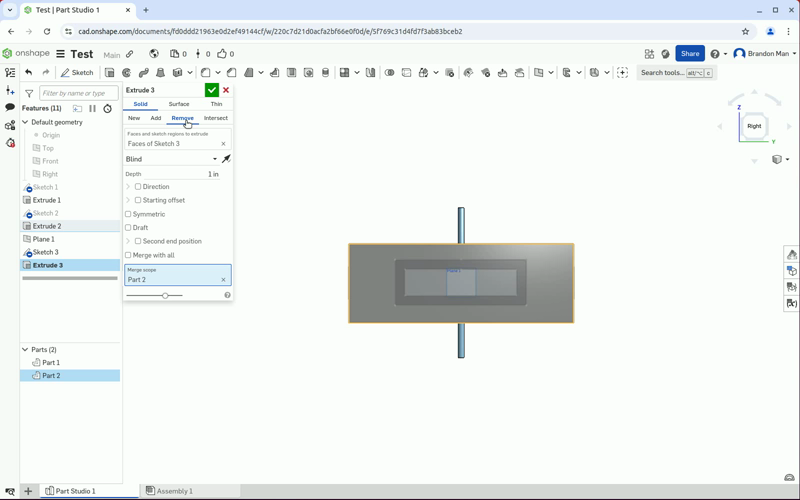
key(tab, 4)
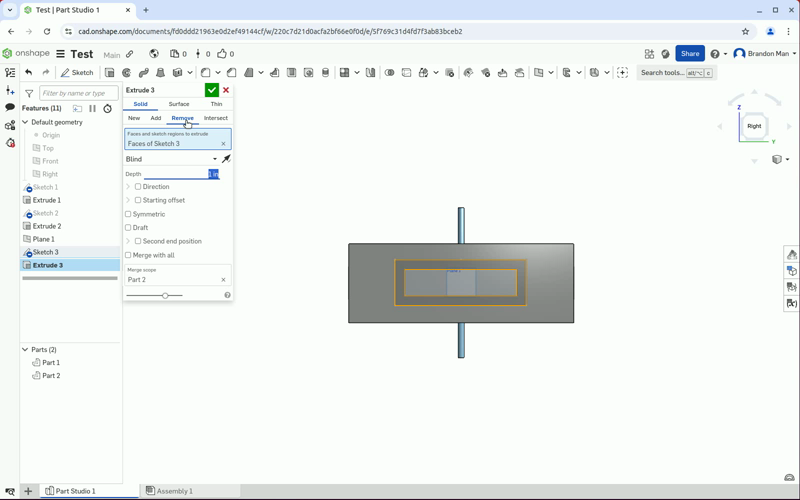
text(2.889)
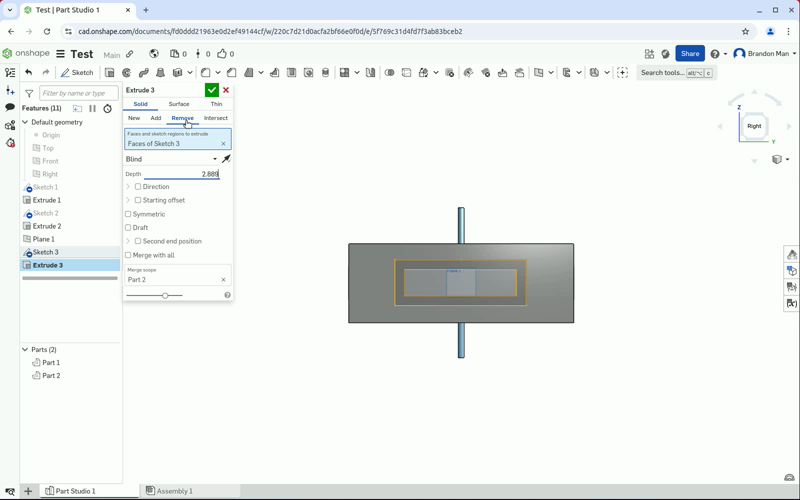
key(tab, 6)
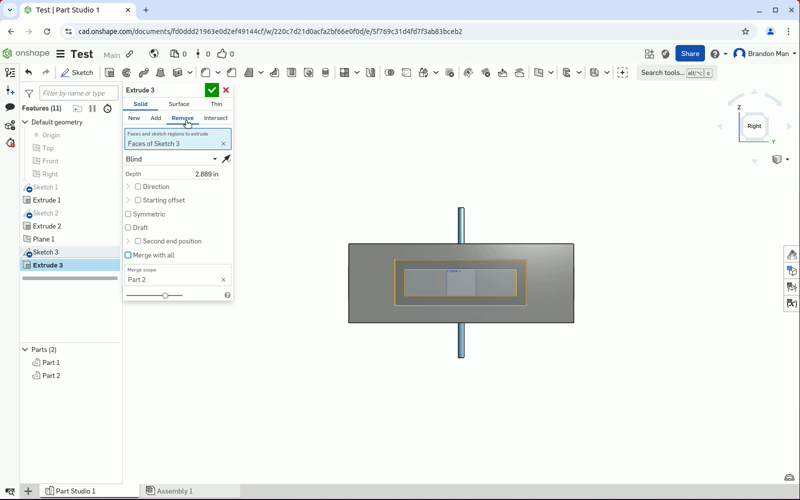
key(space)
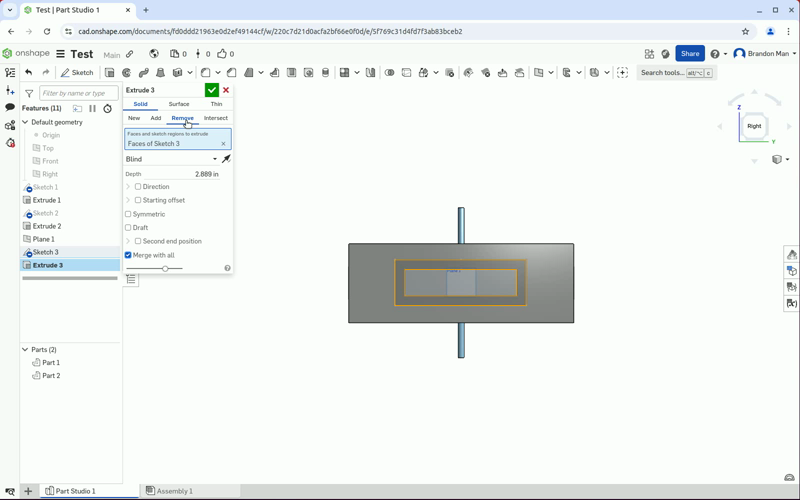
key(enter)
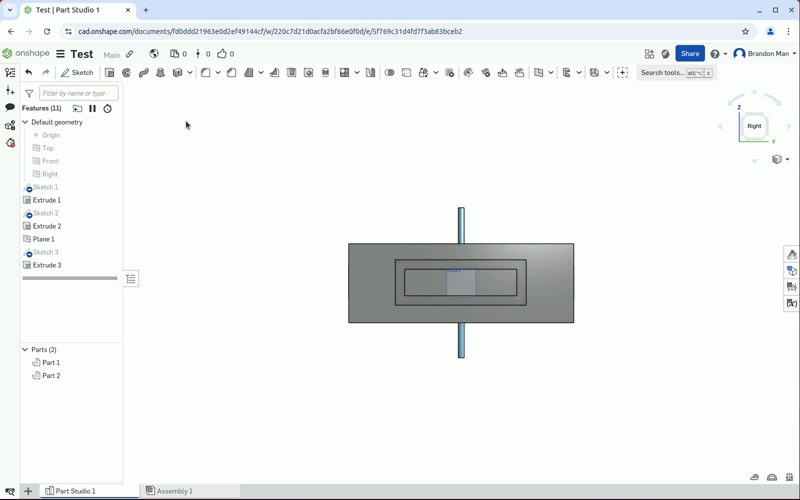
key(shift+h)
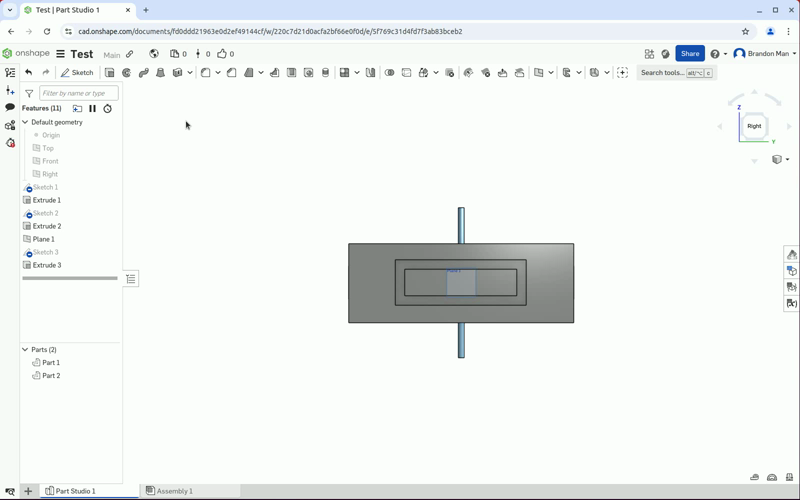
key(shift+h)
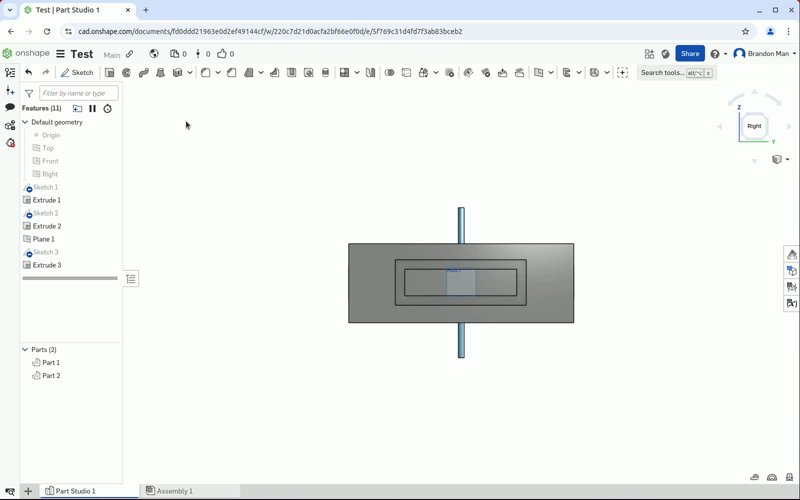
mouse_move(73, 189)
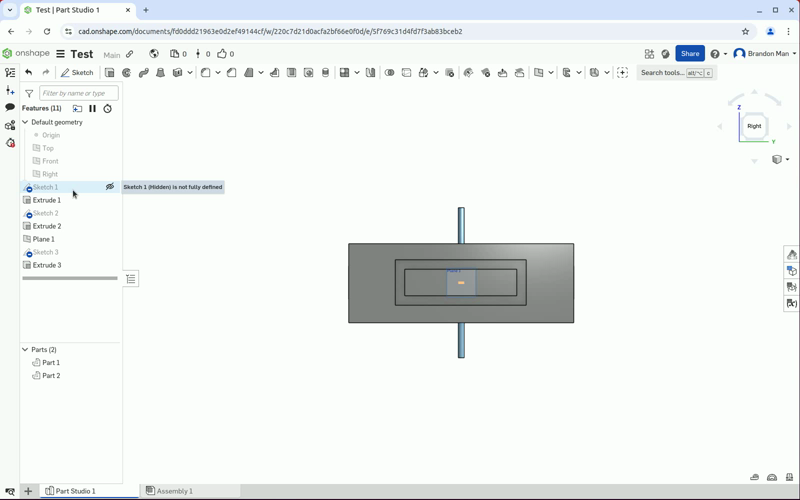
click(73, 189)
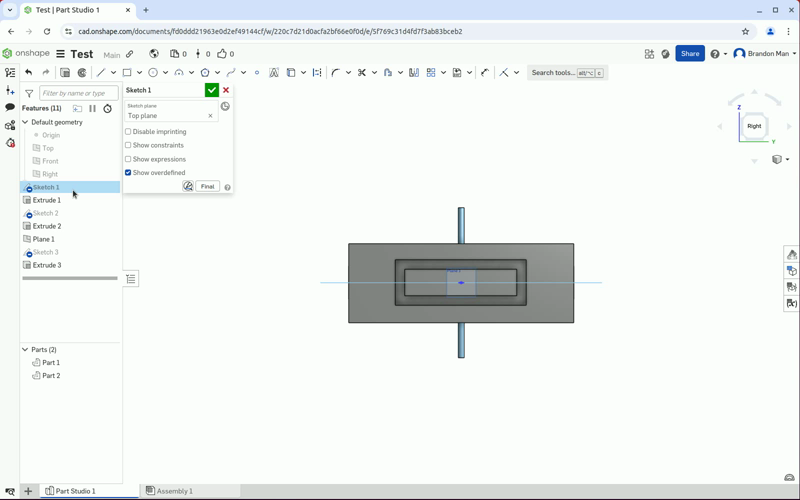
mouse_move(229, 92)
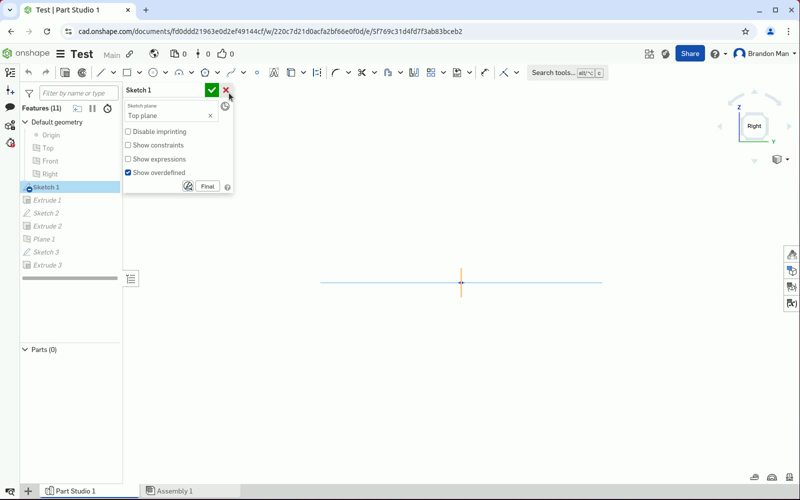
click(229, 92)
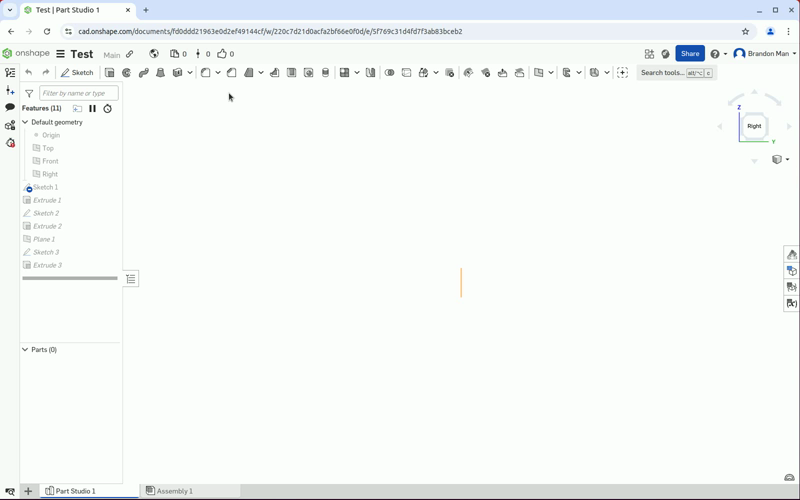
key(shift+s)
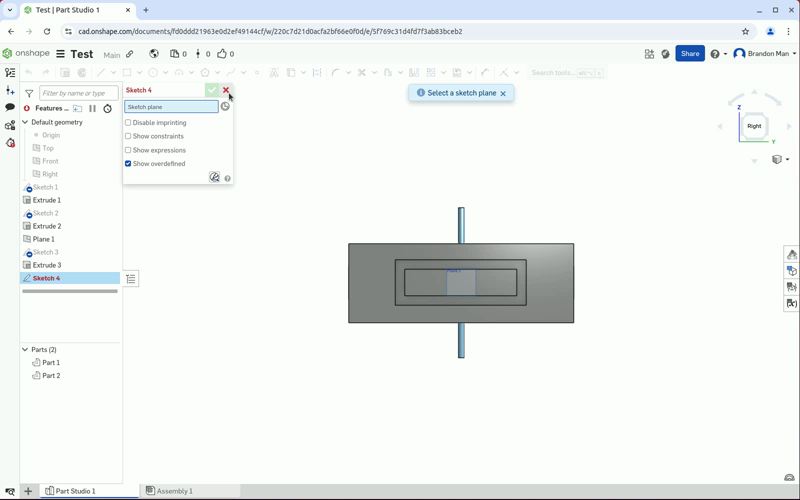
mouse_move(73, 241)
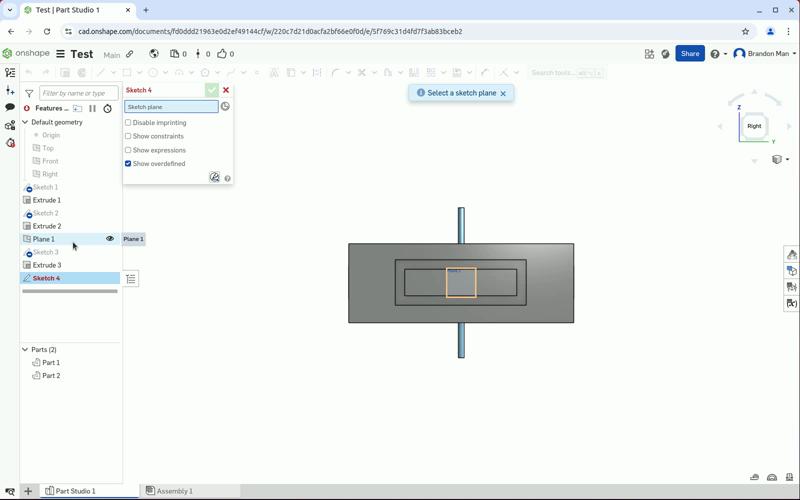
click(73, 241)
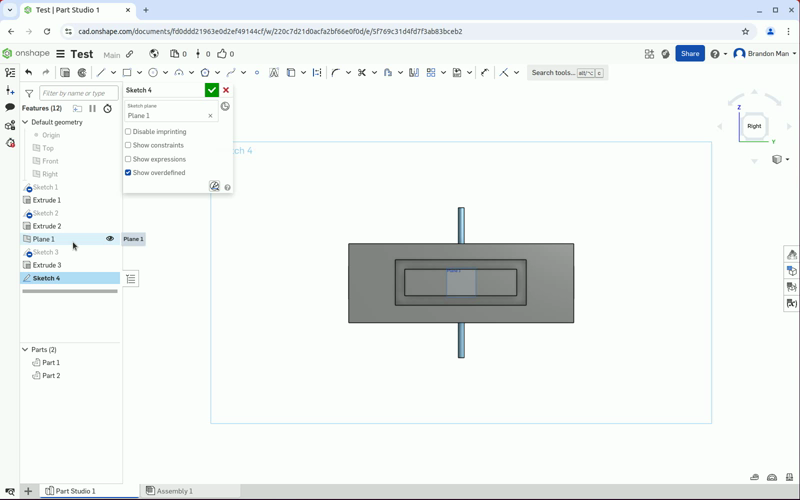
mouse_move(73, 352)
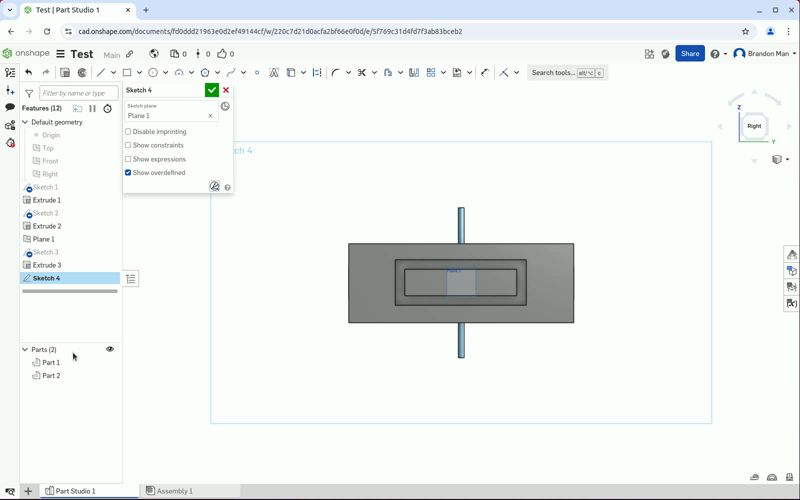
key(y)
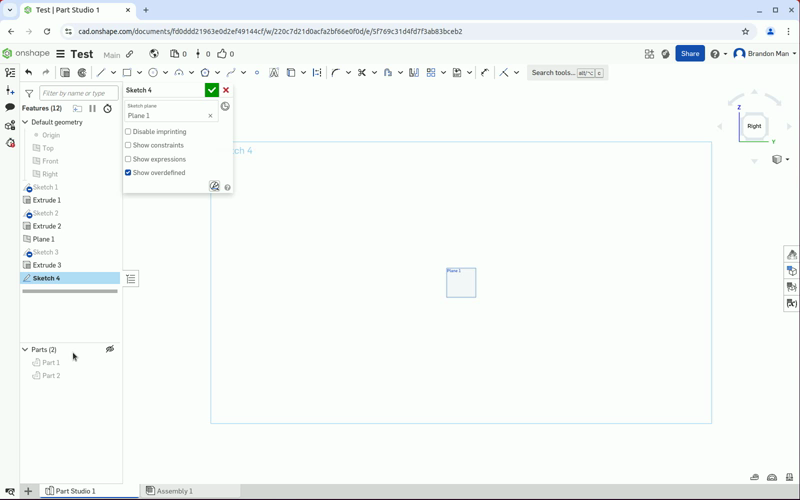
key(l)
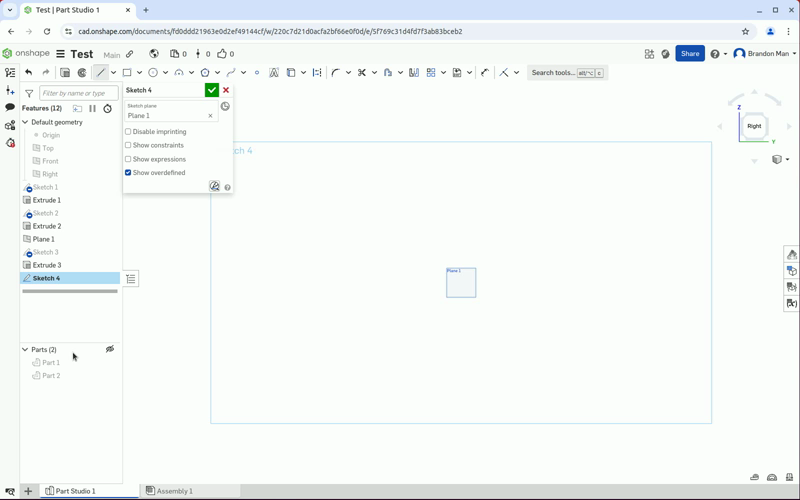
key_down(shift)
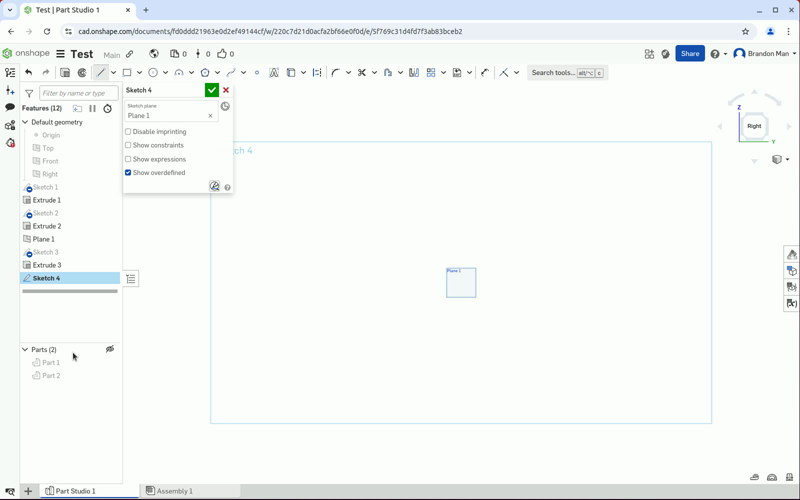
mouse_move(404, 295)
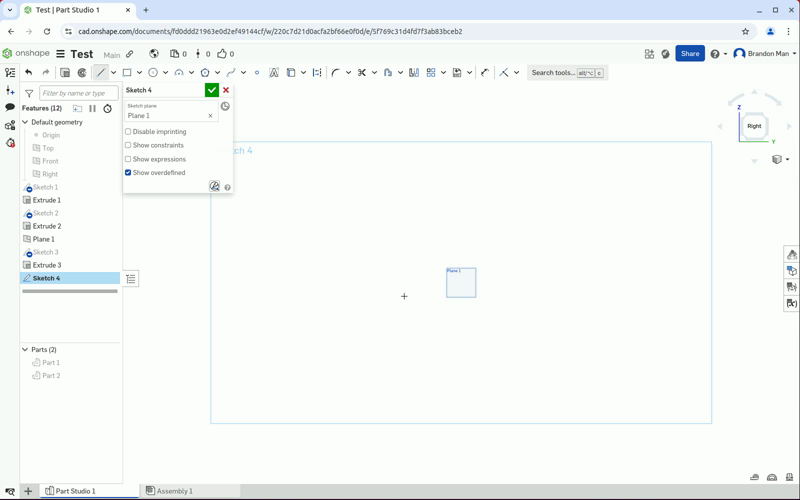
click(404, 295)
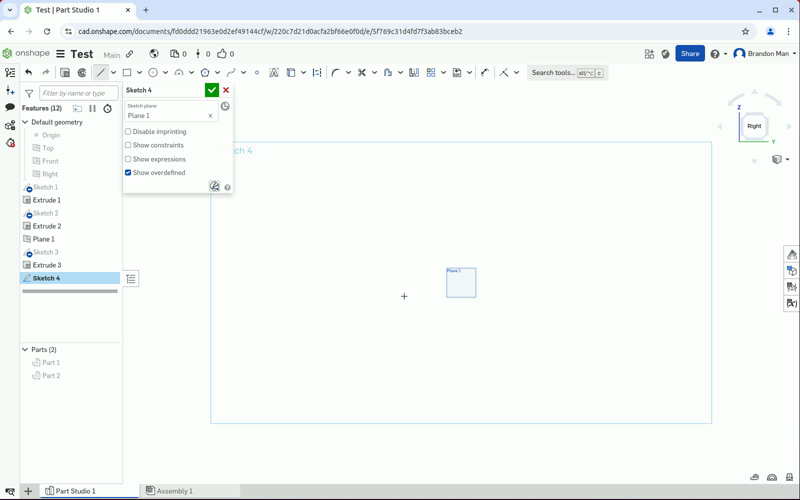
key_up(shift)
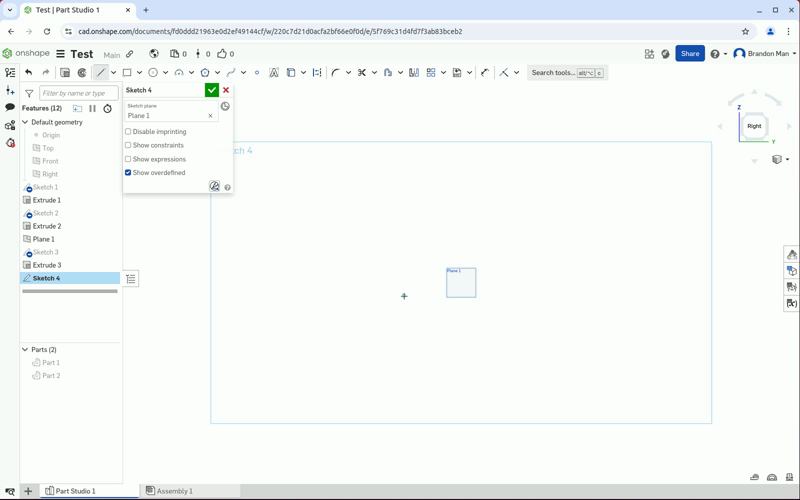
key_down(shift)
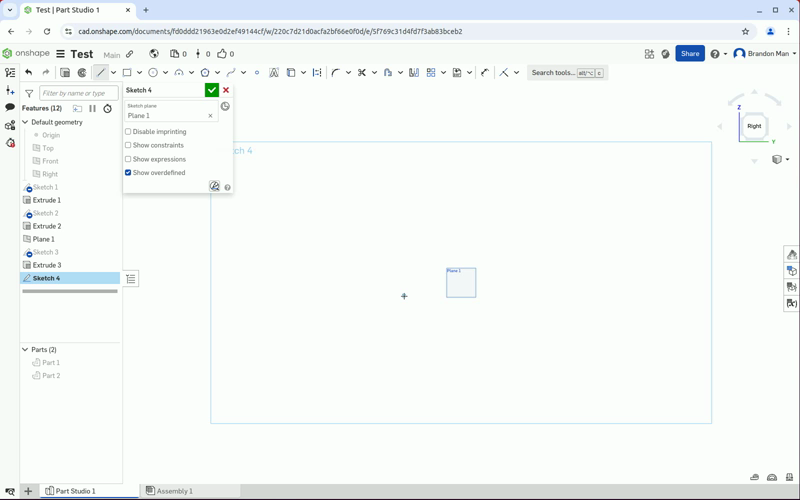
mouse_move(516, 295)
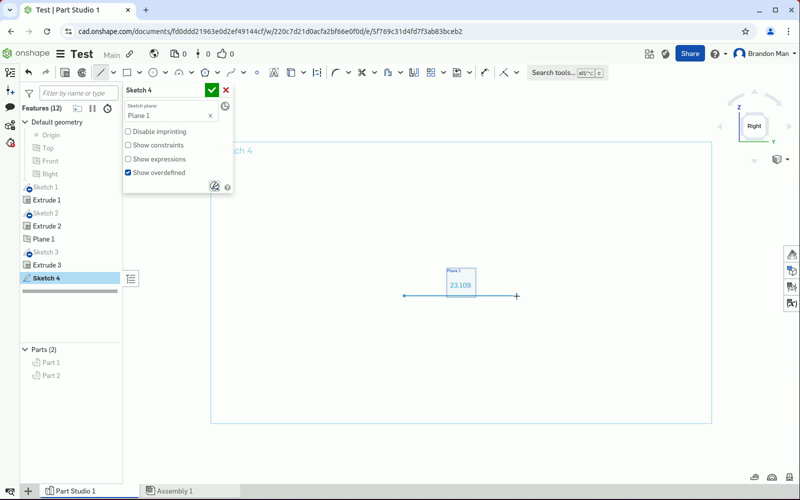
click(516, 295)
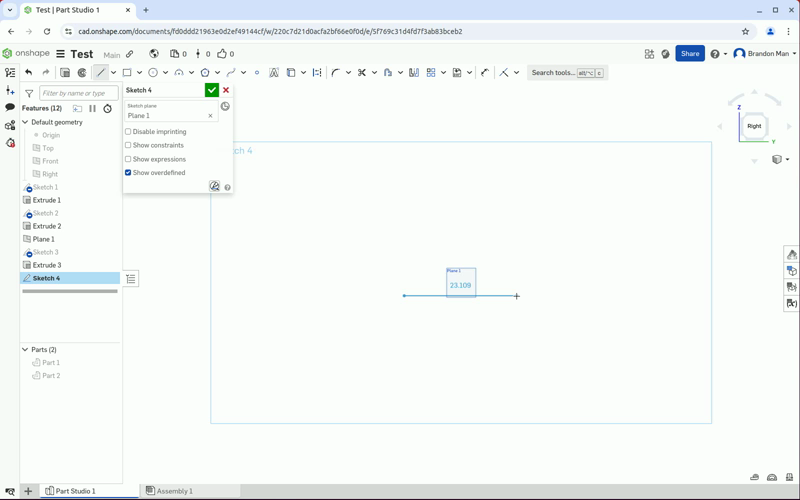
key_up(shift)
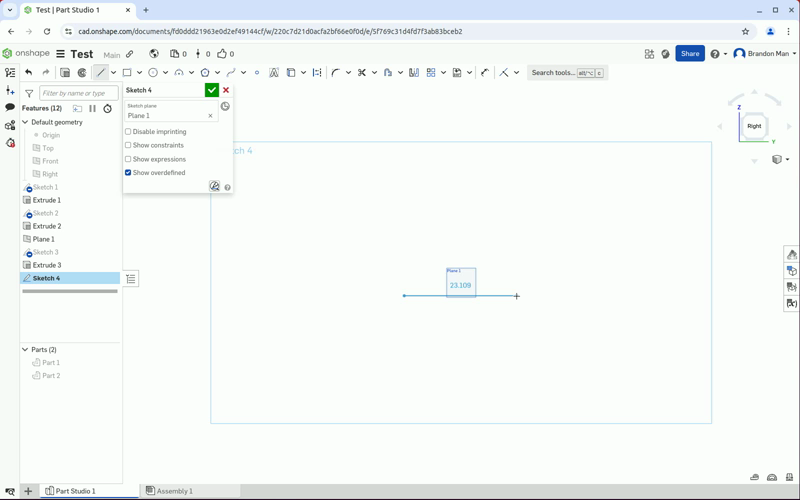
key_down(shift)
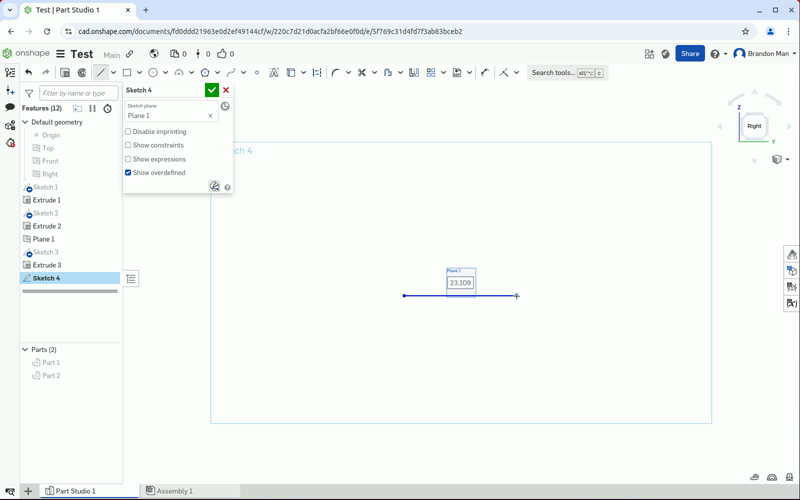
mouse_move(546, 295)
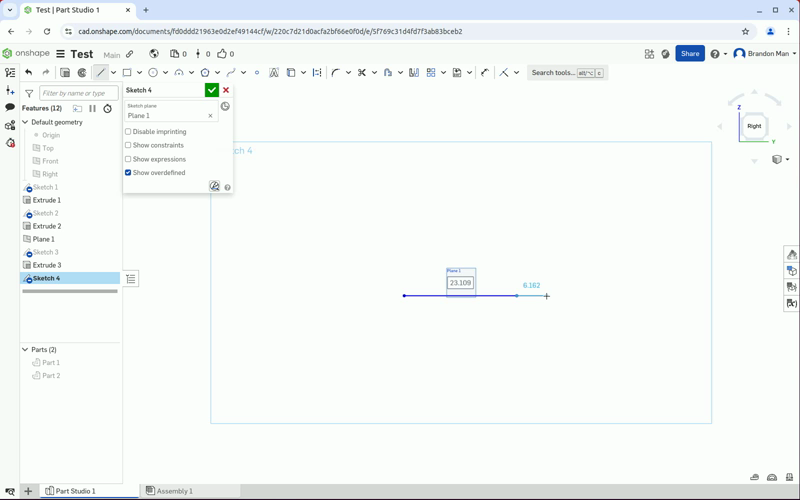
mouse_move(516, 269)
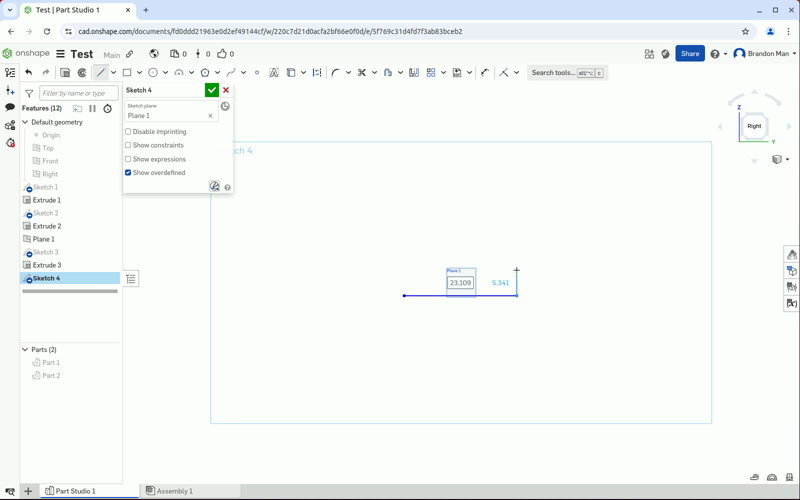
click(516, 269)
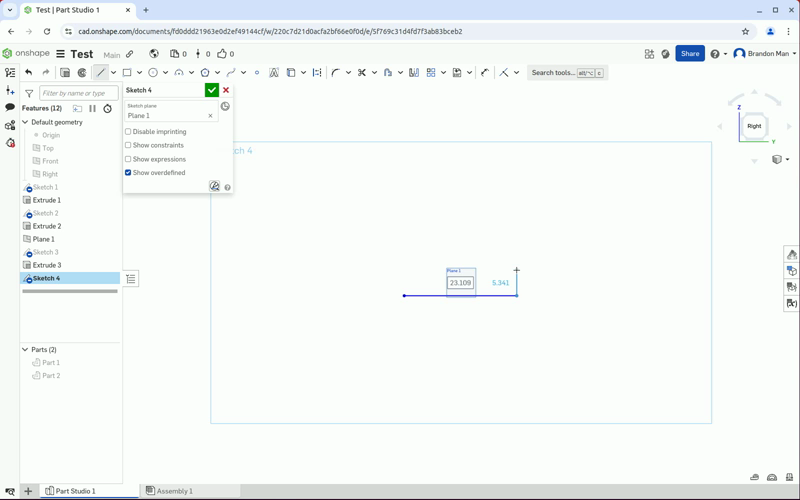
key_up(shift)
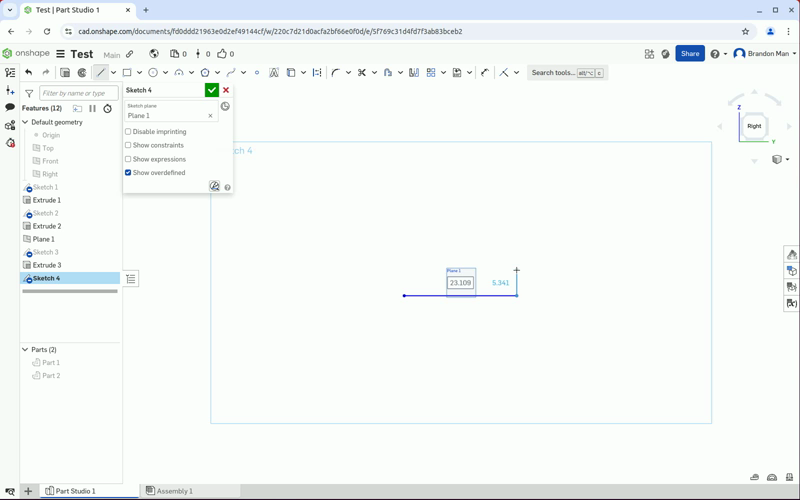
key_down(shift)
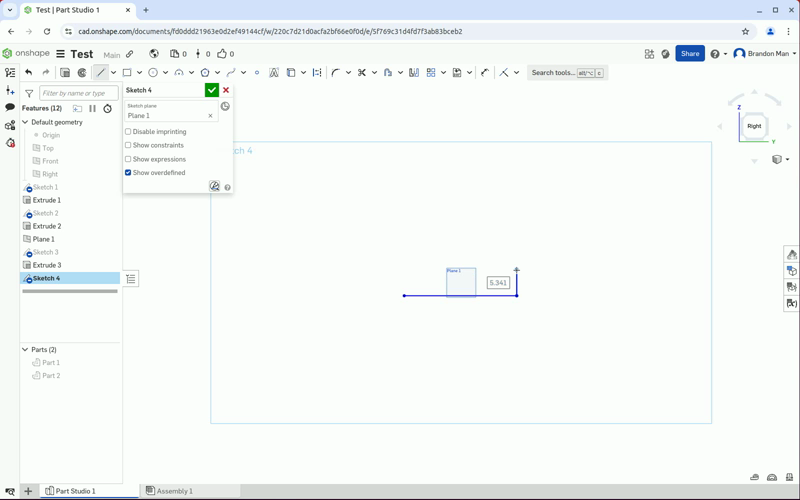
mouse_move(546, 269)
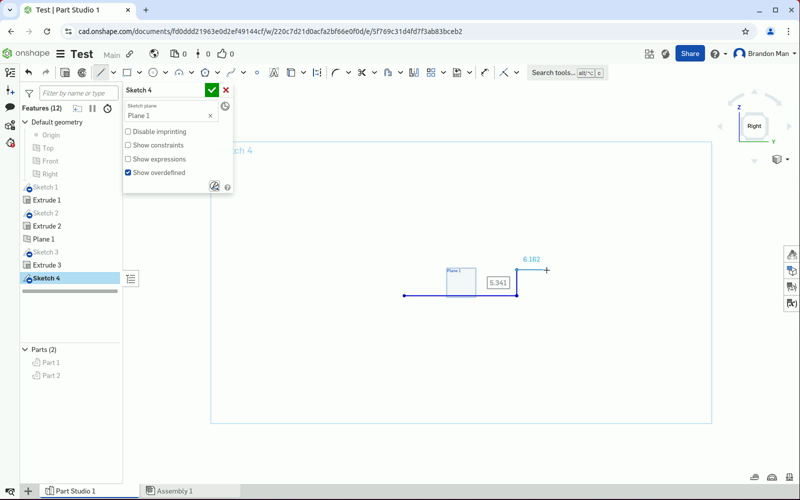
mouse_move(461, 269)
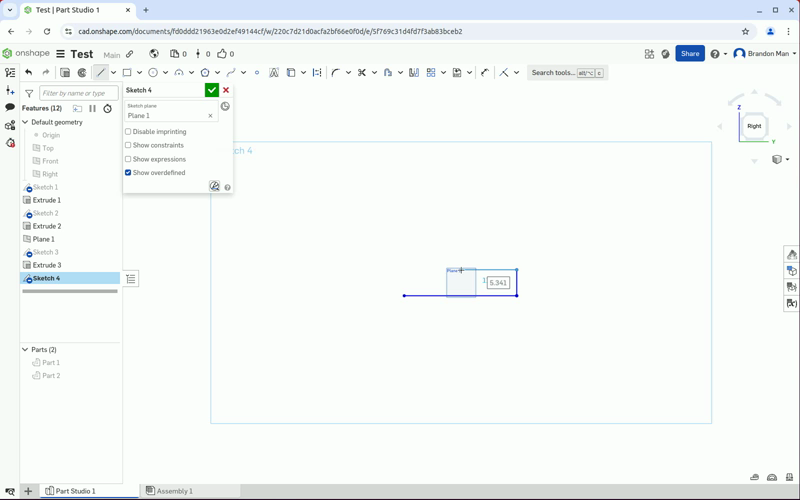
click(461, 269)
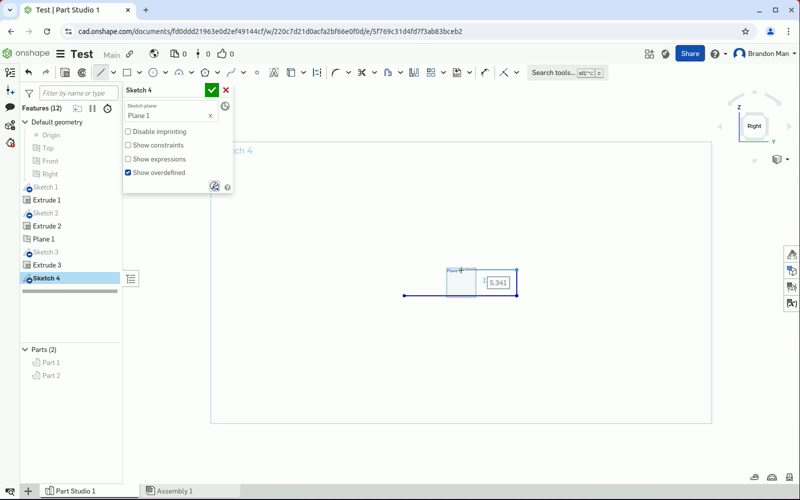
key_up(shift)
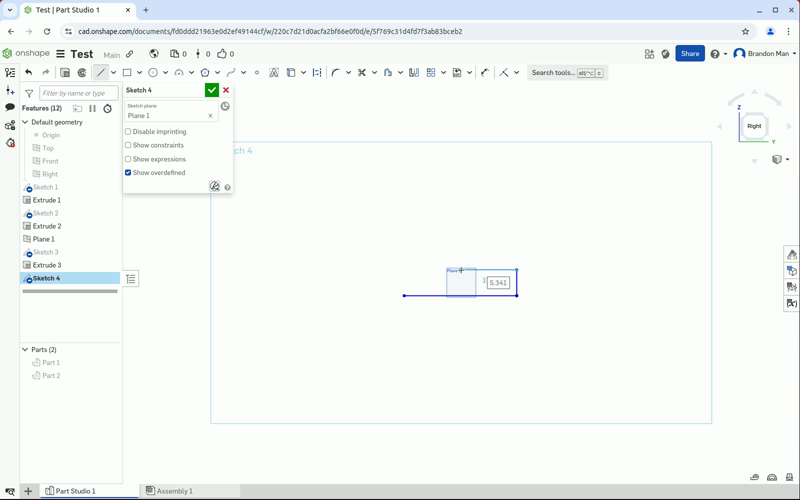
key_down(shift)
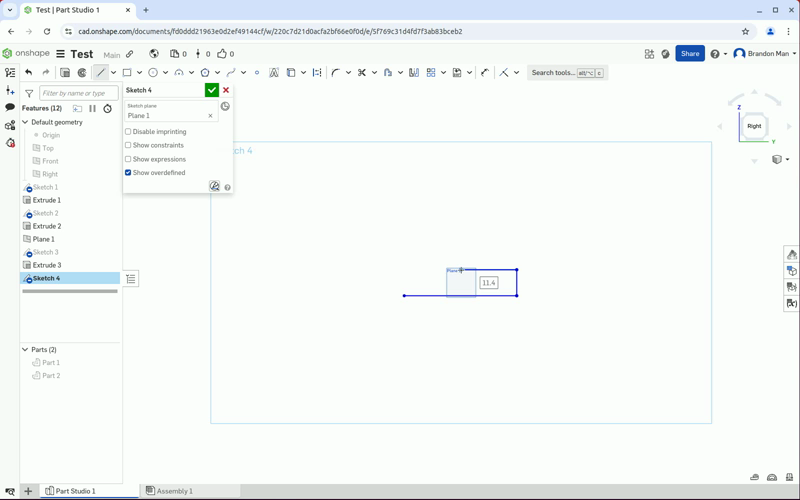
mouse_move(491, 269)
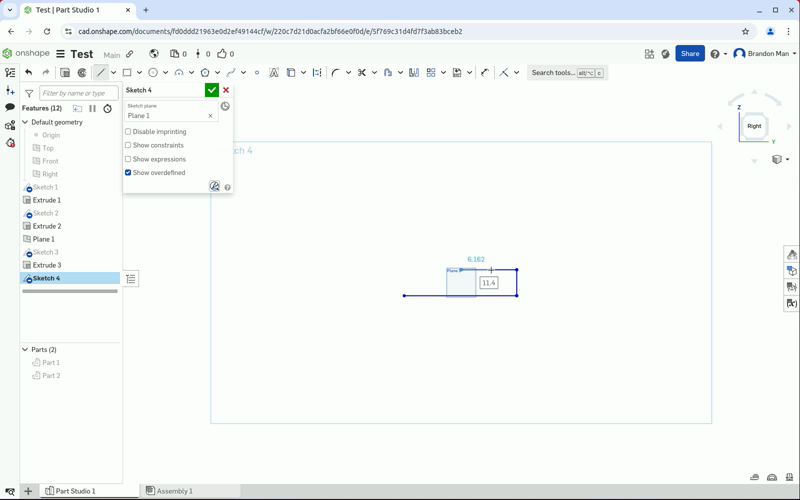
mouse_move(404, 269)
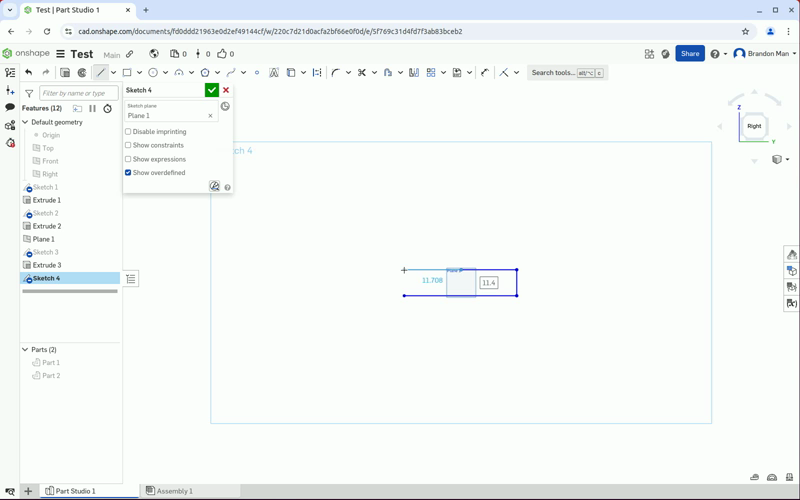
click(404, 269)
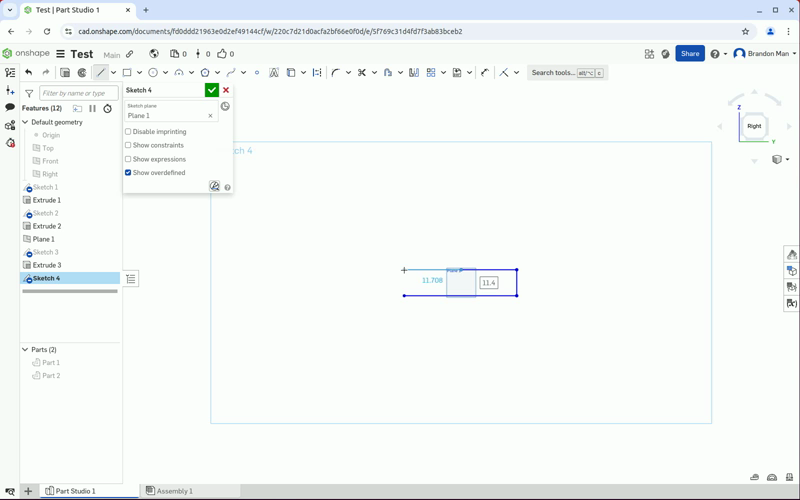
key_up(shift)
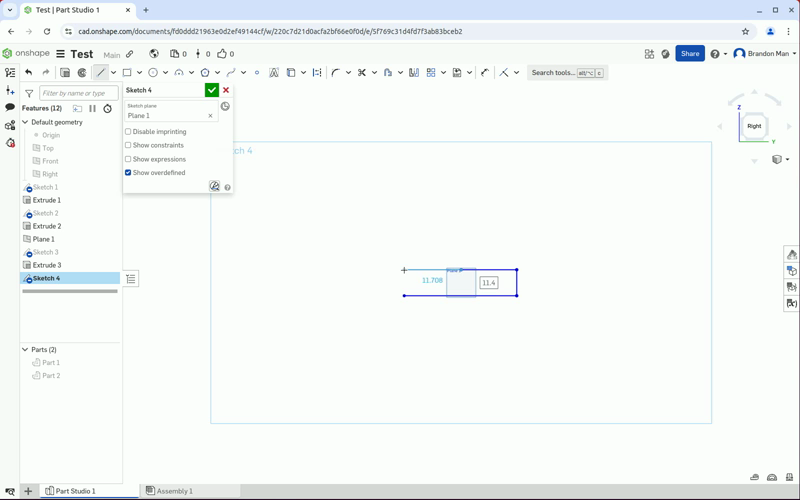
mouse_move(434, 269)
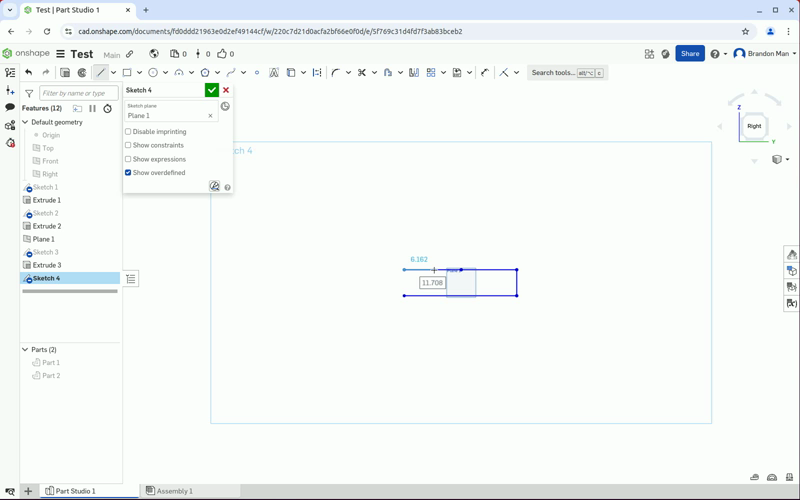
key_down(shift)
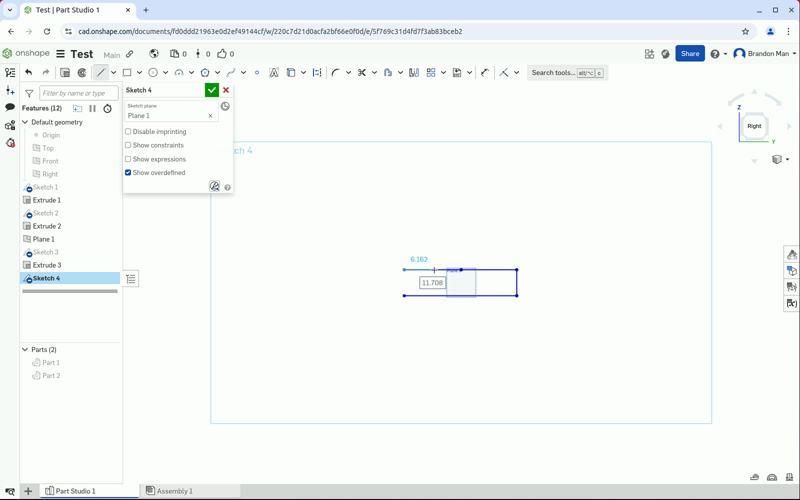
mouse_move(404, 295)
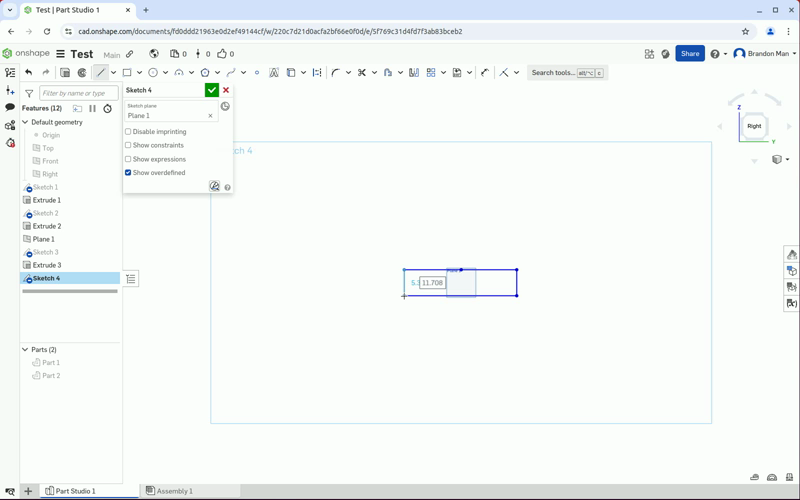
key_up(shift)
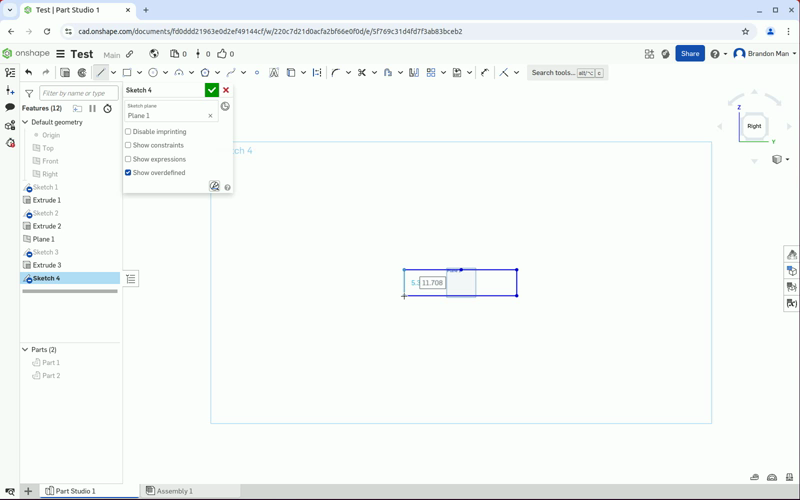
click(404, 295)
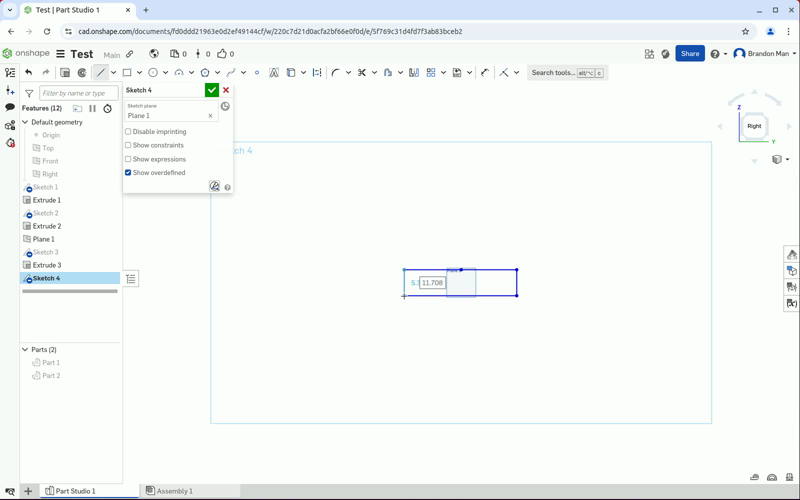
key(esc)
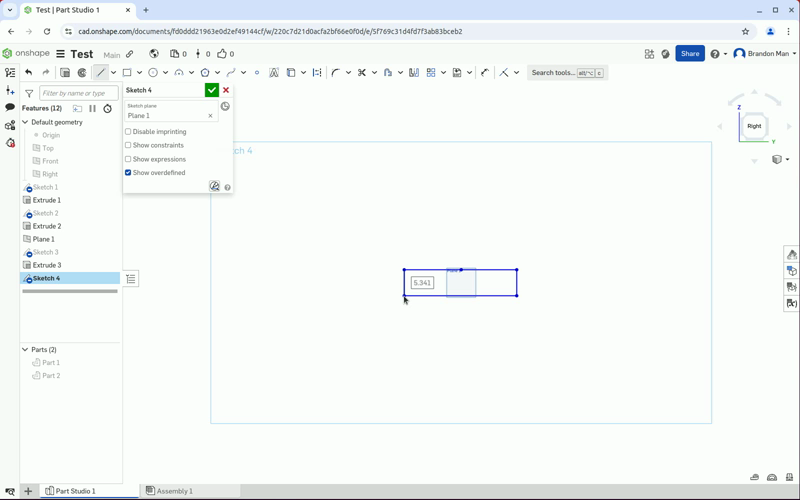
mouse_move(514, 282)
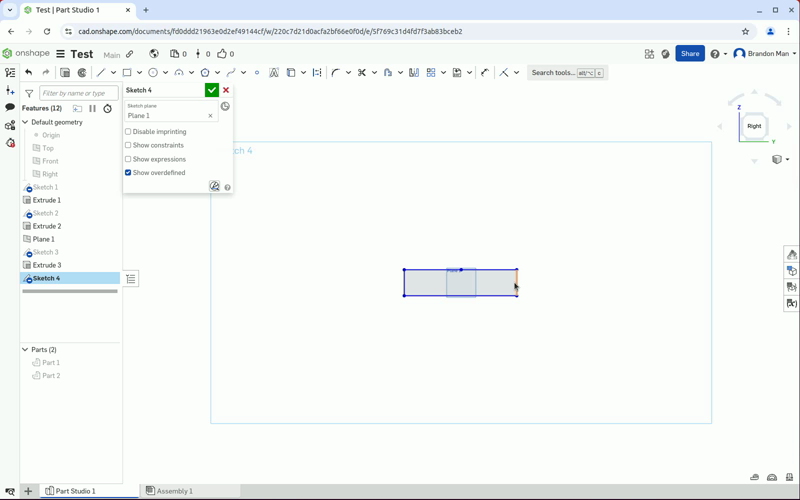
click(514, 282)
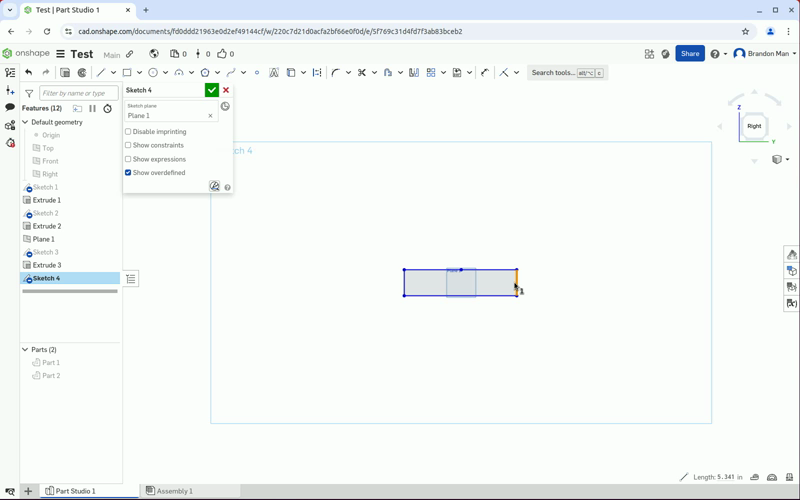
mouse_move(73, 352)
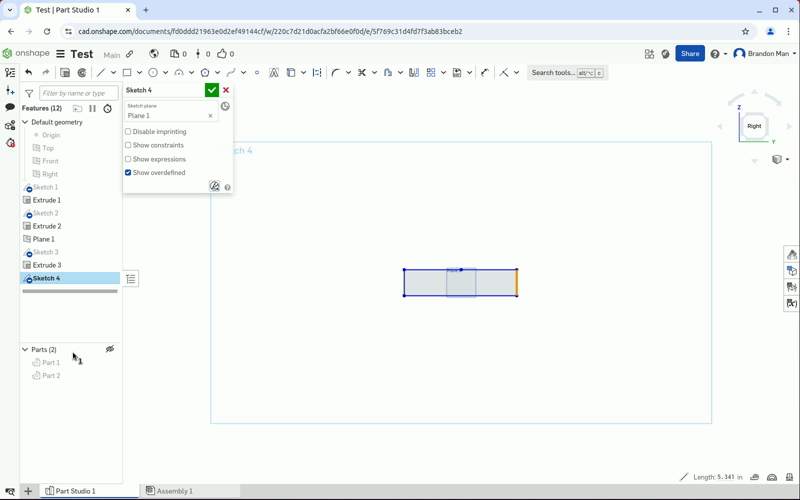
key(shift+y)
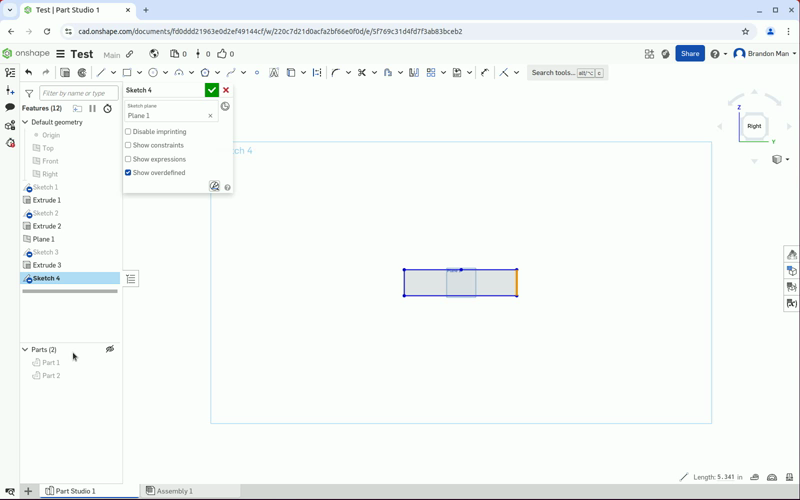
key(shift+e)
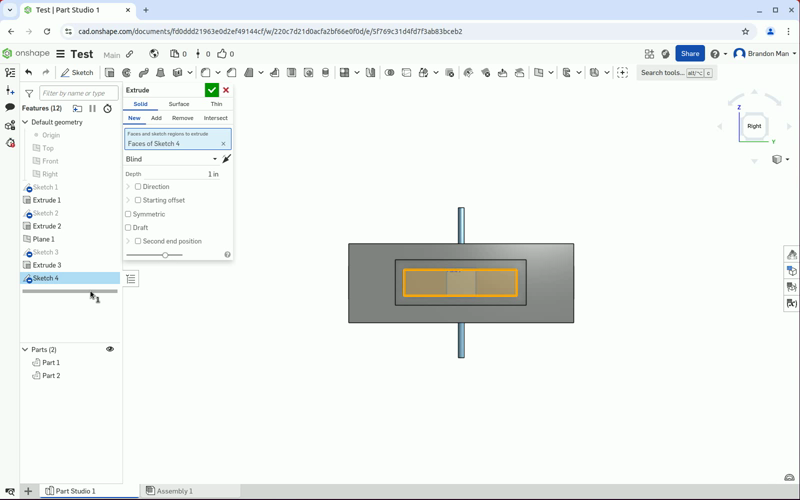
mouse_move(143, 106)
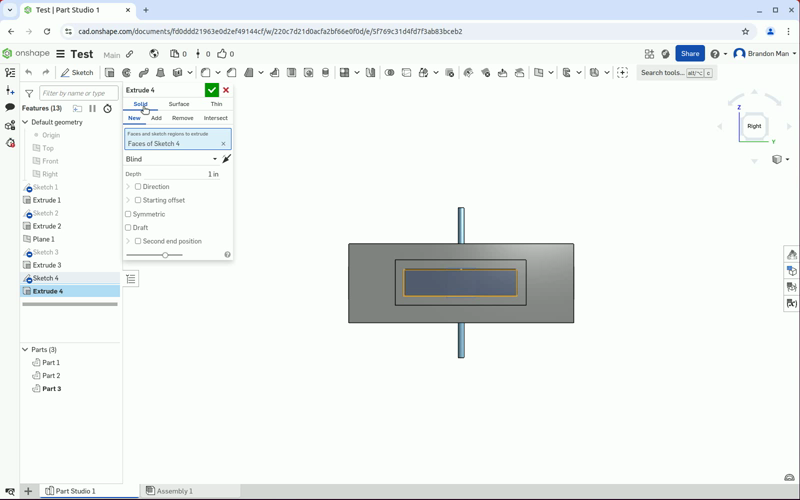
click(143, 106)
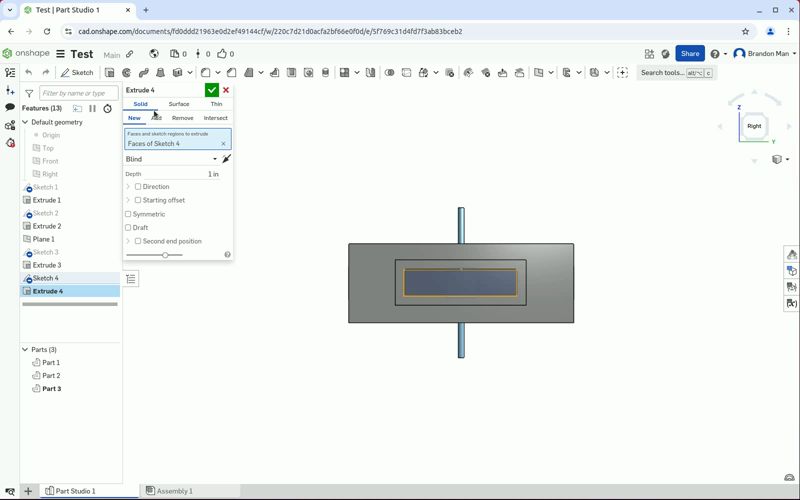
mouse_move(186, 120)
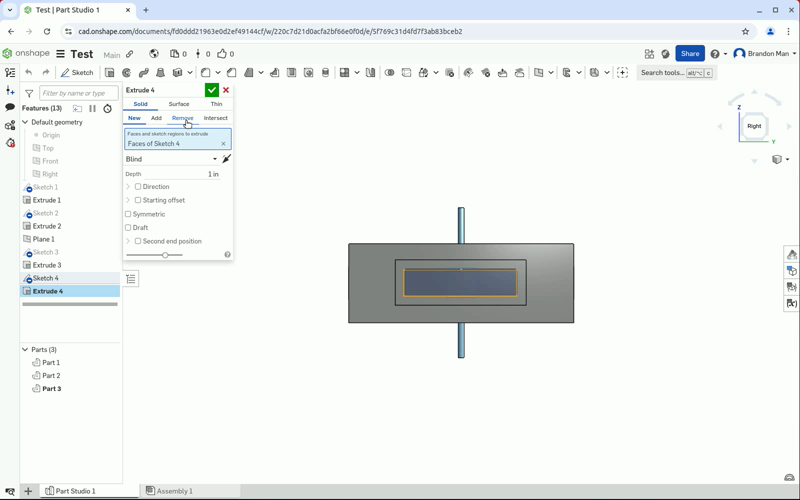
click(186, 120)
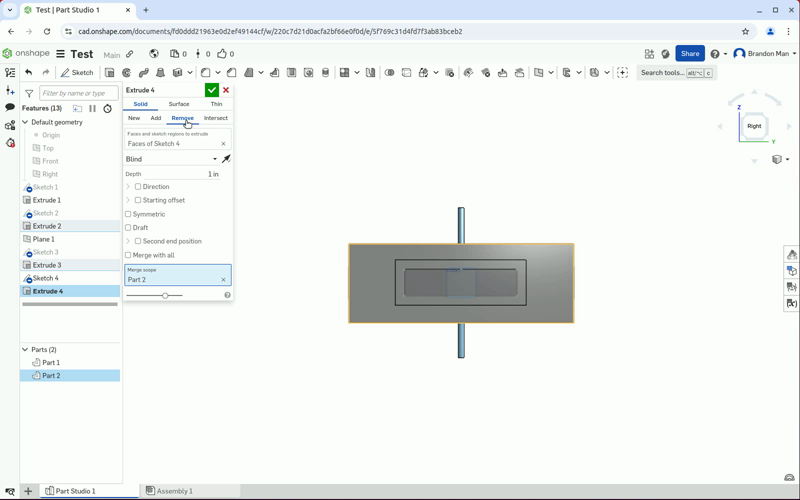
key(tab, 4)
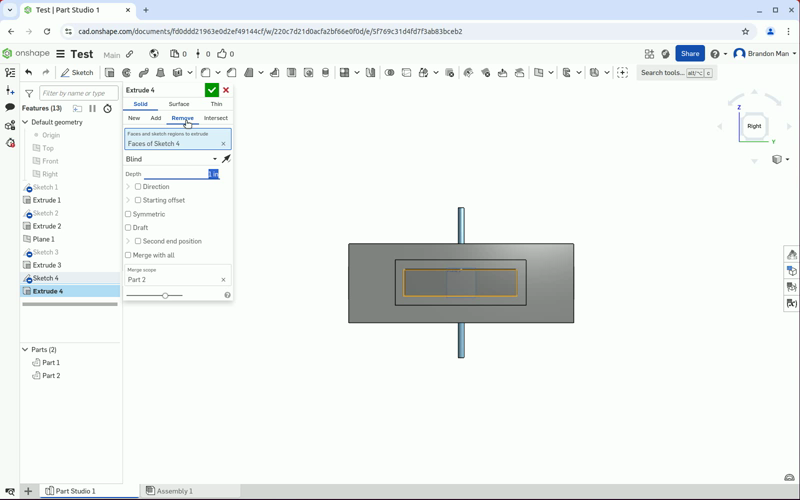
text(2.889)
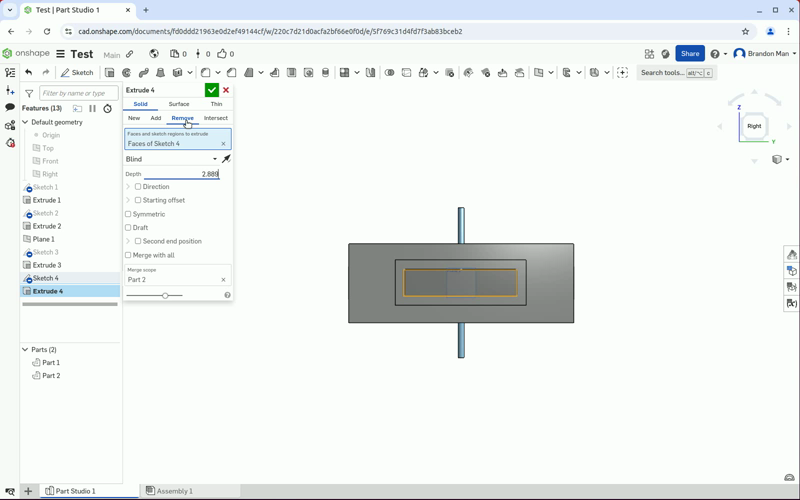
key(tab, 6)
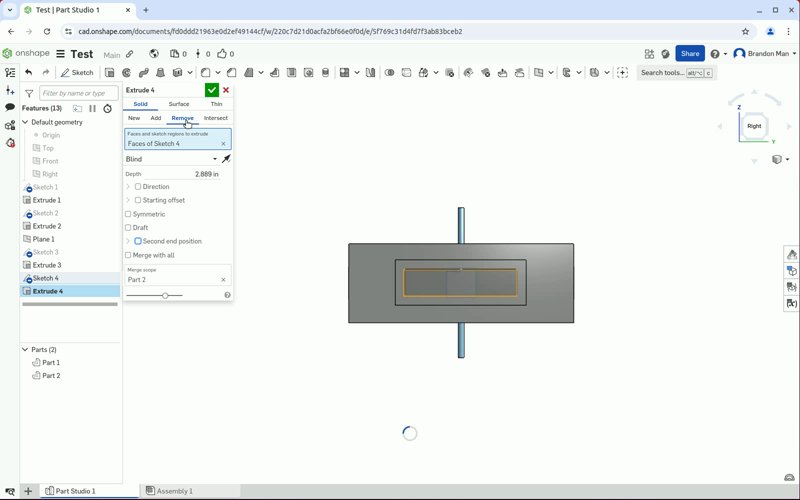
key(space)
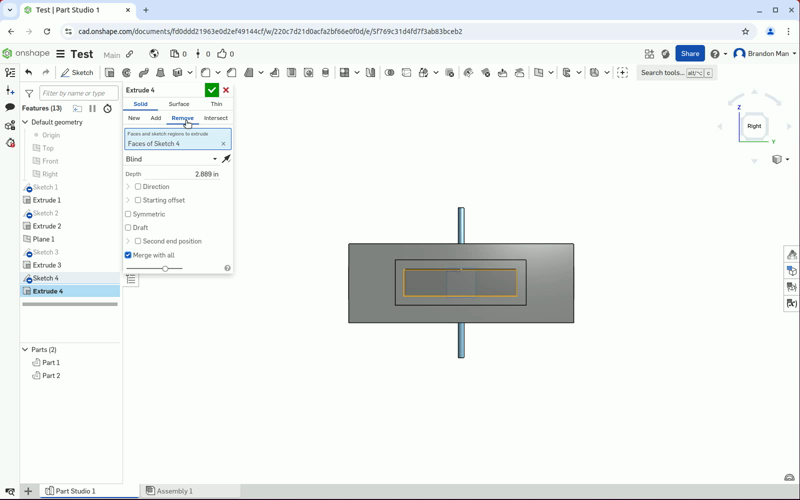
key(enter)
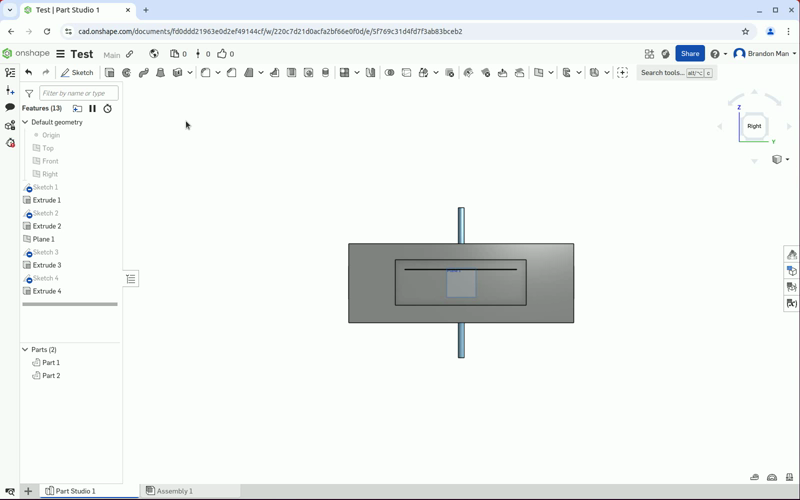
key(shift+h)
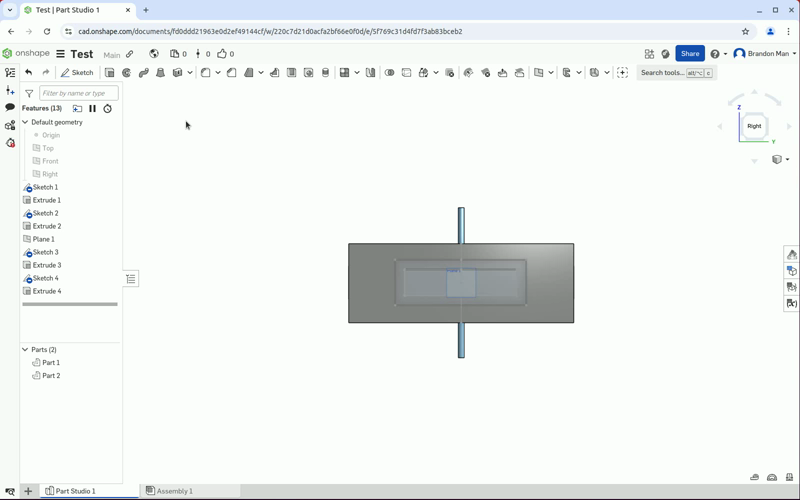
key(shift+h)
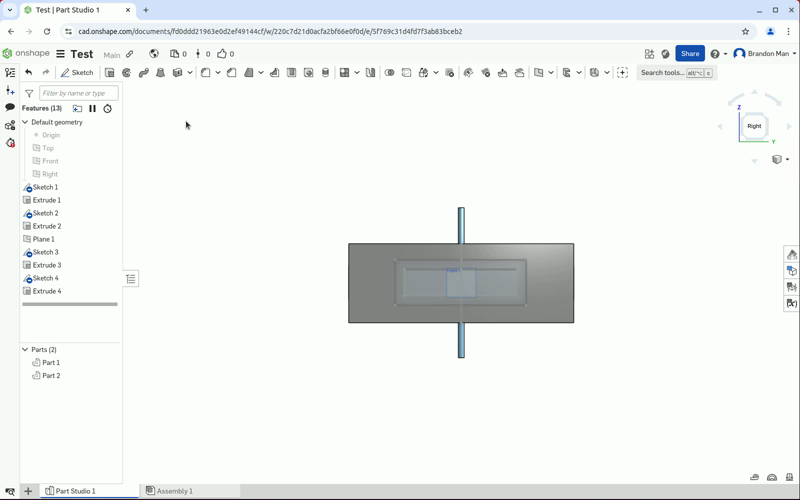
key(shift+7)
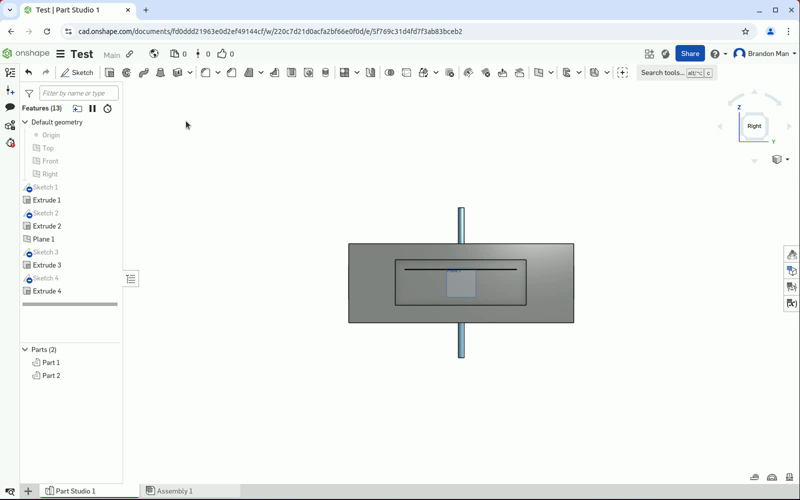
key(right, 2)
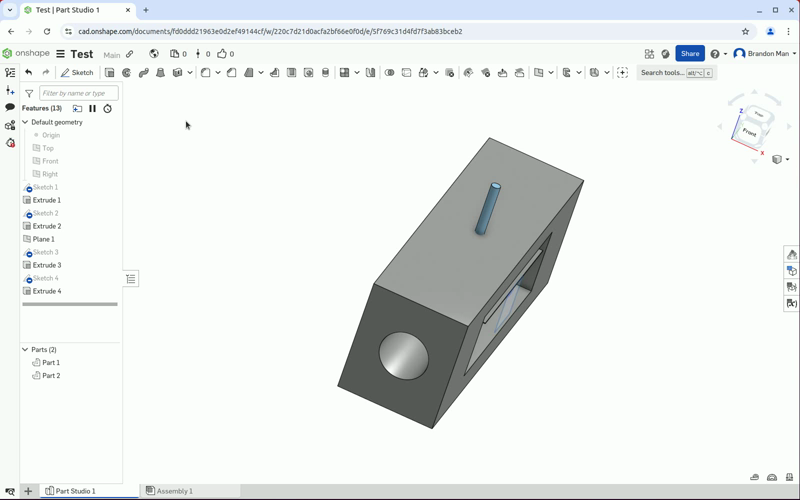
key(down, 2)
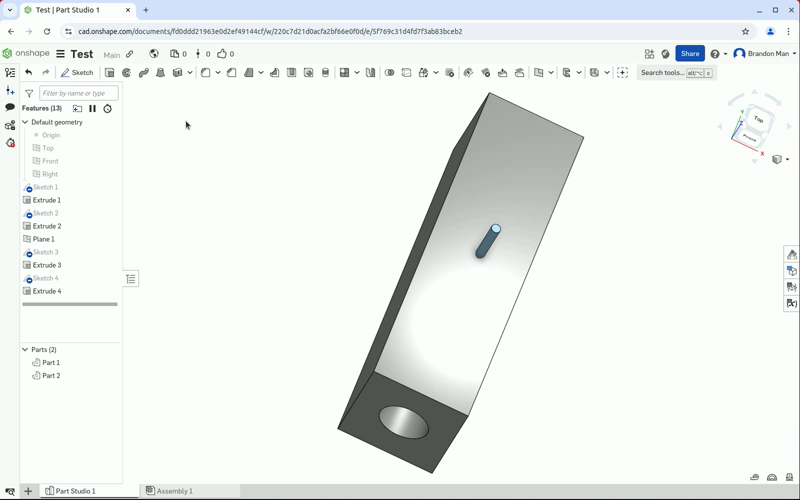
key(up, 2)
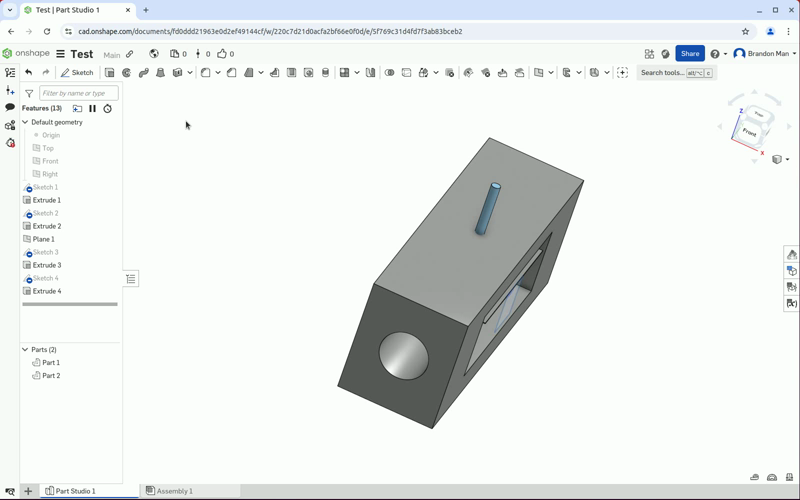
key(left, 2)
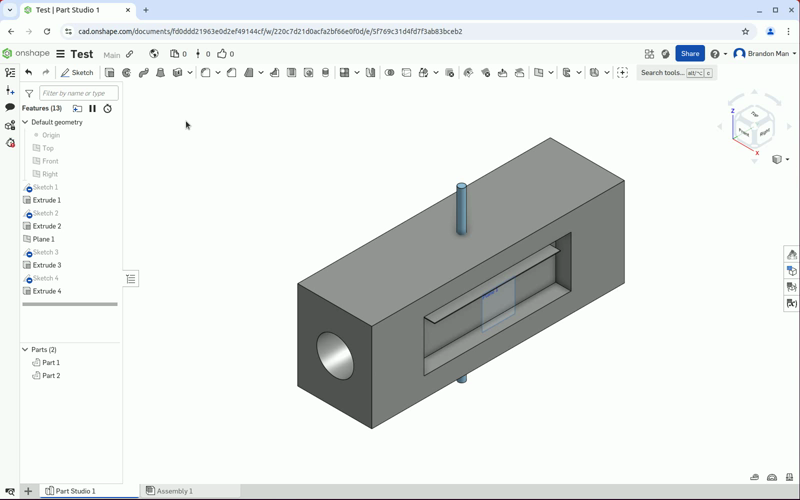
mouse_move(73, 189)
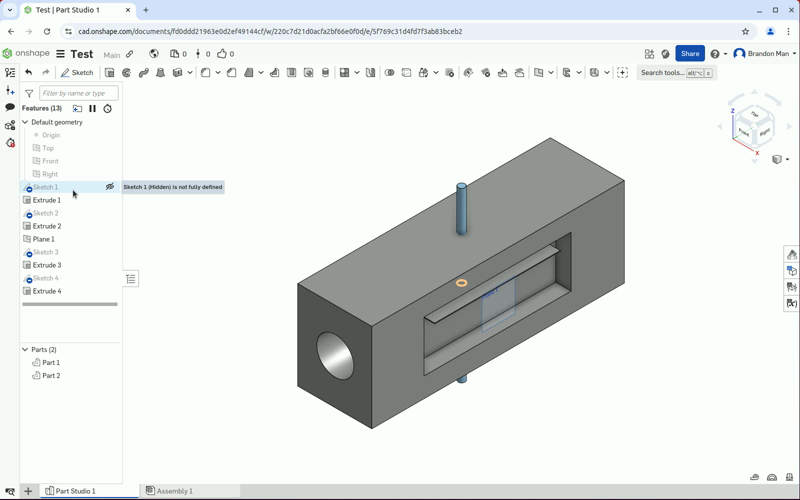
click(73, 189)